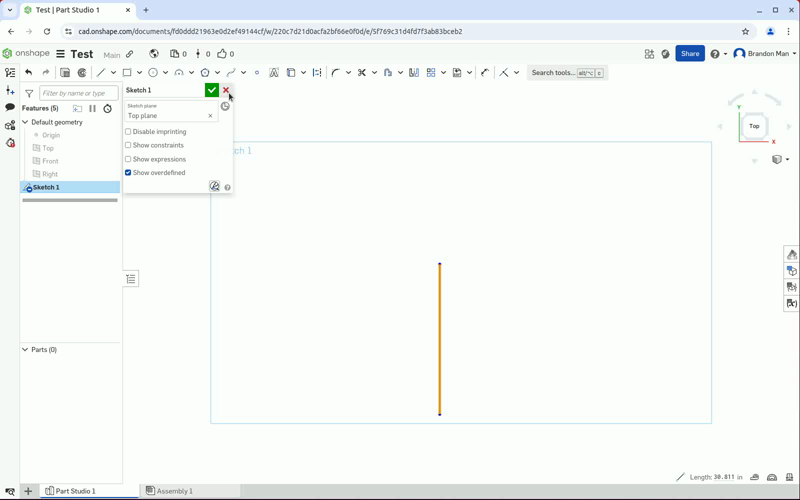
key(shift+h)
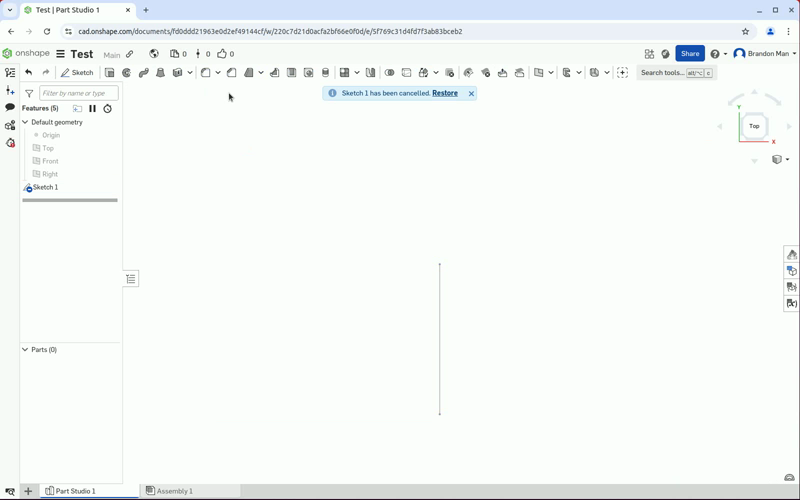
key(shift+s)
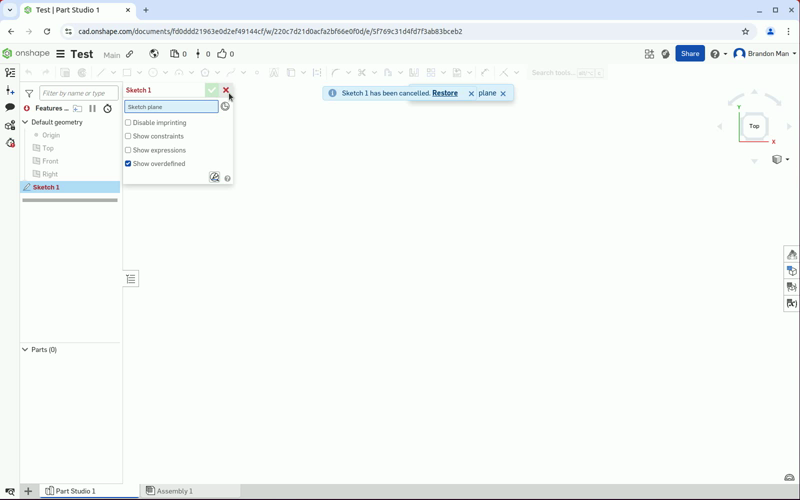
mouse_move(73, 150)
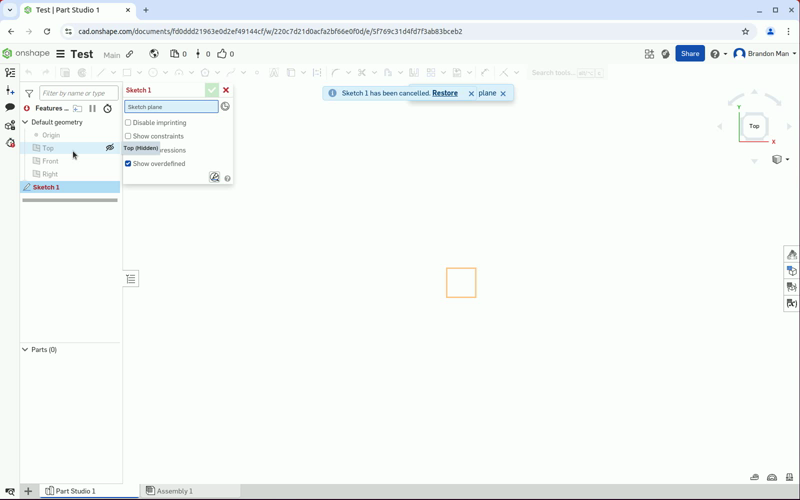
click(73, 150)
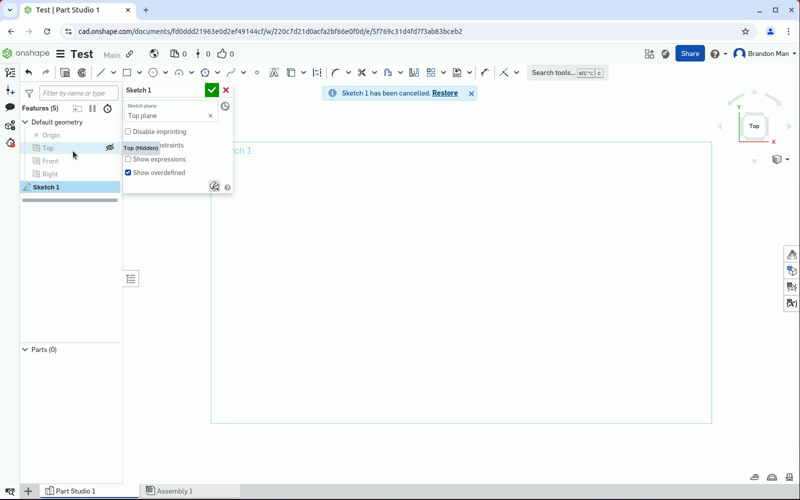
mouse_move(73, 352)
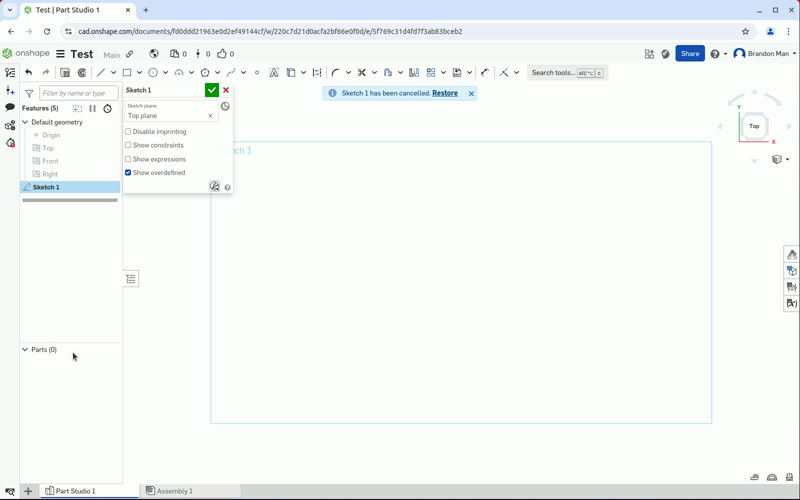
key(y)
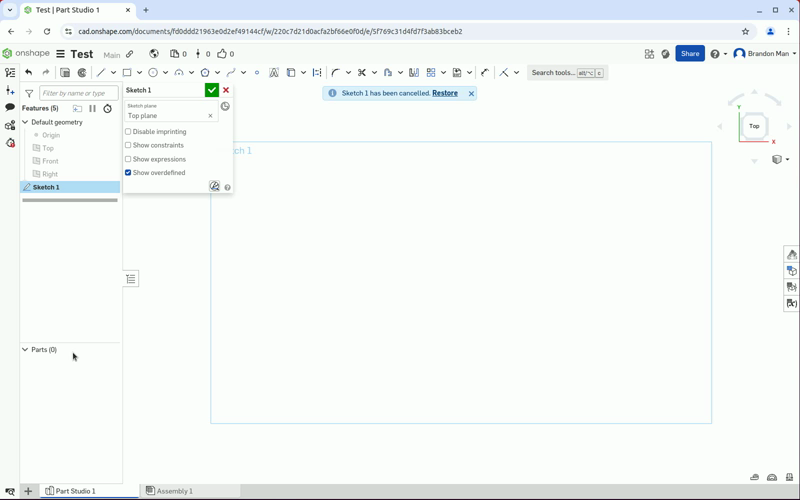
key(l)
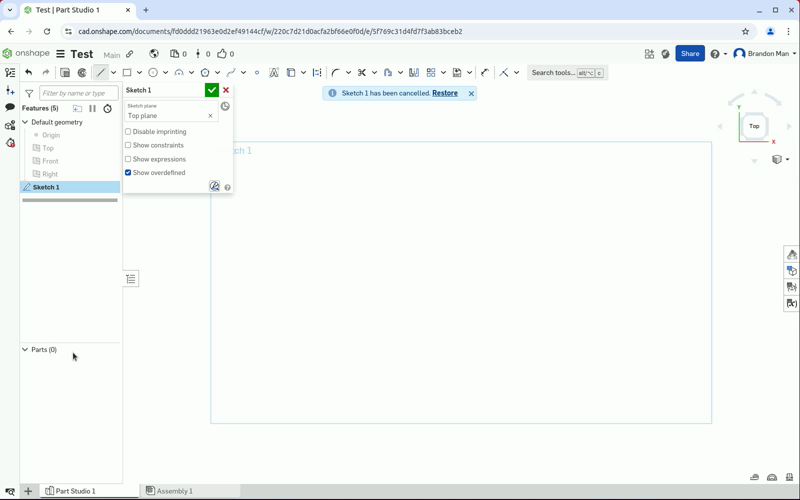
key_down(shift)
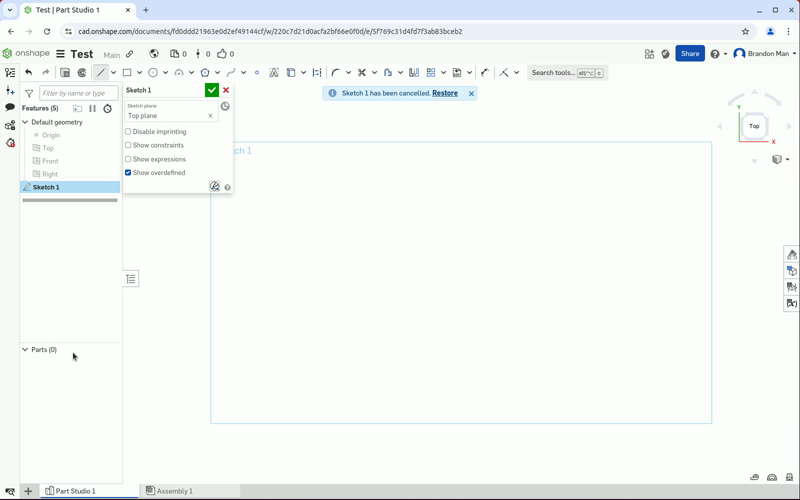
mouse_move(398, 395)
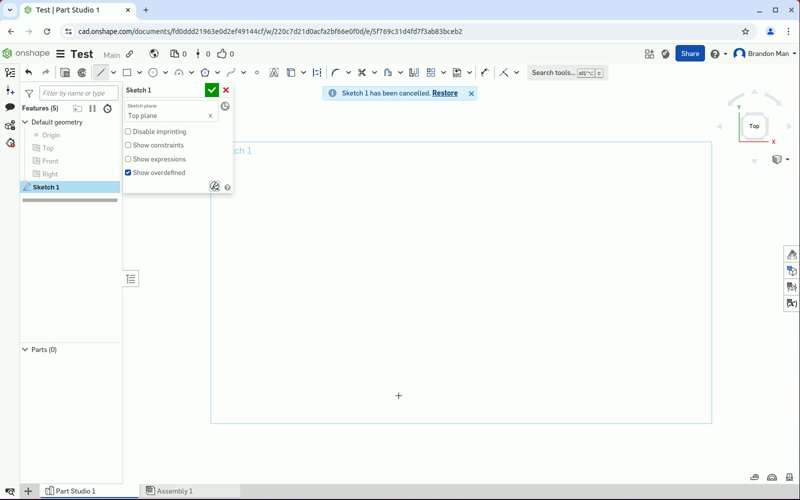
click(398, 395)
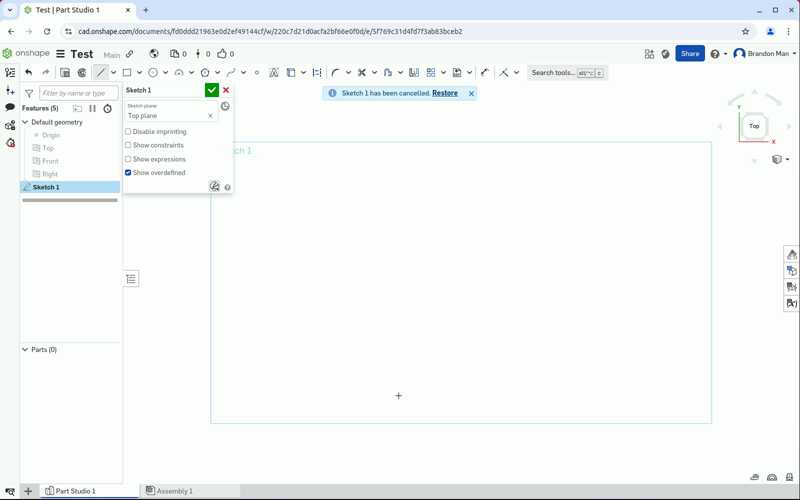
key_up(shift)
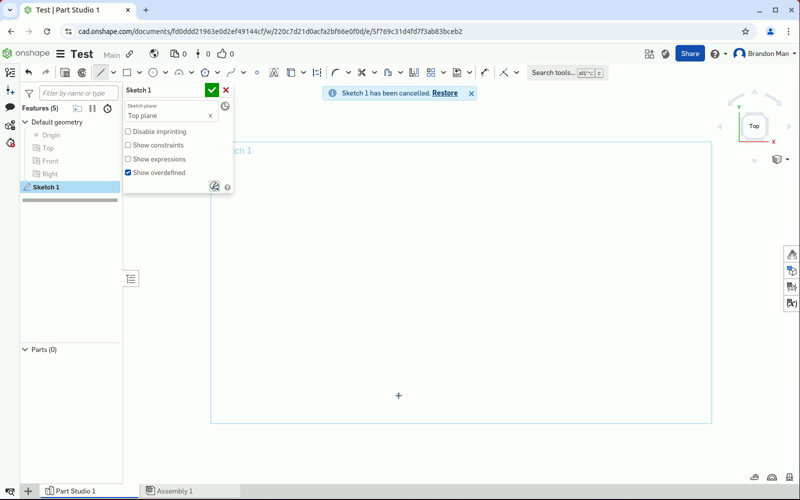
key_down(shift)
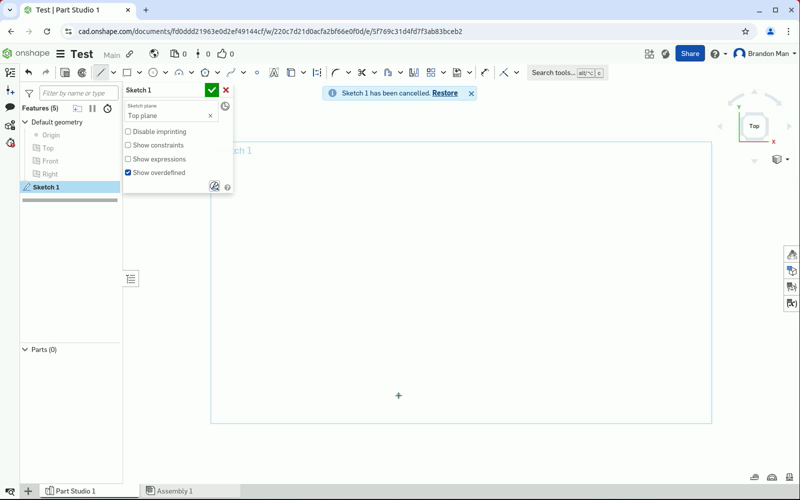
mouse_move(460, 395)
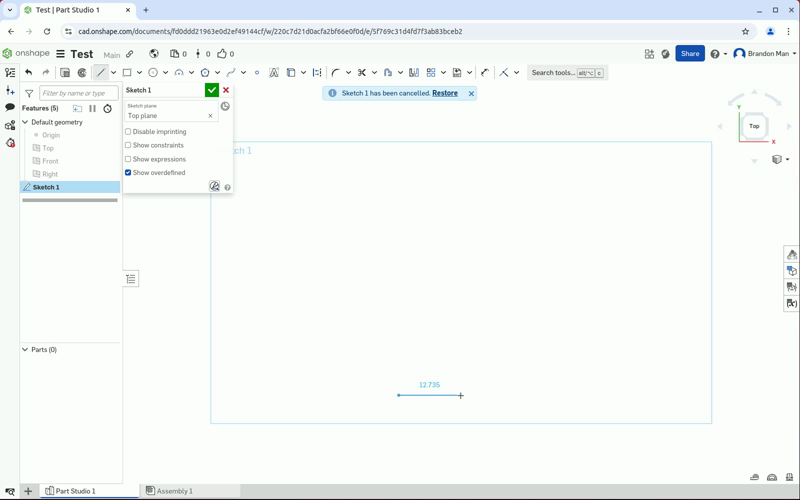
click(460, 395)
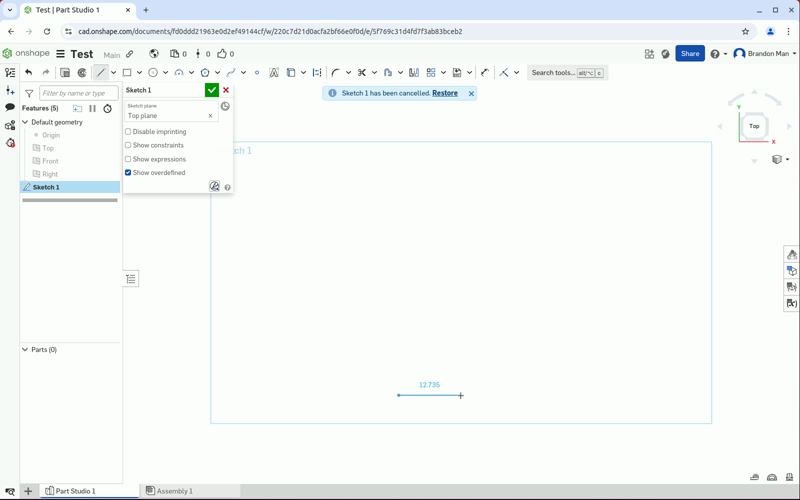
key_up(shift)
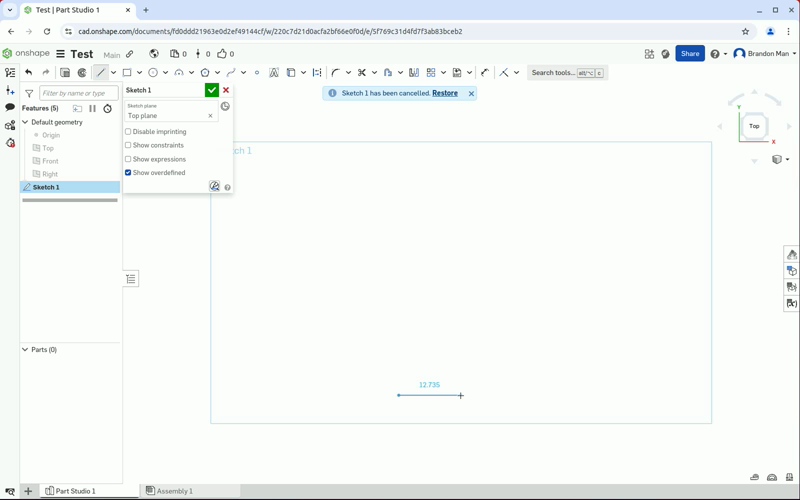
key_down(shift)
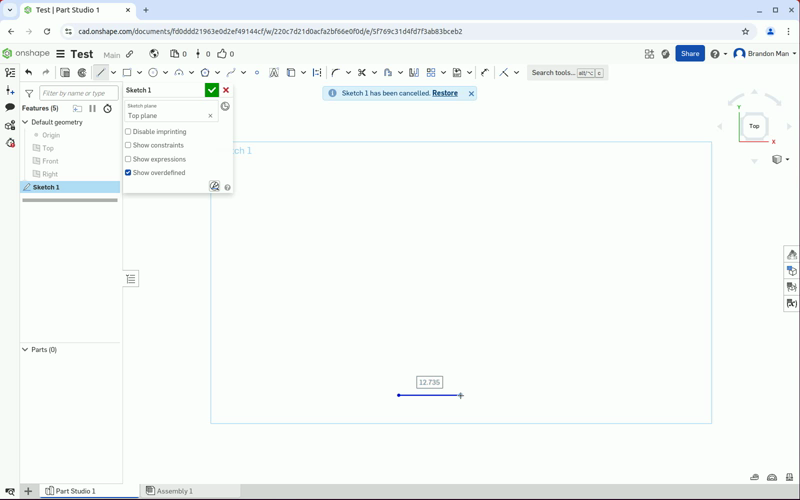
mouse_move(522, 395)
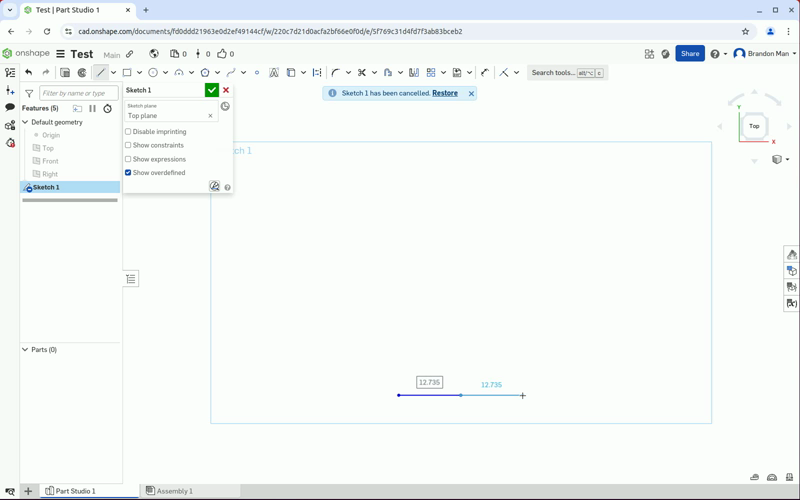
click(522, 395)
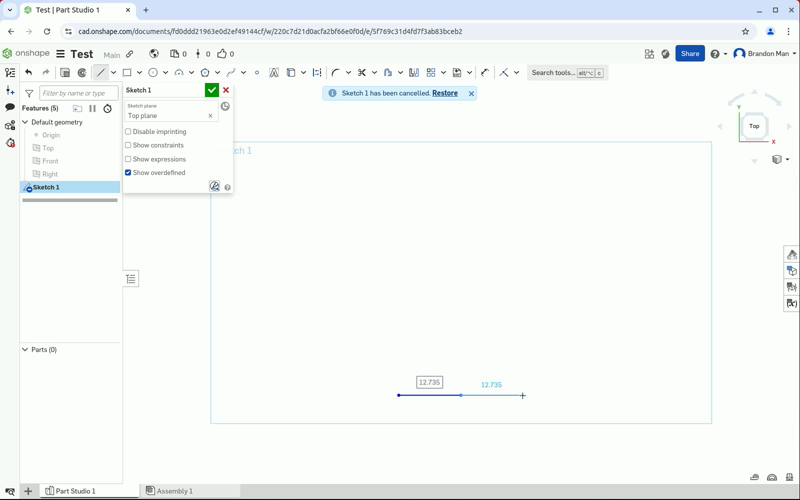
key_up(shift)
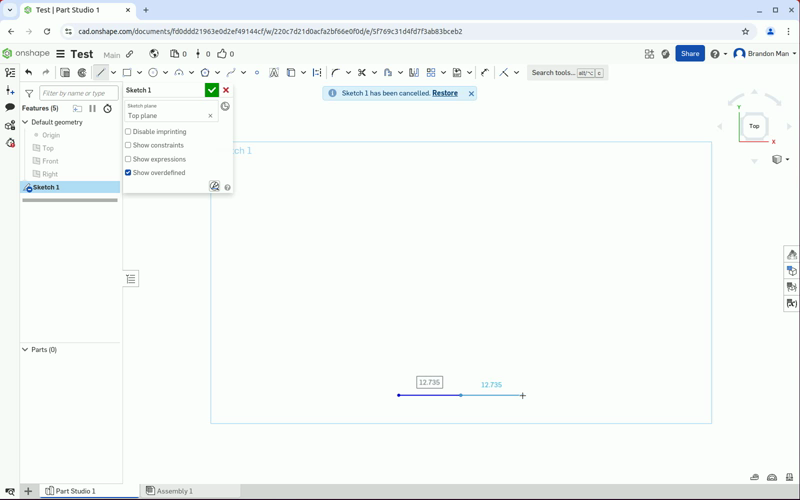
key_down(shift)
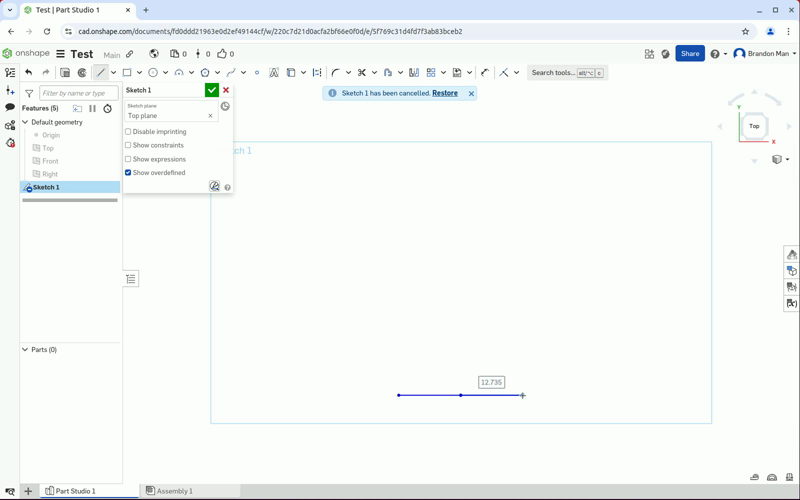
mouse_move(552, 395)
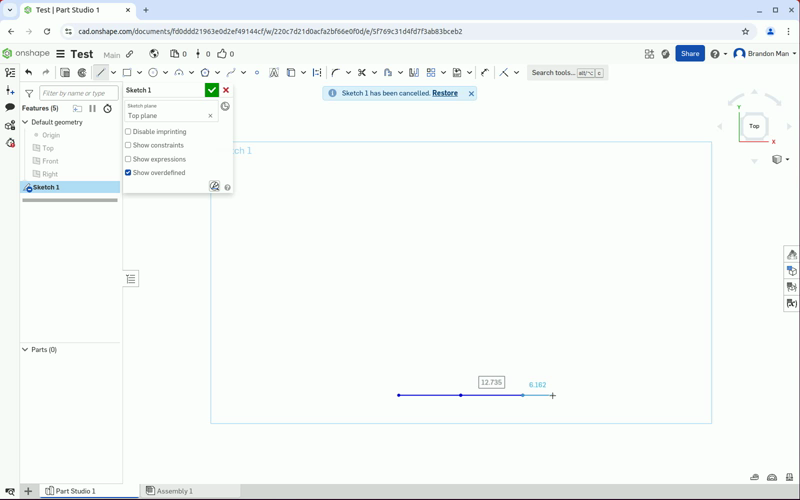
mouse_move(522, 355)
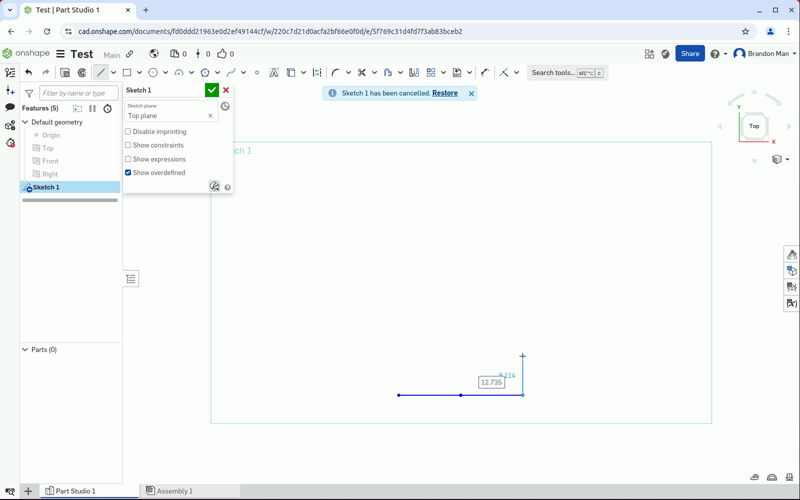
click(522, 355)
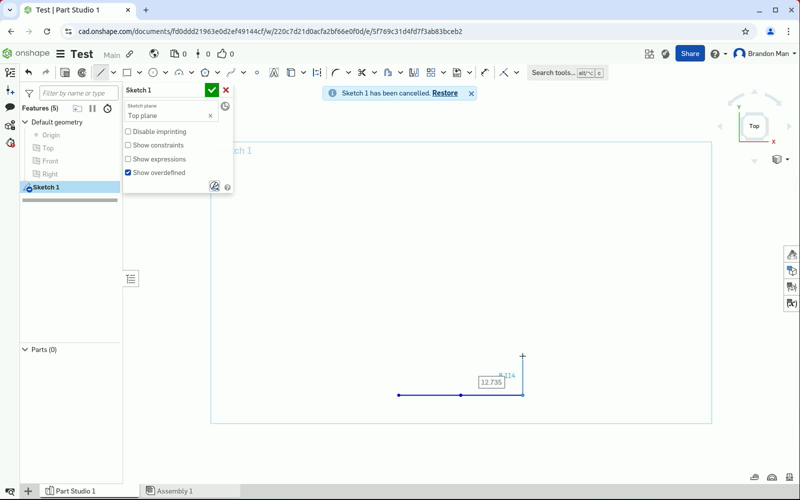
key_up(shift)
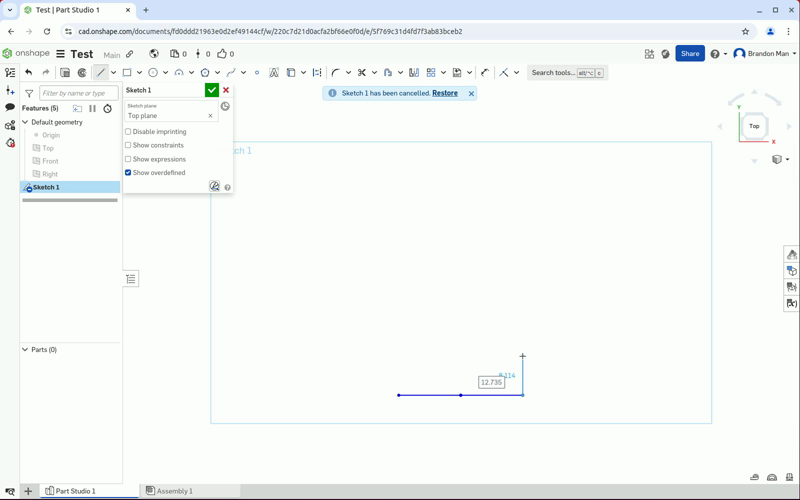
key_down(shift)
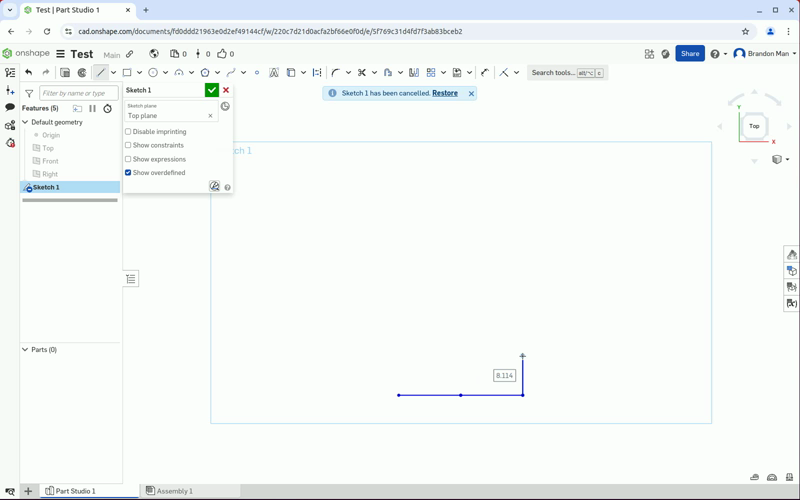
mouse_move(522, 256)
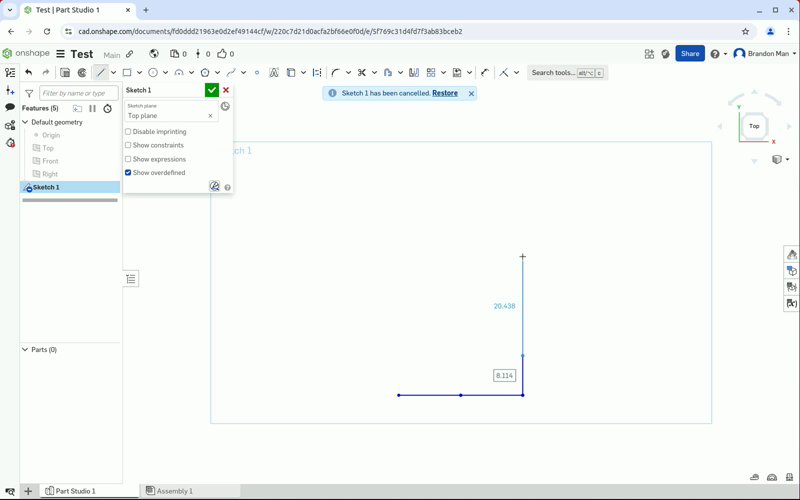
click(522, 256)
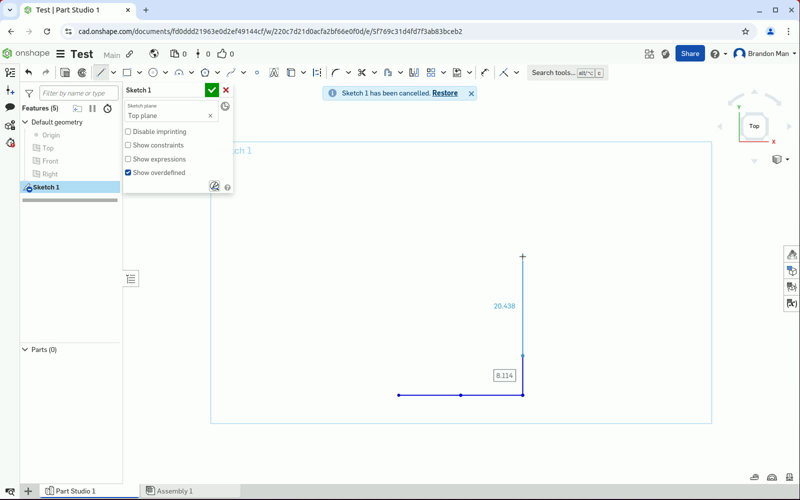
key_up(shift)
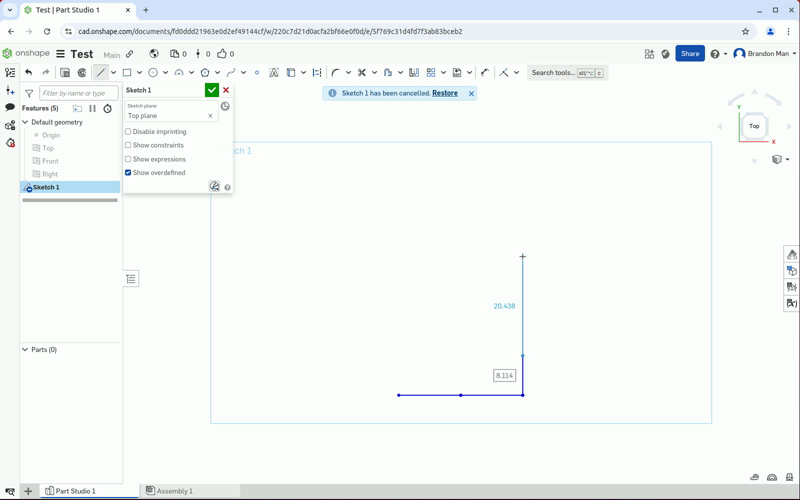
key_down(shift)
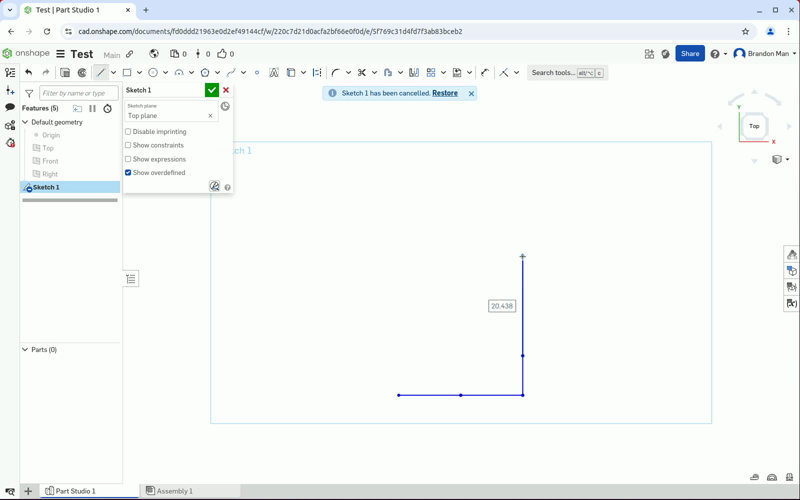
mouse_move(552, 256)
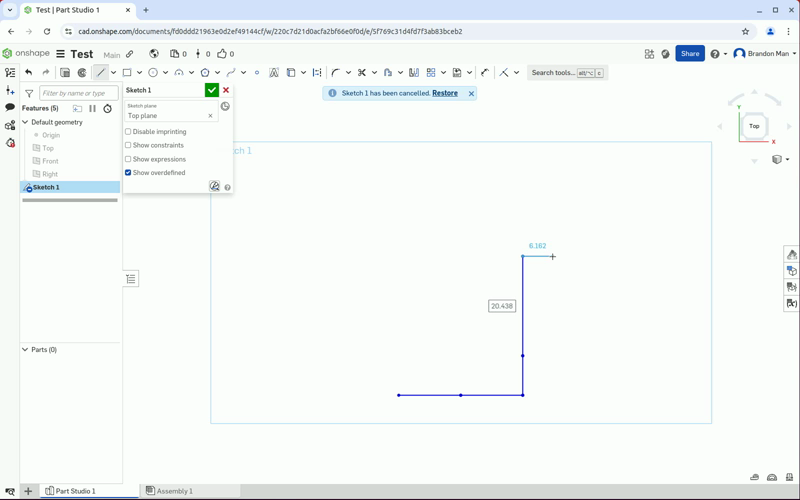
mouse_move(522, 216)
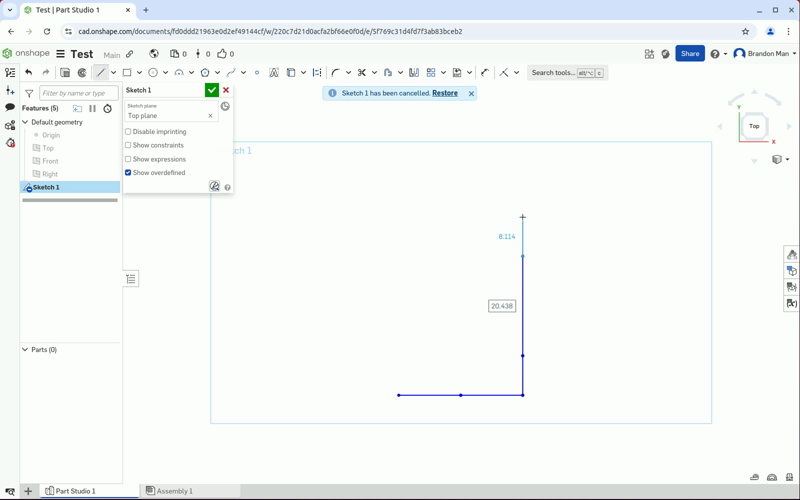
click(522, 216)
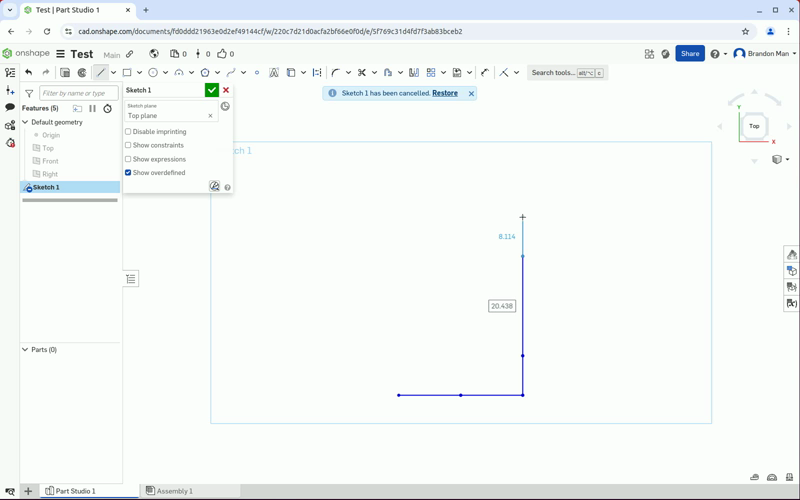
key_up(shift)
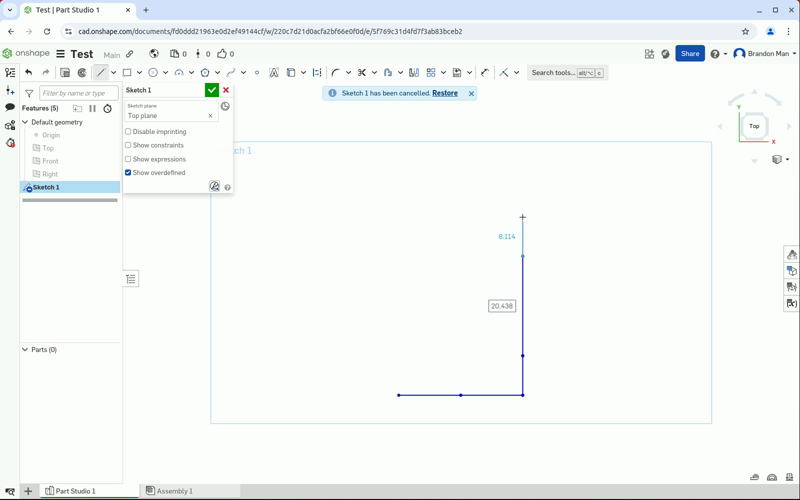
key_down(shift)
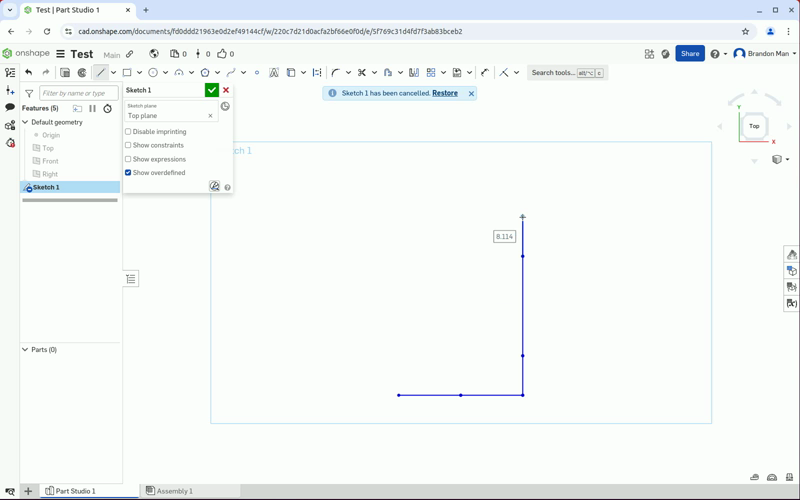
mouse_move(460, 216)
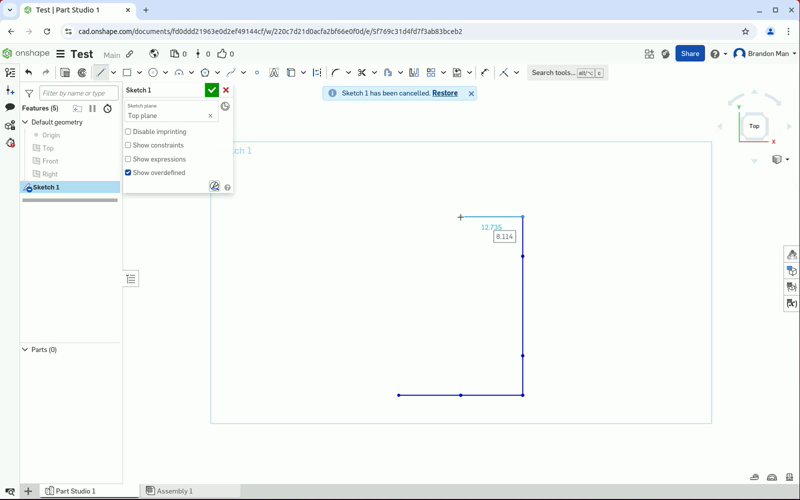
click(460, 216)
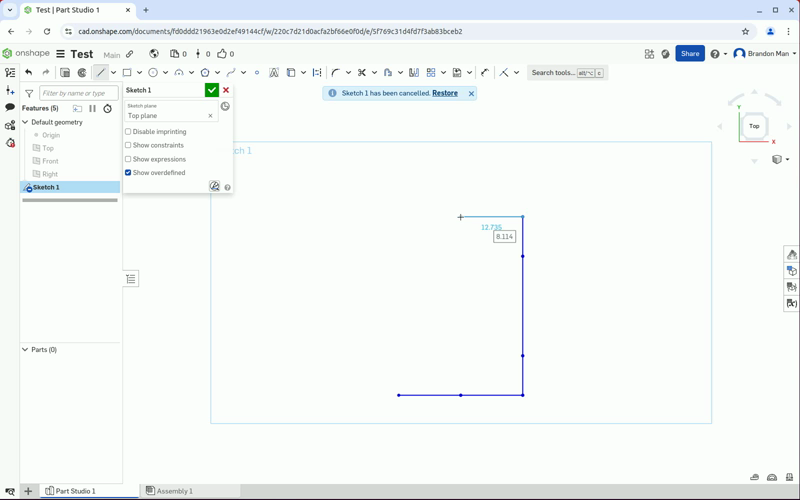
key_up(shift)
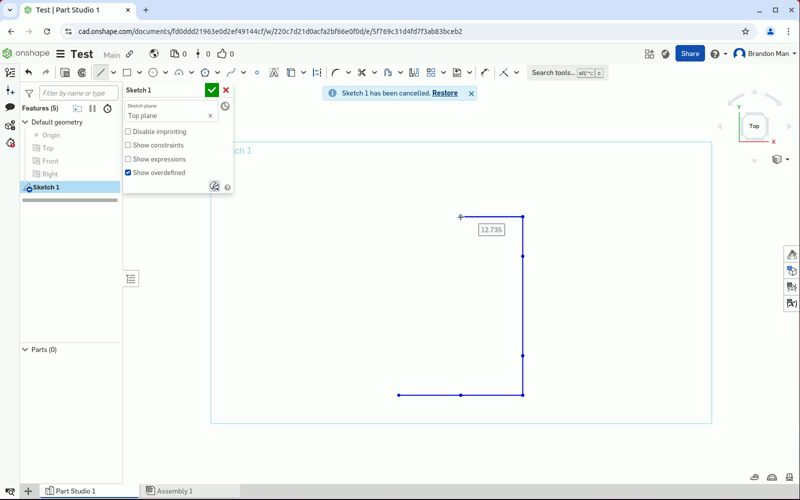
key_down(shift)
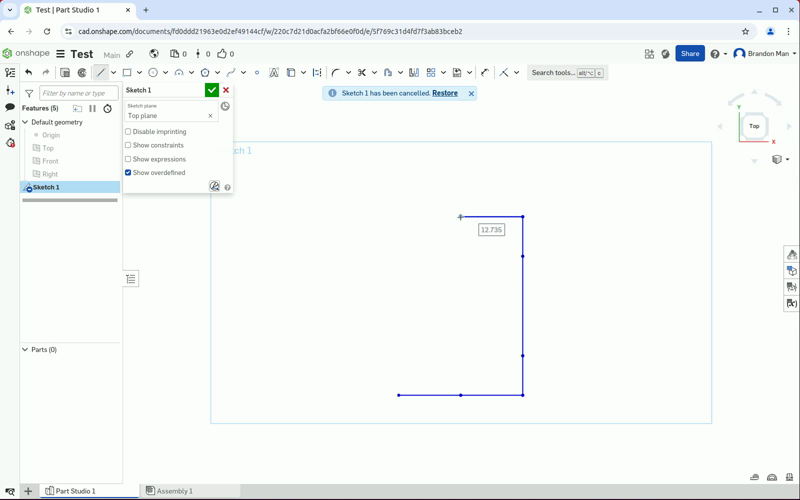
mouse_move(398, 216)
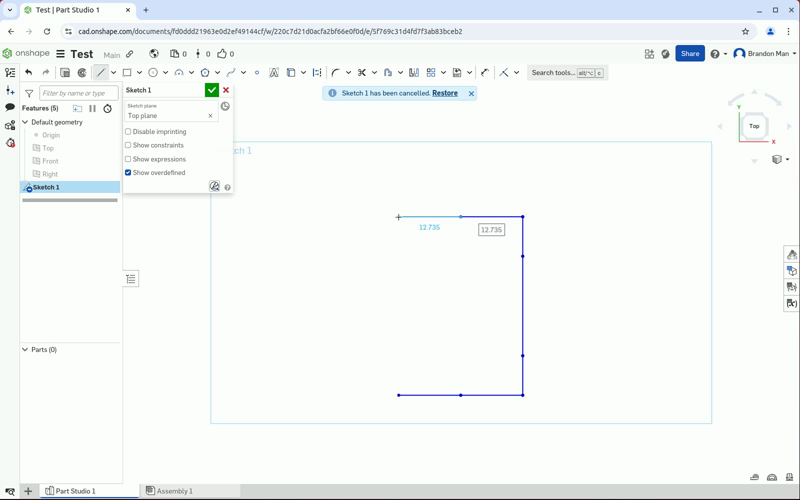
click(398, 216)
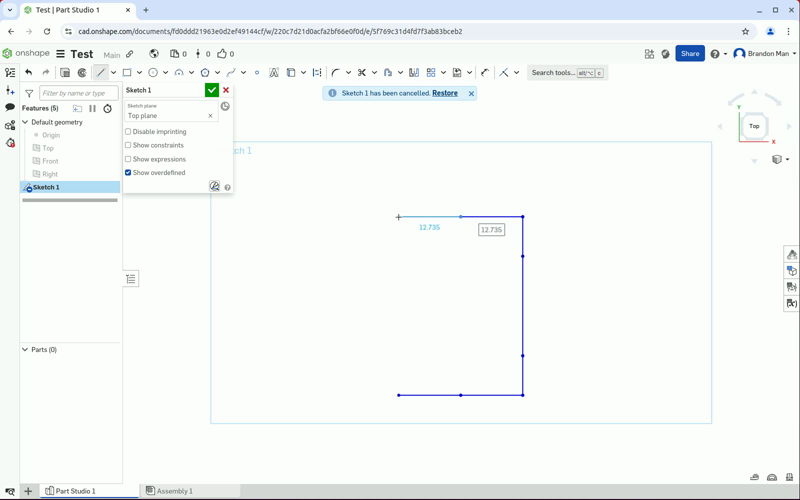
key_up(shift)
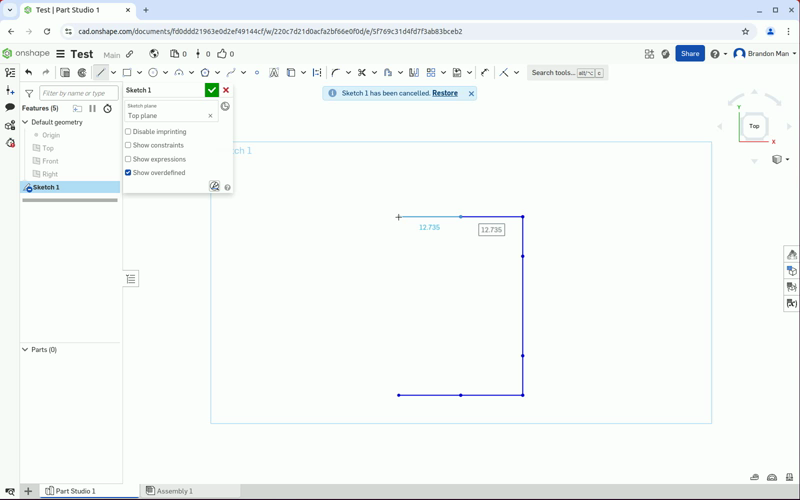
key_down(shift)
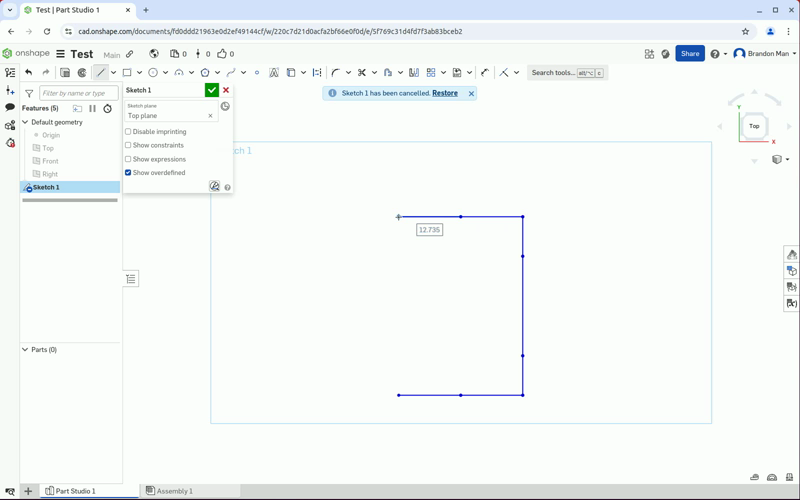
mouse_move(428, 216)
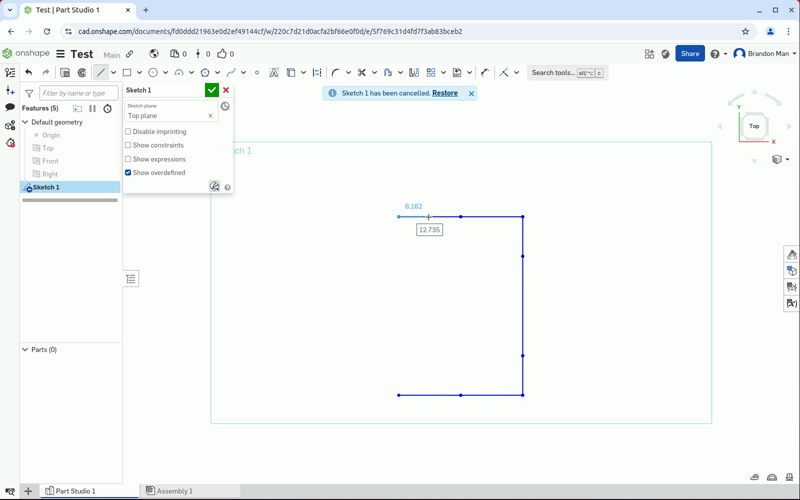
mouse_move(398, 256)
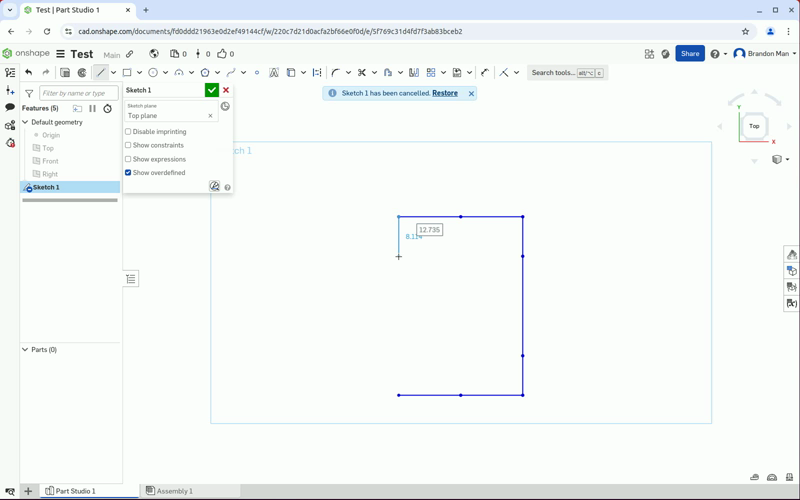
click(398, 256)
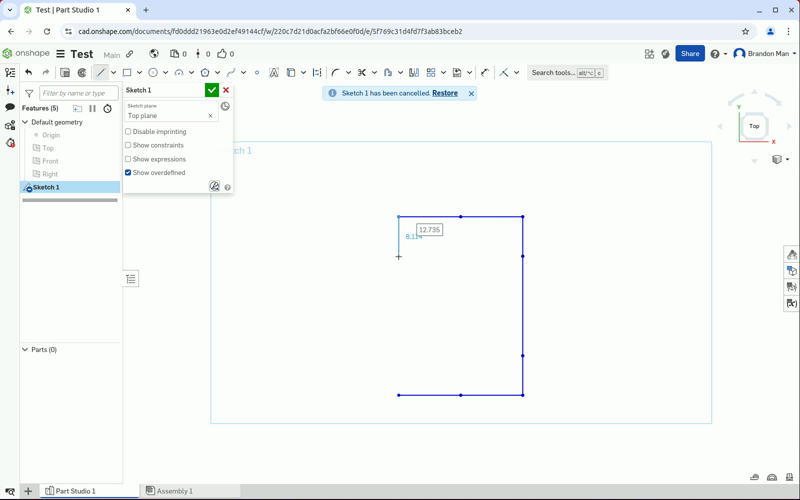
key_up(shift)
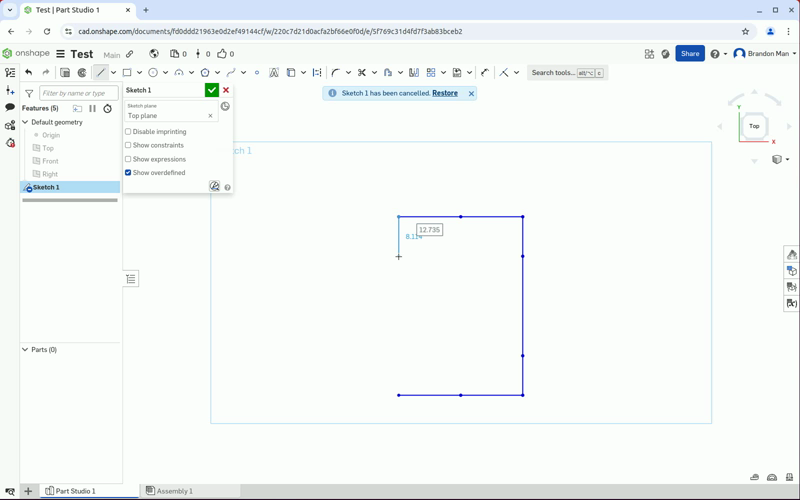
key_down(shift)
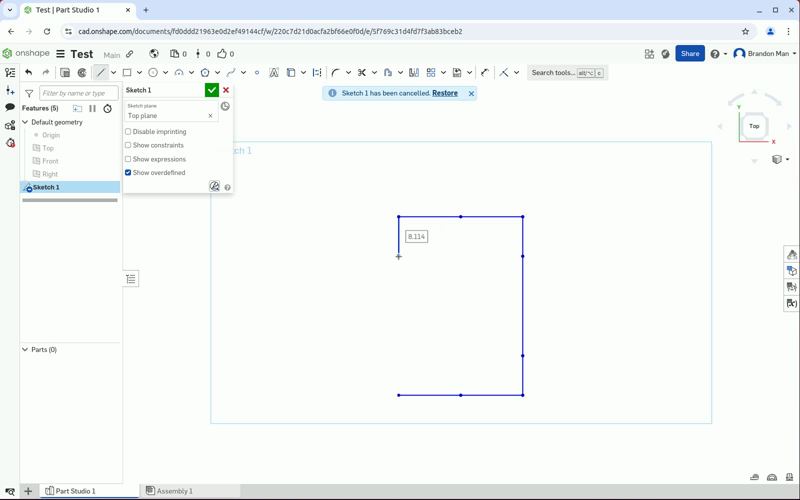
mouse_move(398, 355)
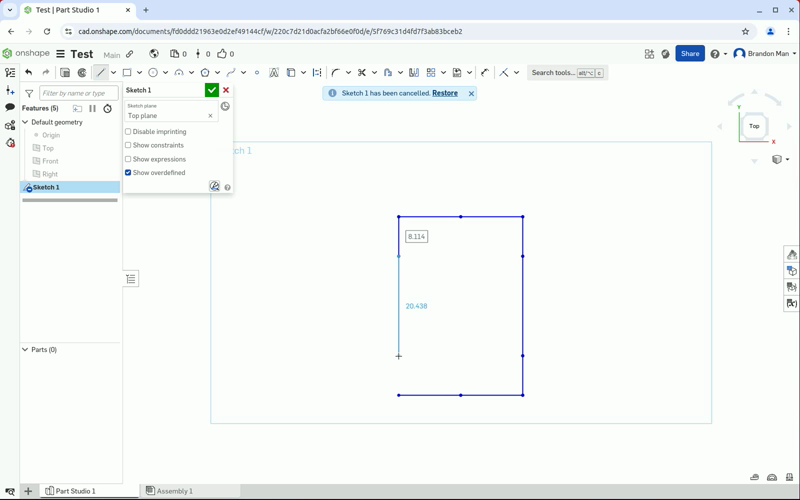
click(398, 355)
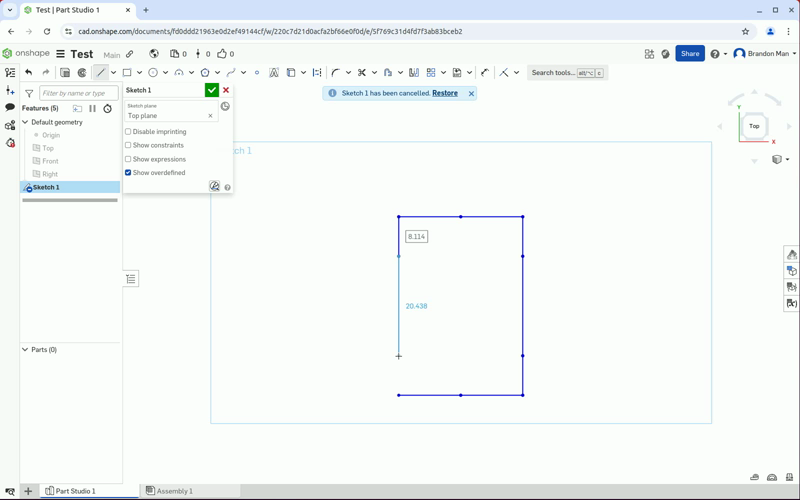
key_up(shift)
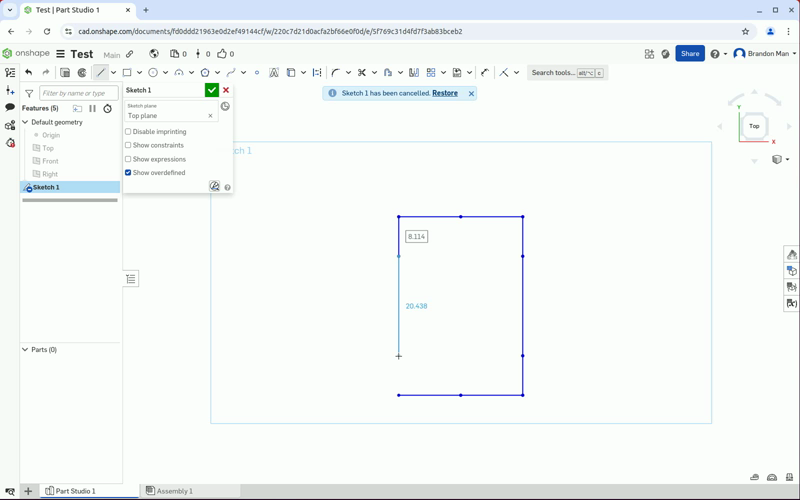
mouse_move(428, 355)
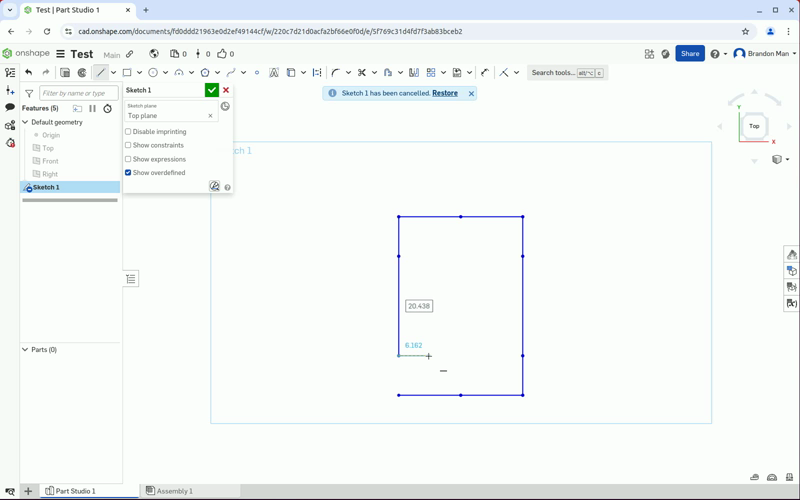
key_down(shift)
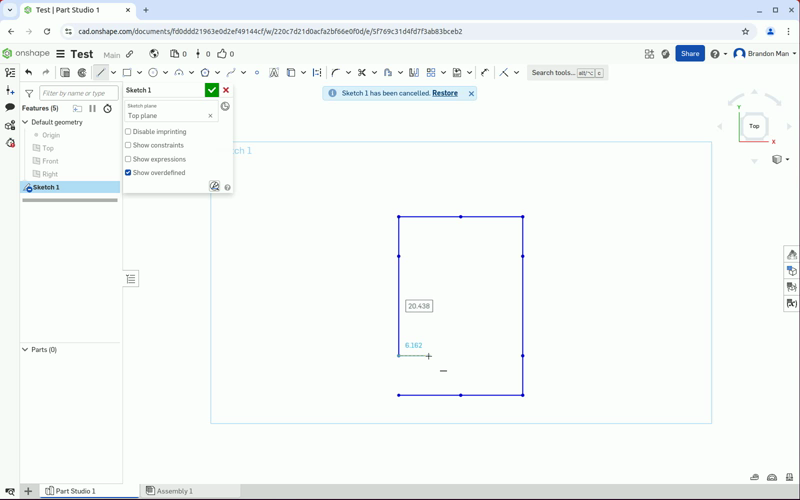
mouse_move(398, 395)
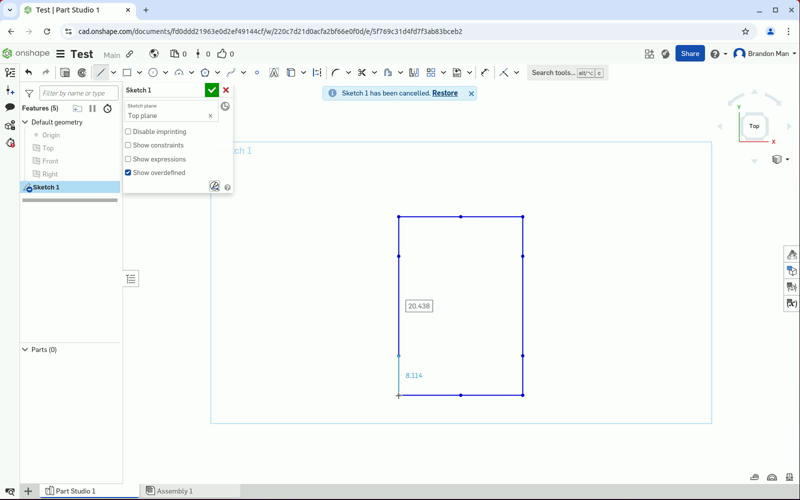
key_up(shift)
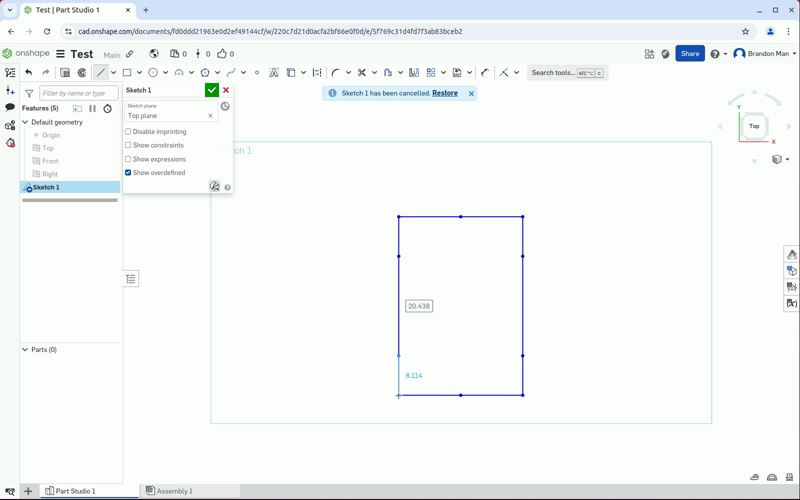
click(398, 395)
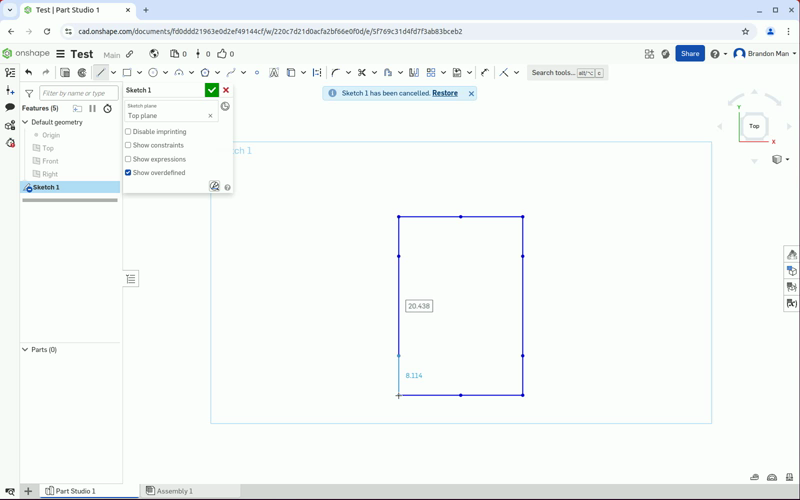
key(esc)
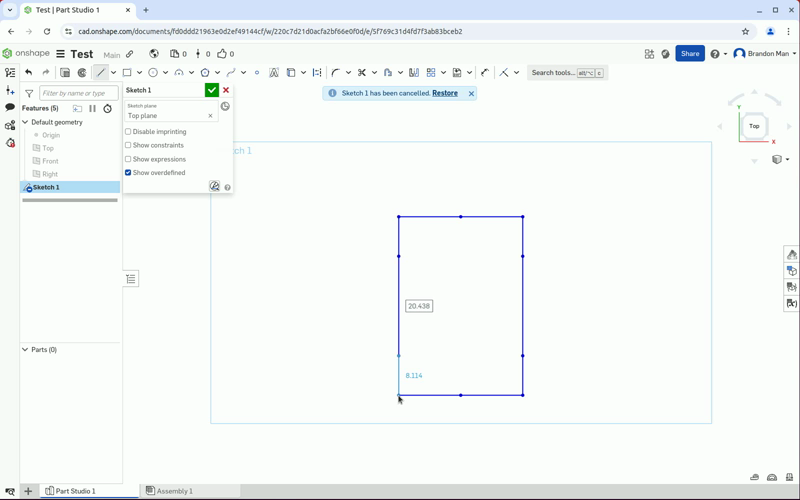
key(c)
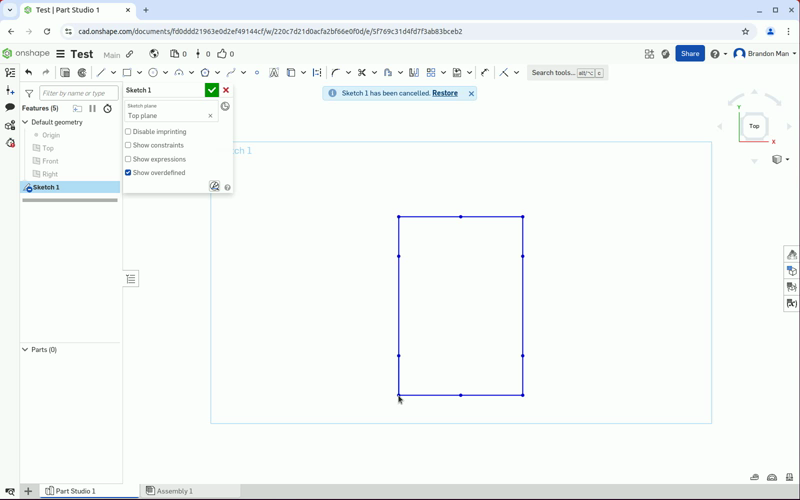
key_down(shift)
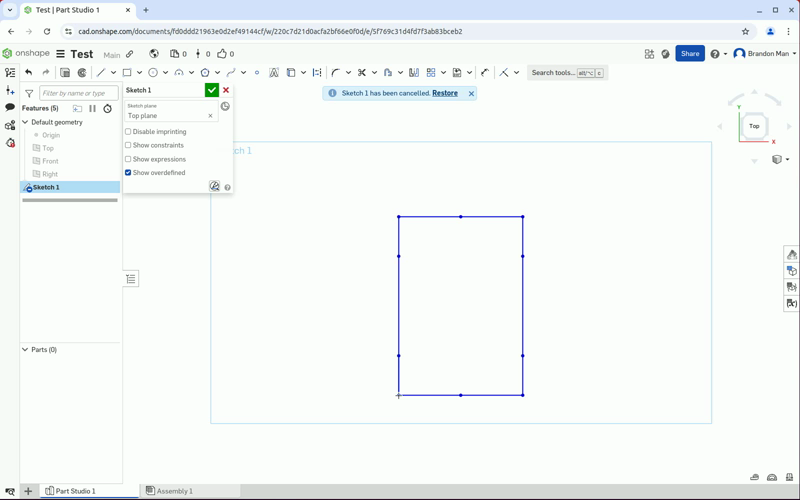
mouse_move(460, 355)
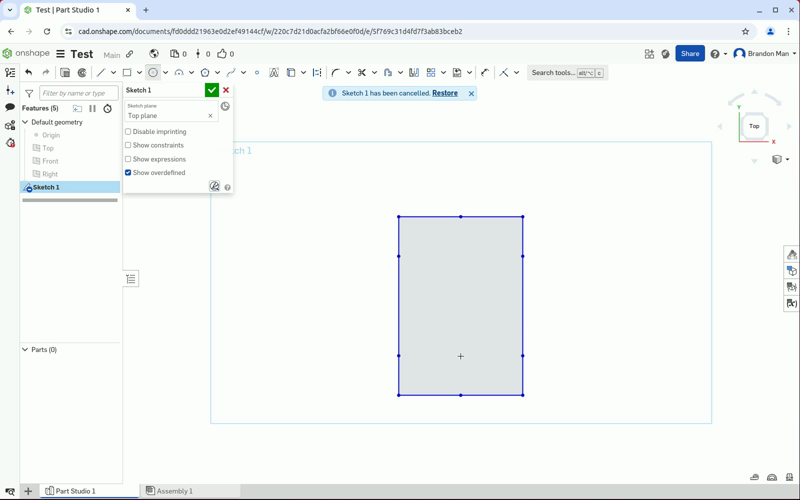
click(460, 355)
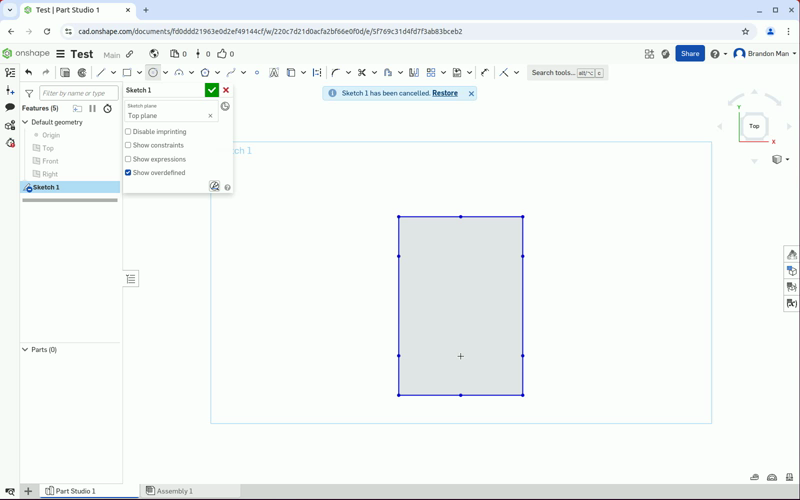
key_up(shift)
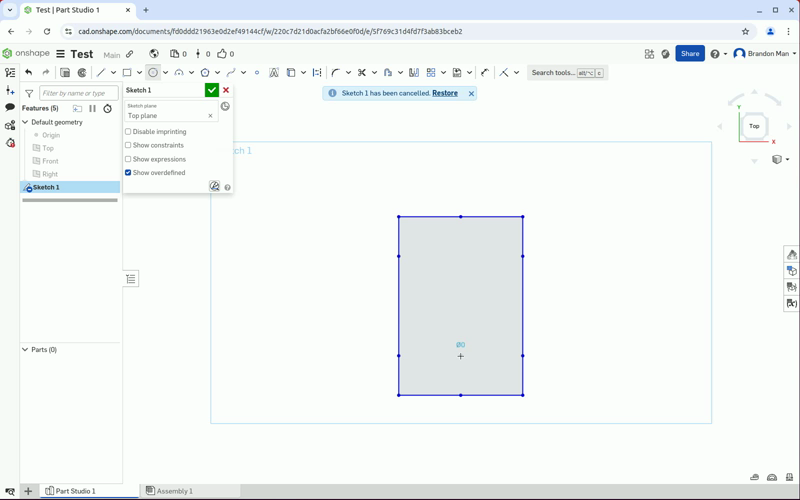
mouse_move(470, 355)
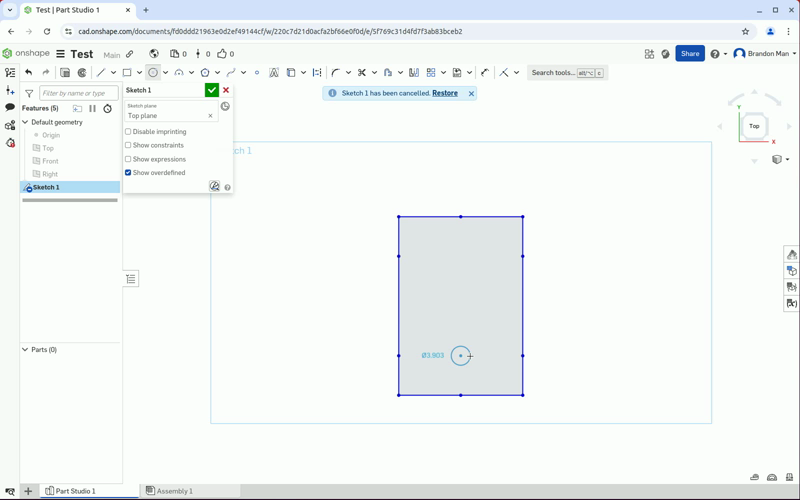
click(470, 355)
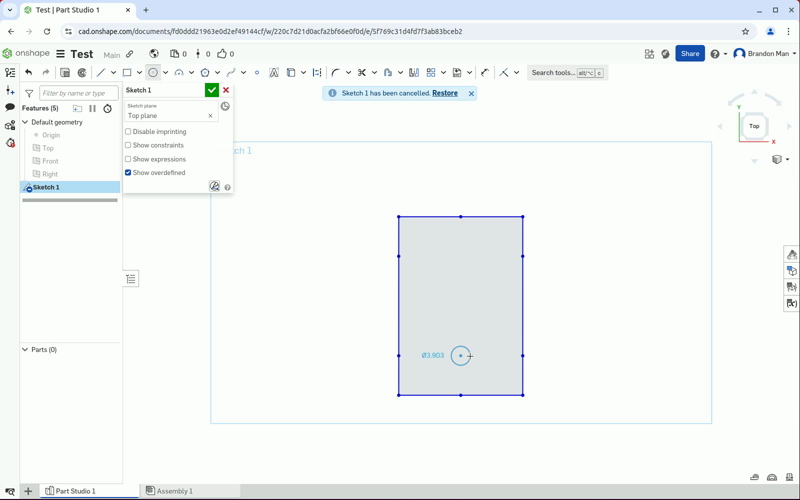
key(esc)
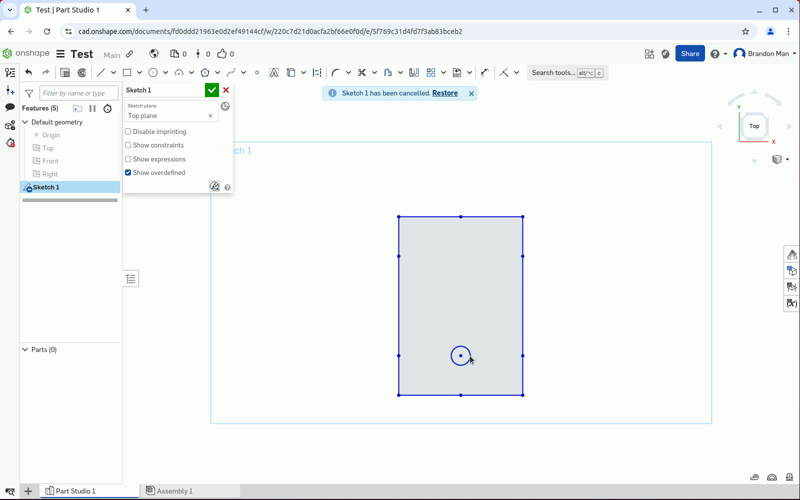
key(c)
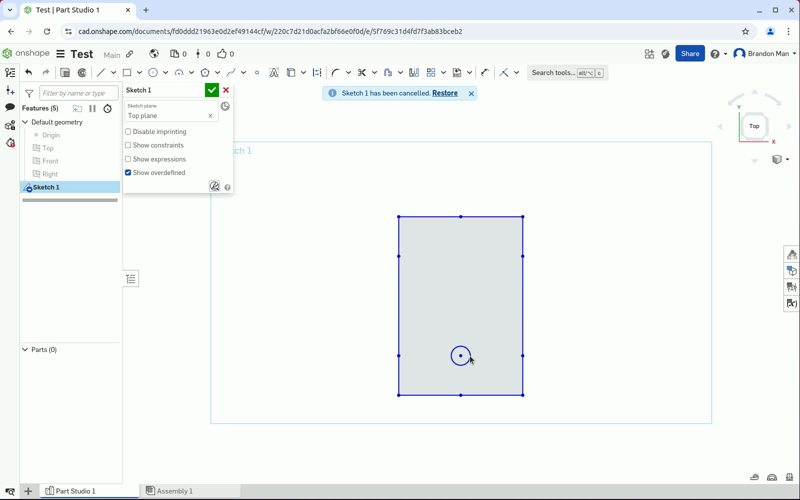
key_down(shift)
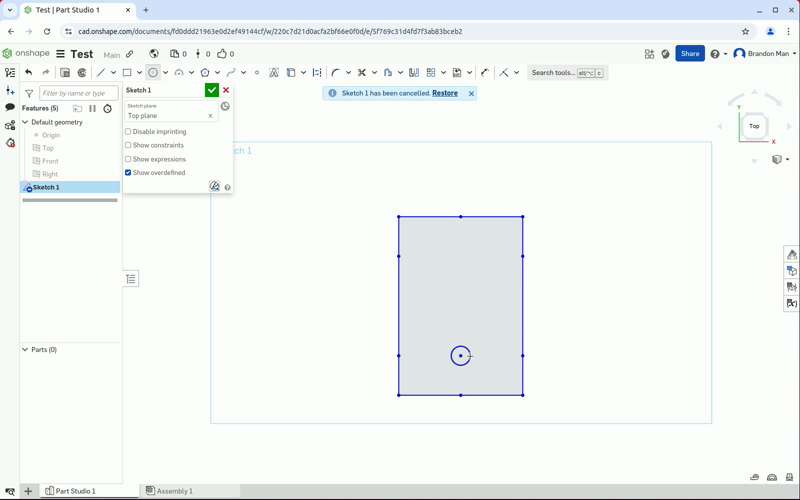
mouse_move(460, 256)
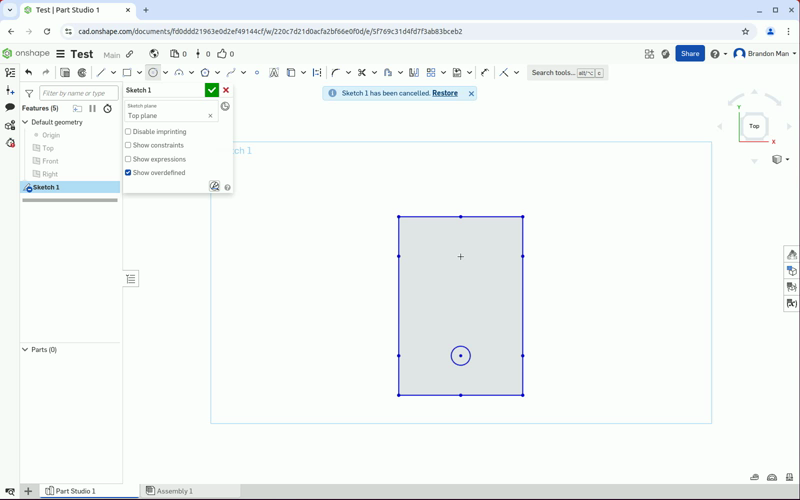
click(460, 256)
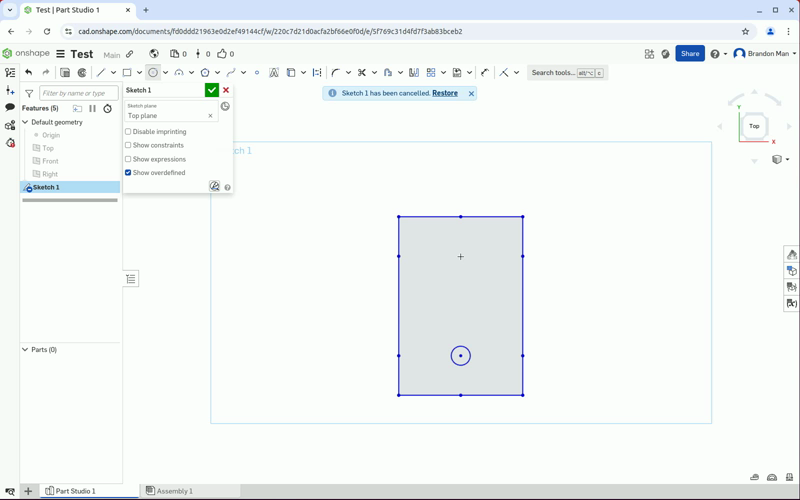
key_up(shift)
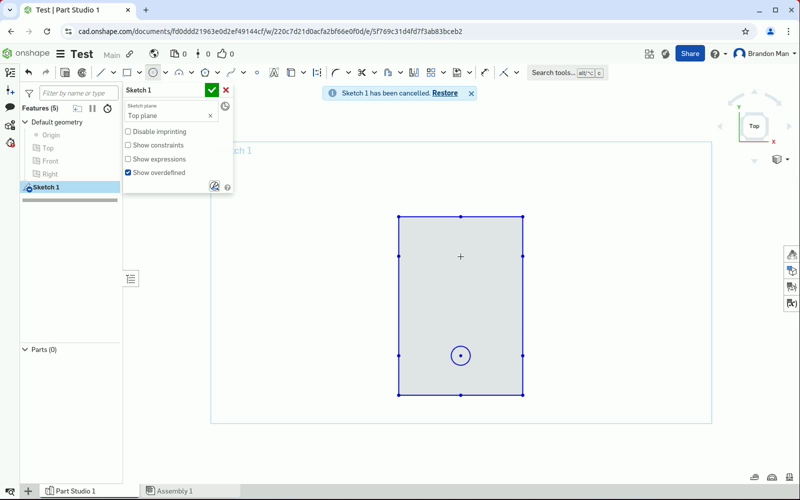
mouse_move(470, 256)
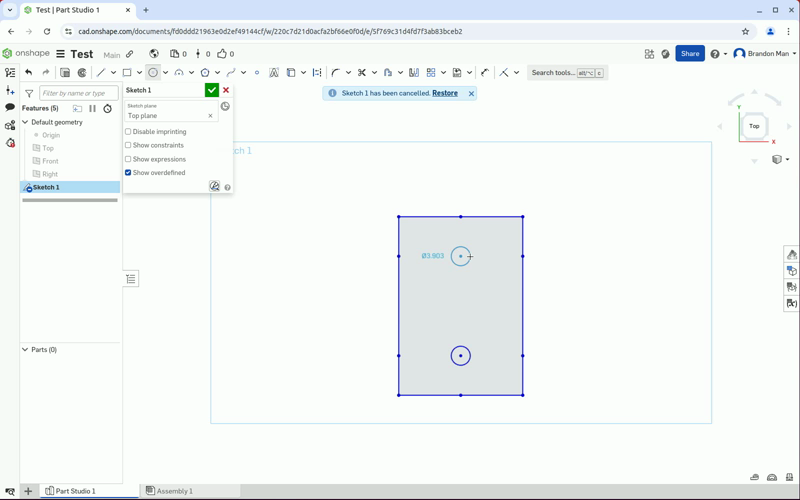
click(470, 256)
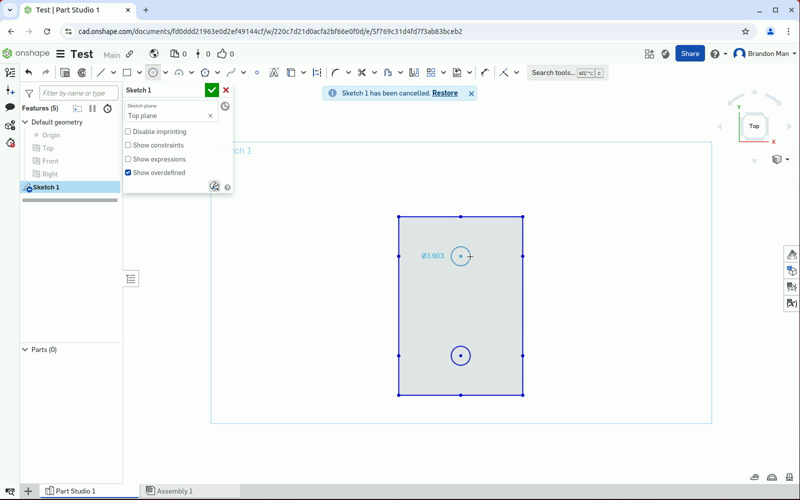
key(esc)
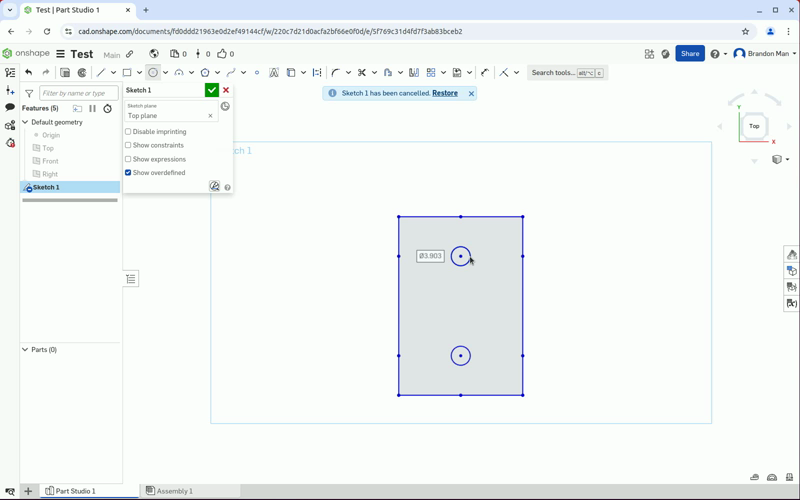
mouse_move(450, 295)
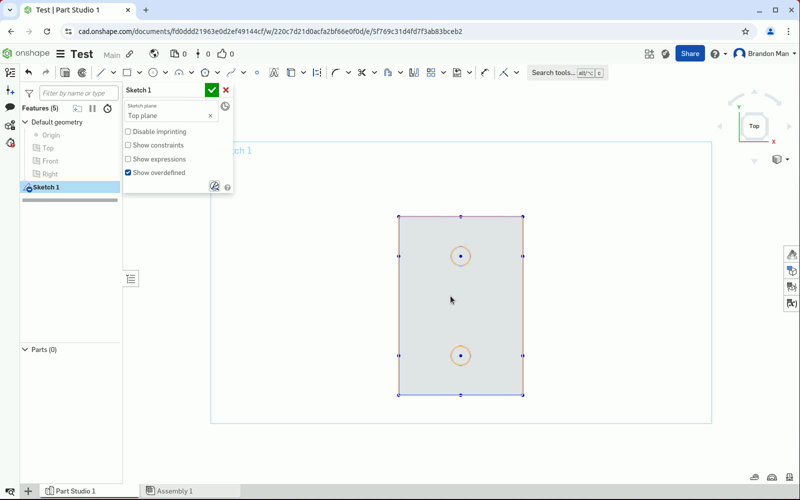
click(450, 295)
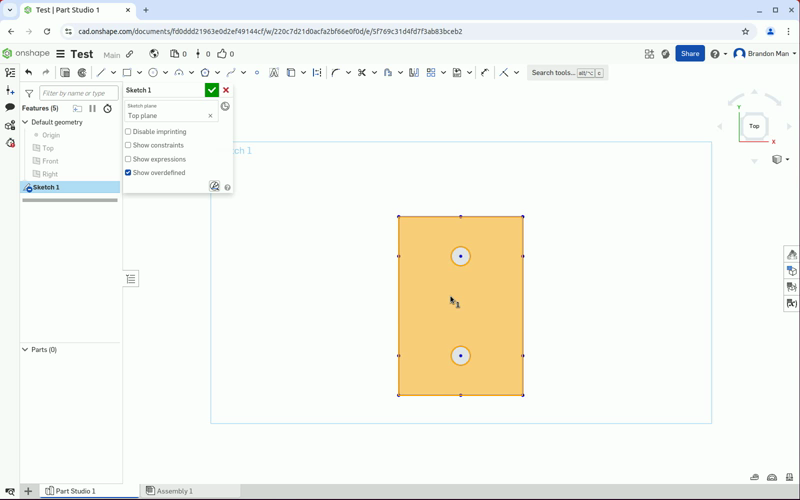
mouse_move(73, 352)
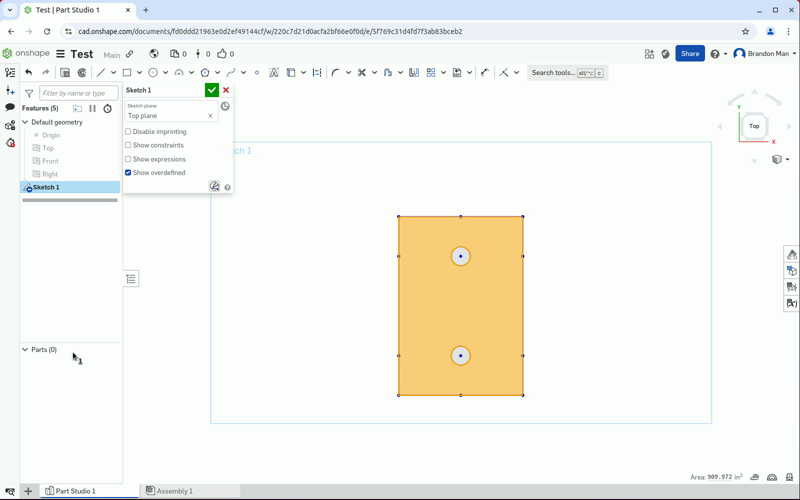
key(shift+y)
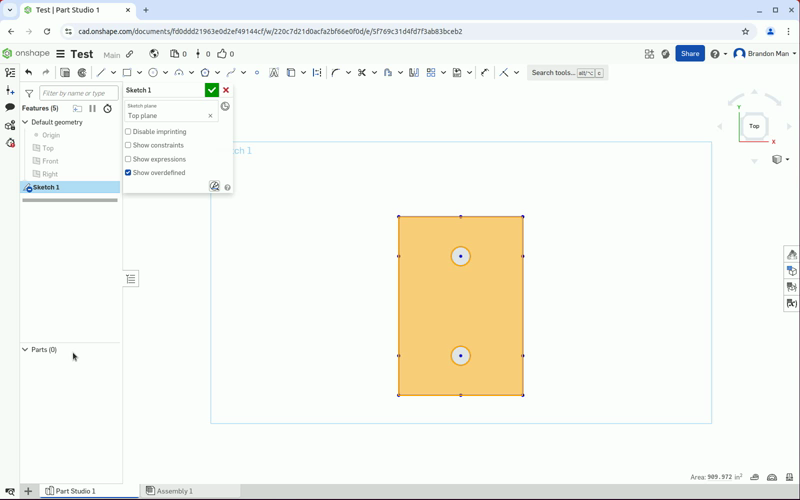
key(shift+e)
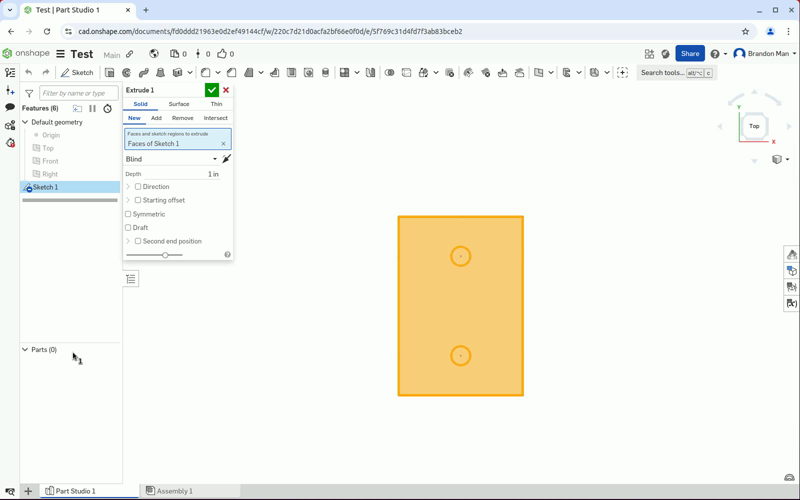
mouse_move(143, 106)
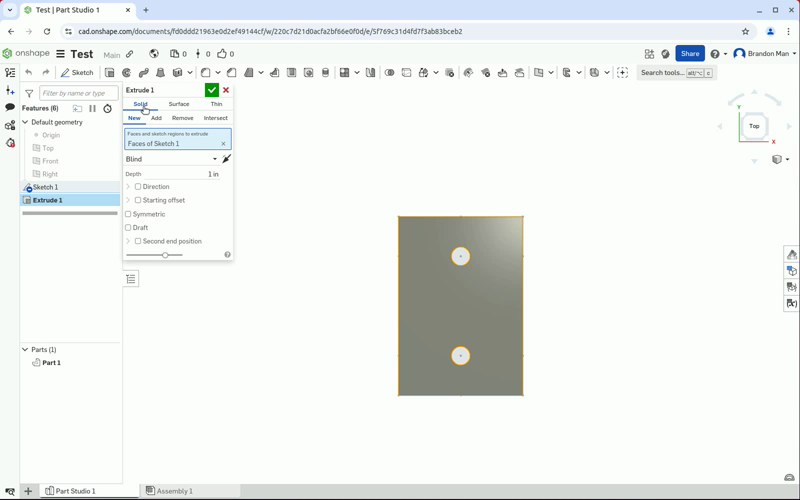
click(143, 106)
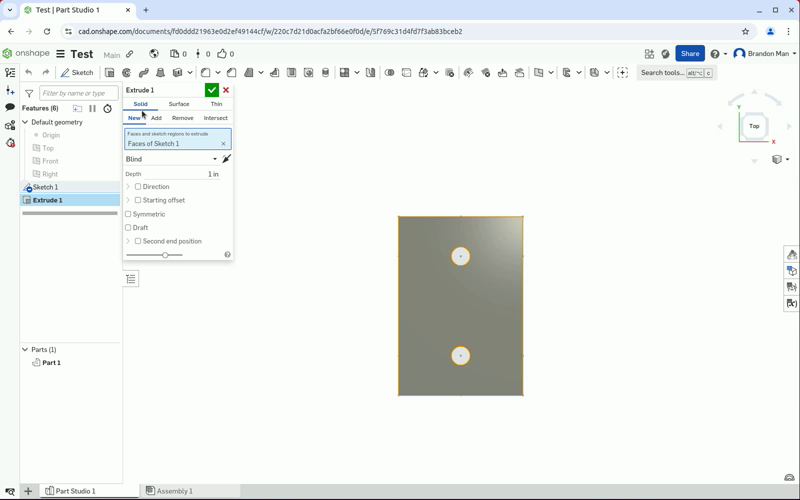
mouse_move(137, 120)
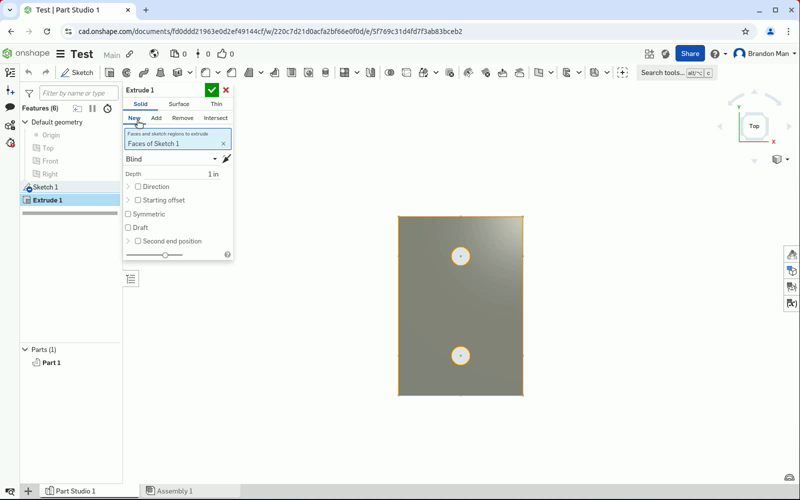
click(137, 120)
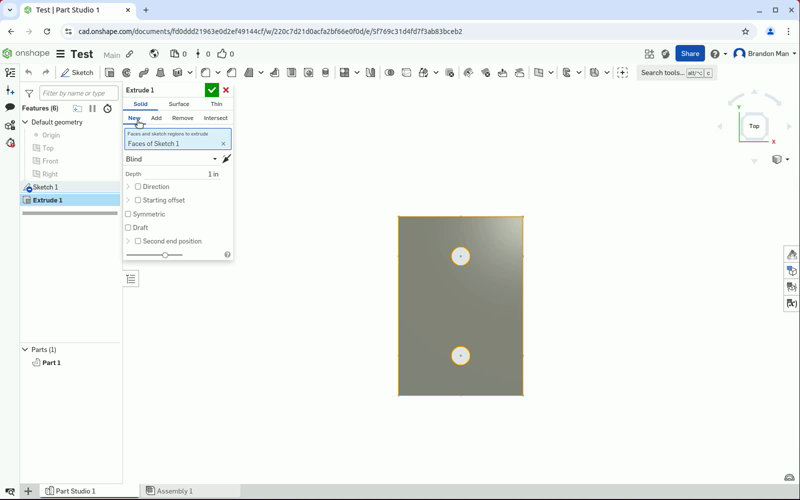
key(tab, 4)
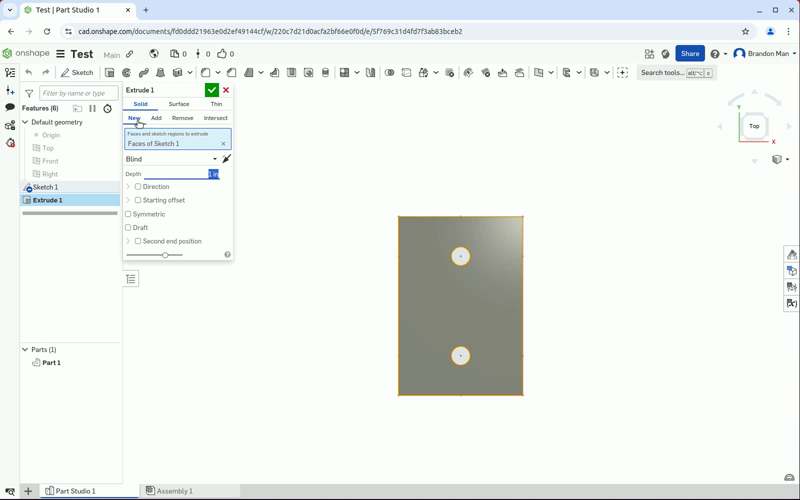
text(3.37)
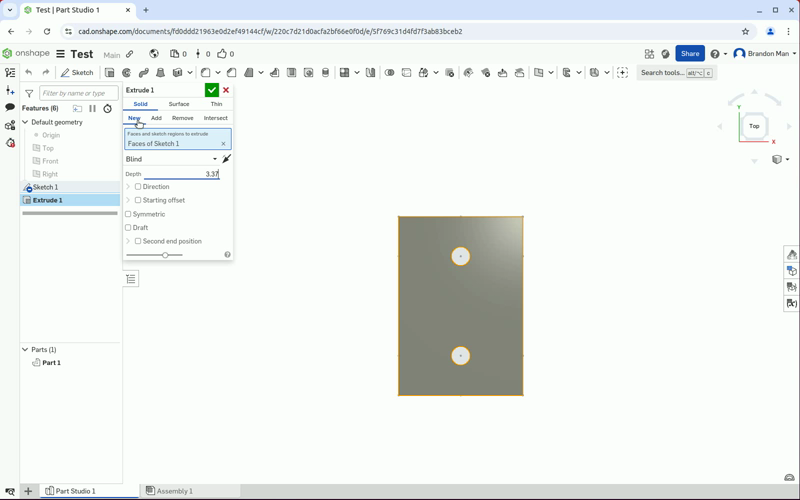
key(enter)
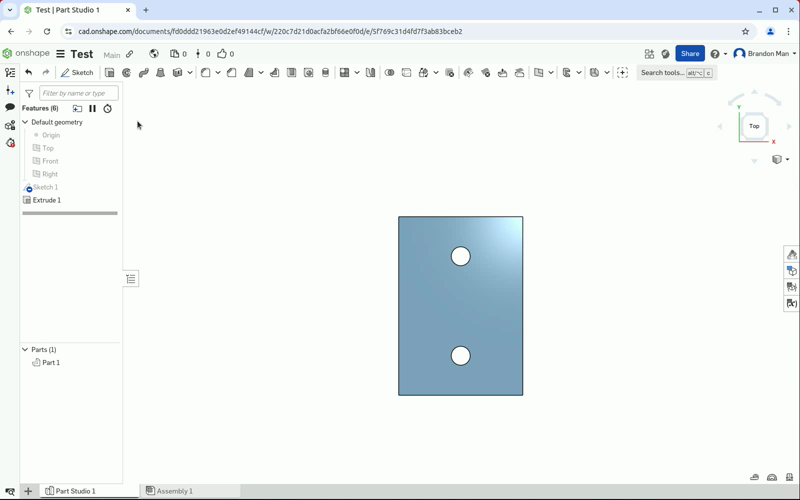
key(shift+h)
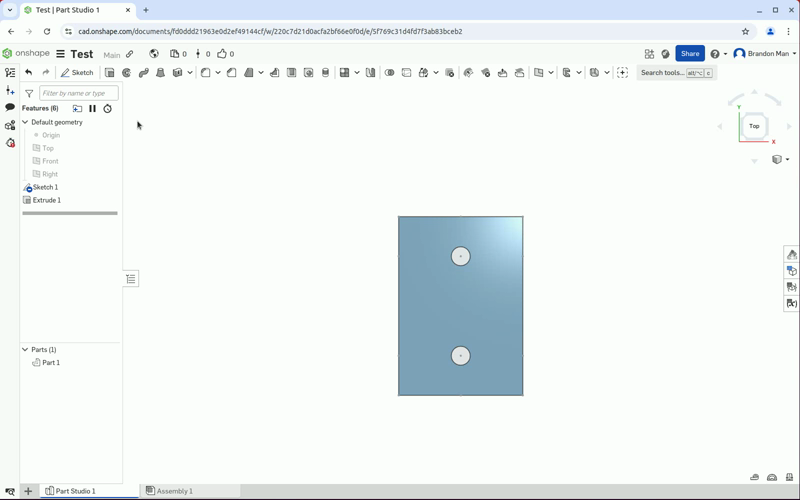
key(shift+h)
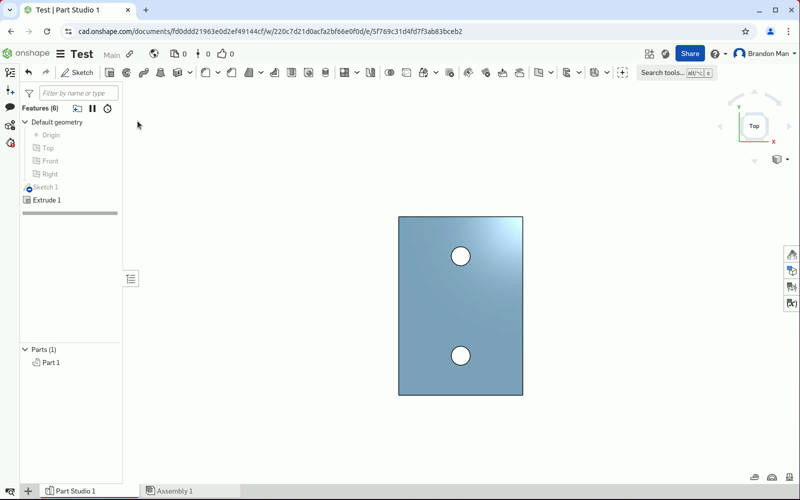
mouse_move(73, 189)
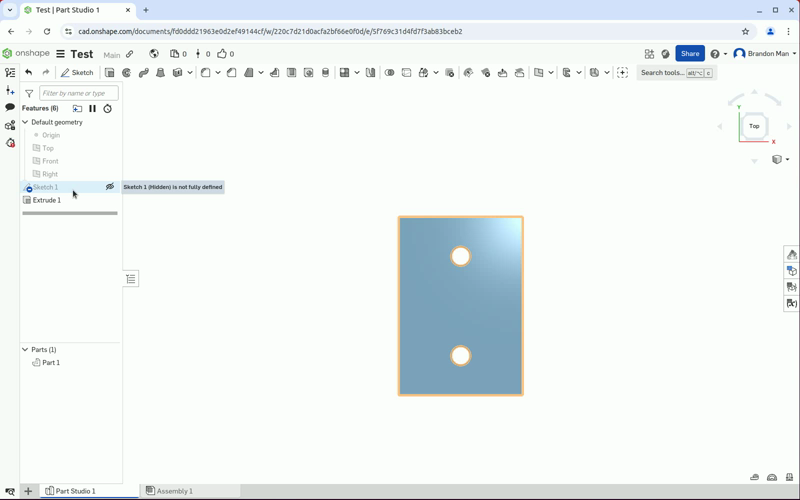
click(73, 189)
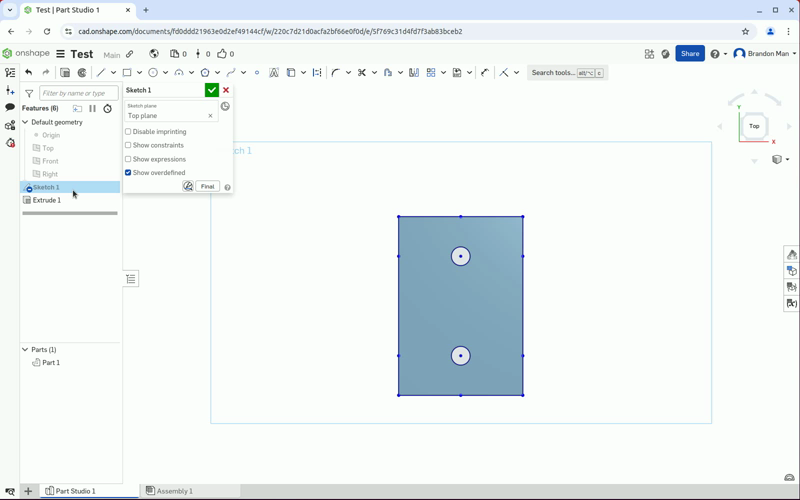
mouse_move(229, 92)
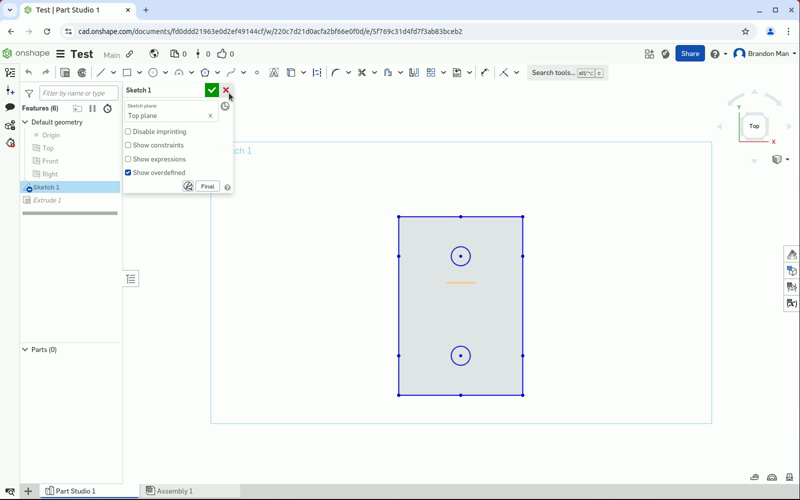
click(229, 92)
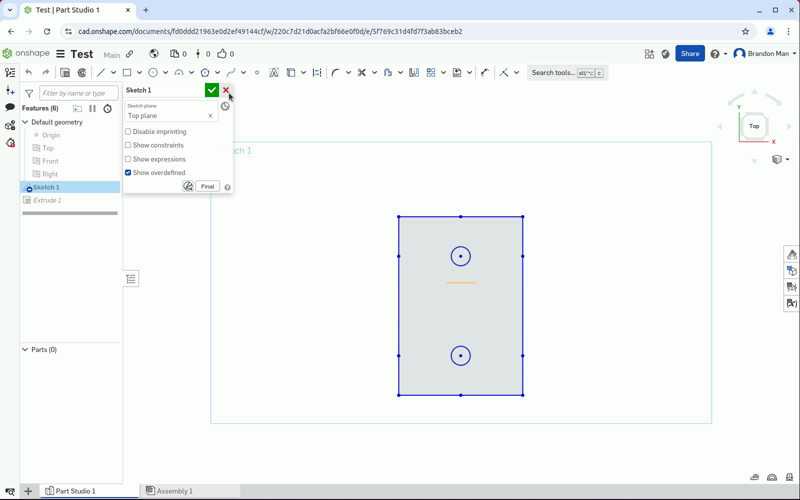
key(shift+s)
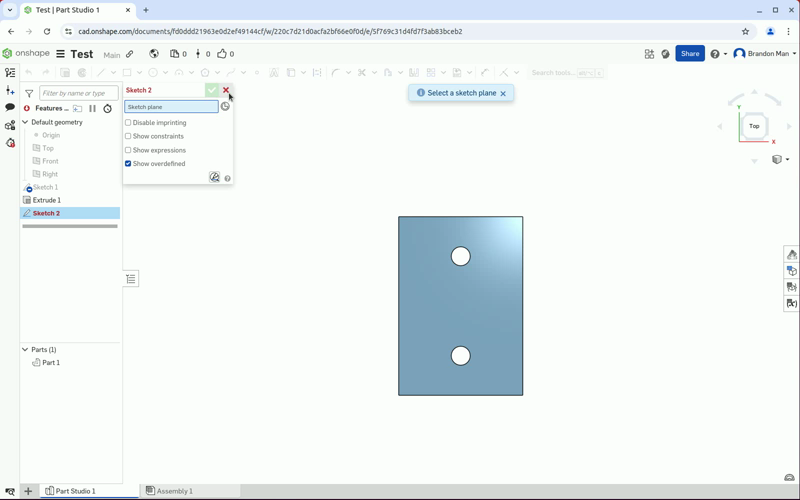
mouse_move(73, 150)
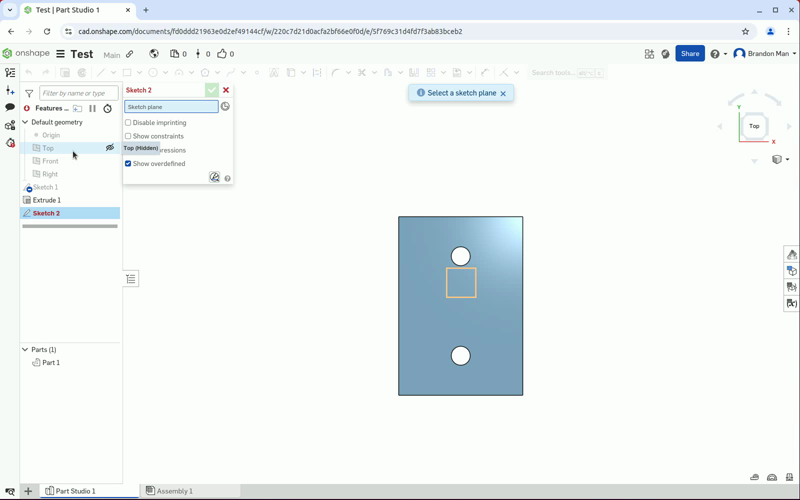
click(73, 150)
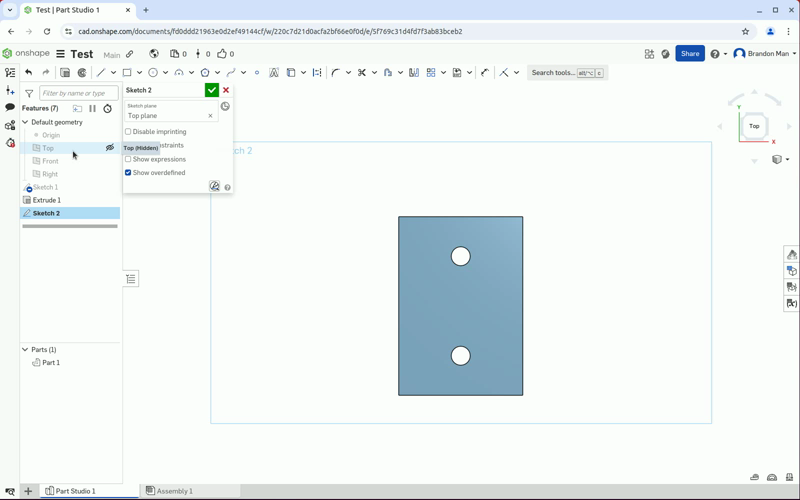
mouse_move(73, 352)
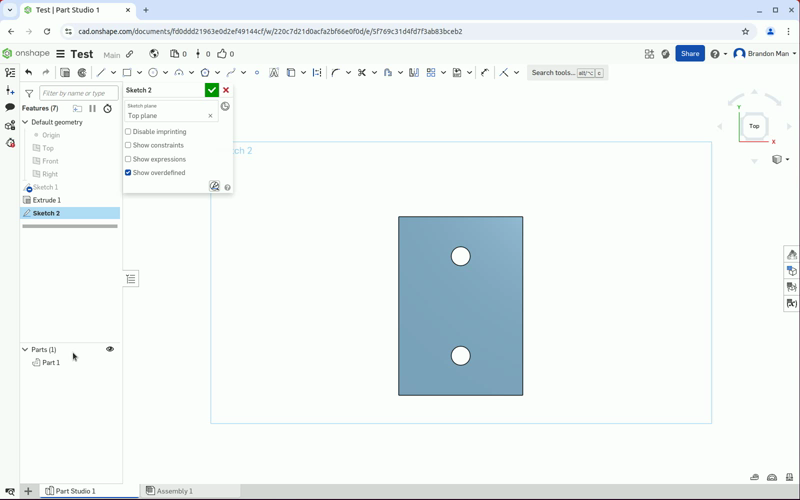
key(y)
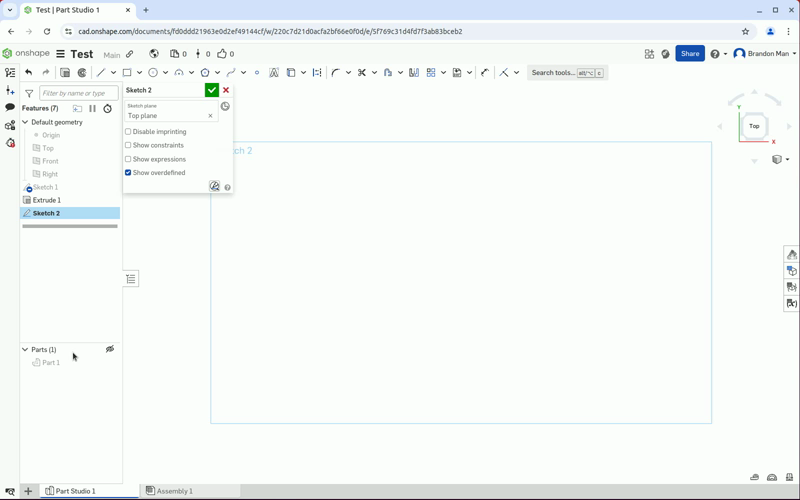
key(c)
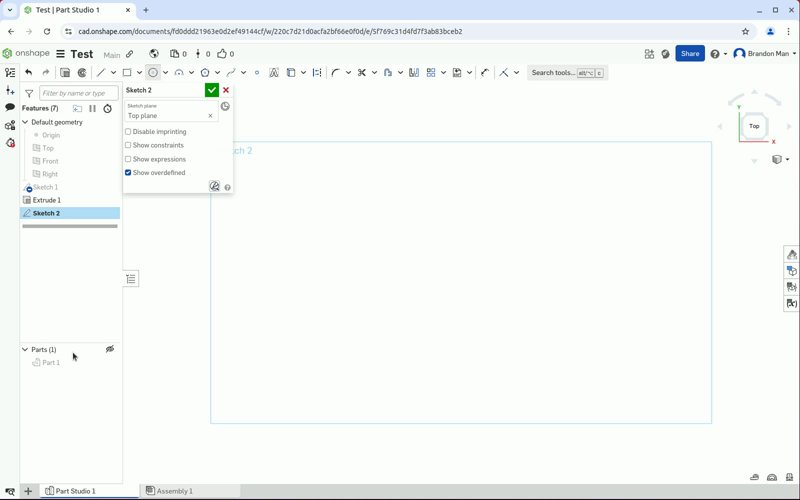
key_down(shift)
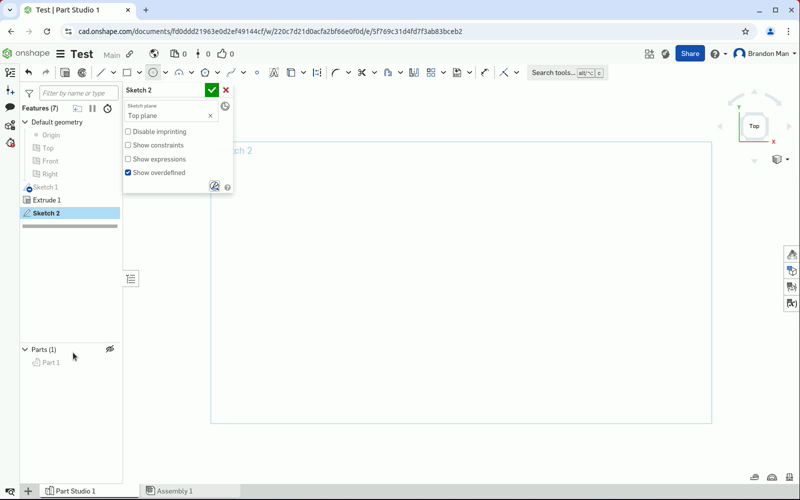
mouse_move(461, 257)
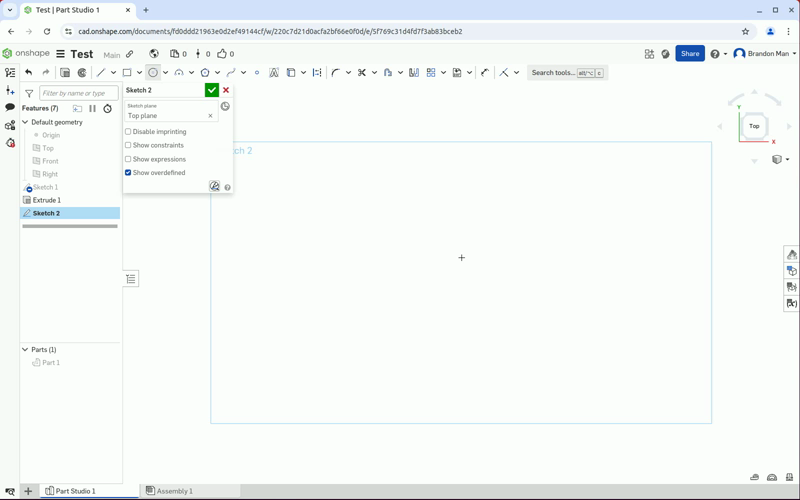
click(461, 257)
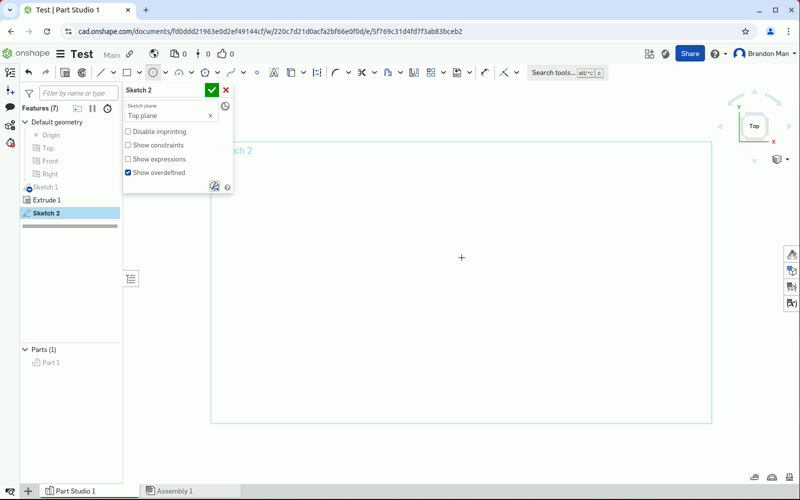
key_up(shift)
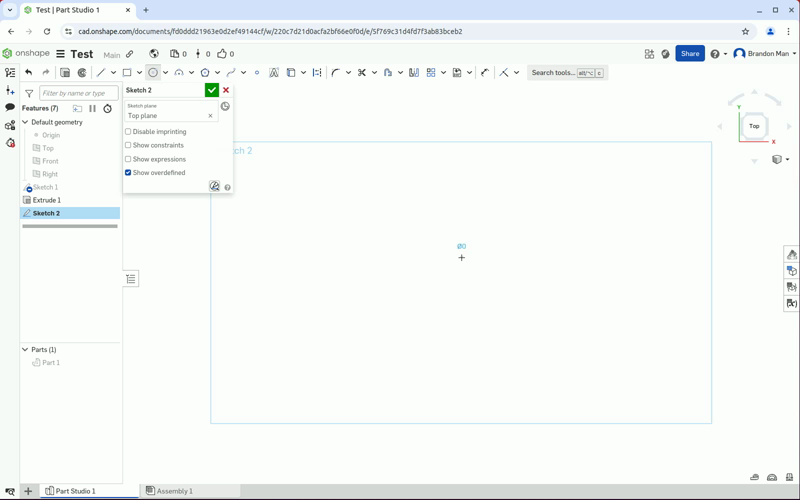
mouse_move(471, 257)
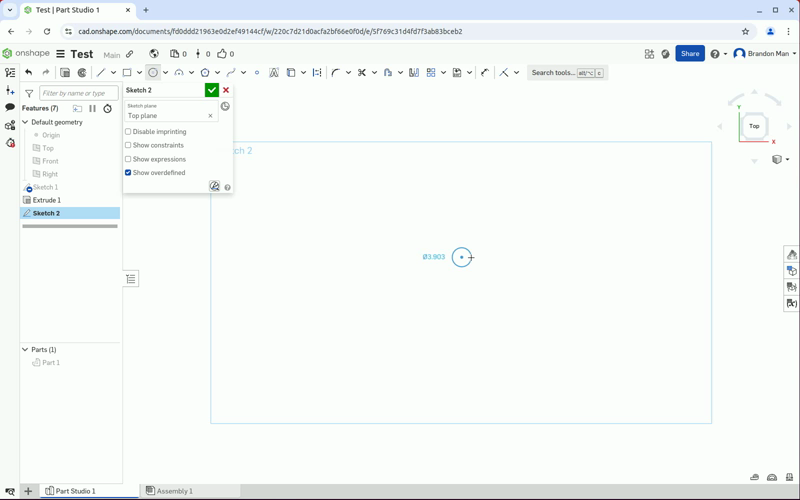
click(471, 257)
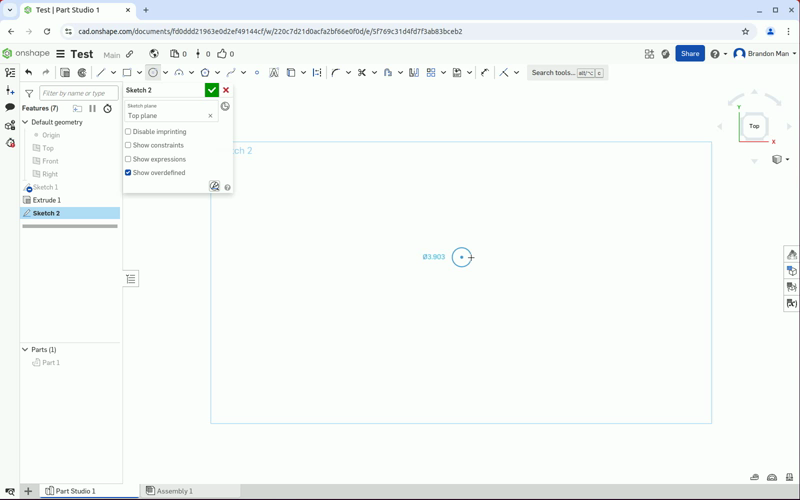
key(esc)
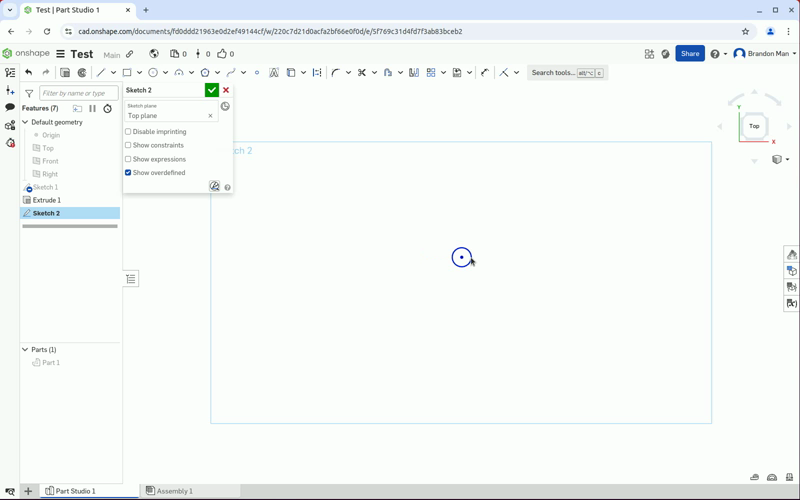
mouse_move(457, 251)
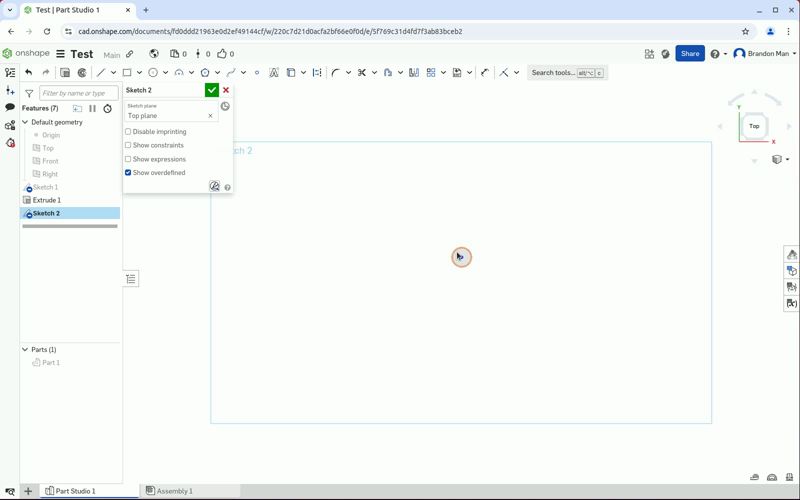
scroll(6)
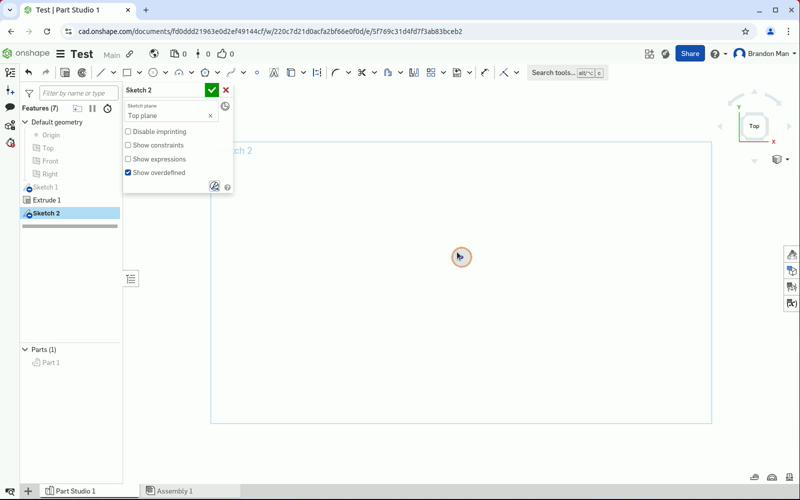
scroll(6)
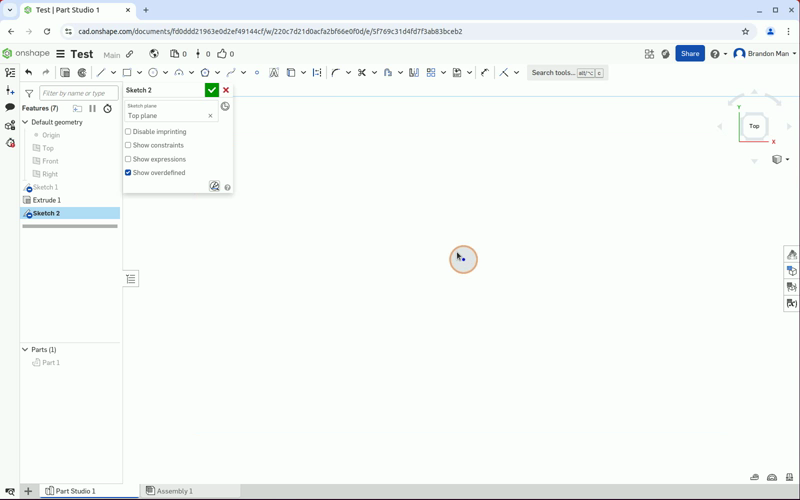
scroll(6)
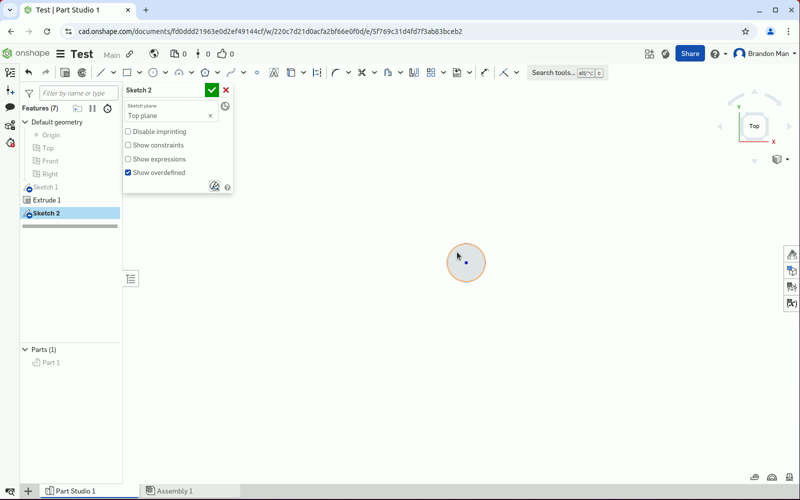
scroll(6)
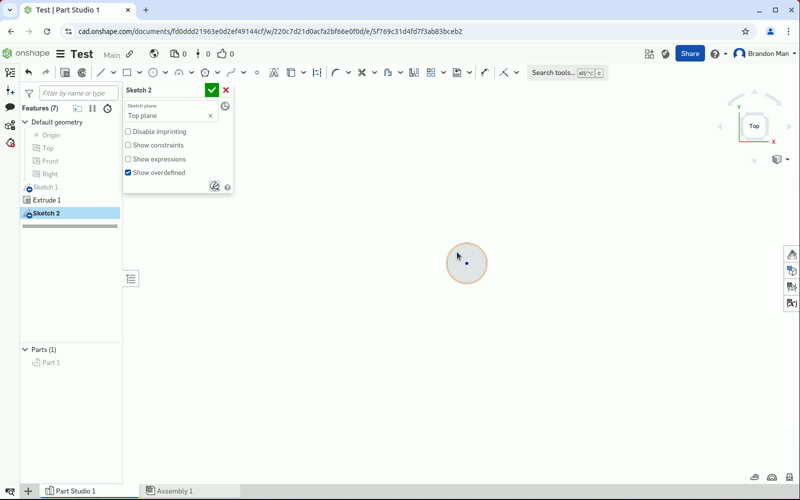
scroll(6)
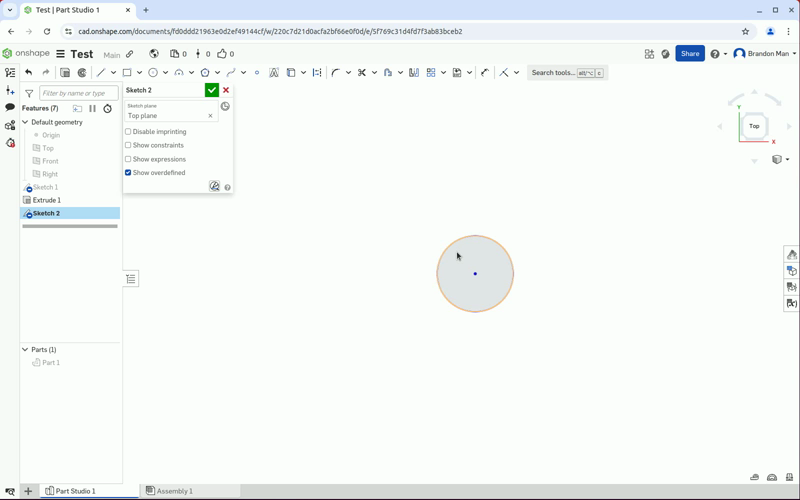
scroll(6)
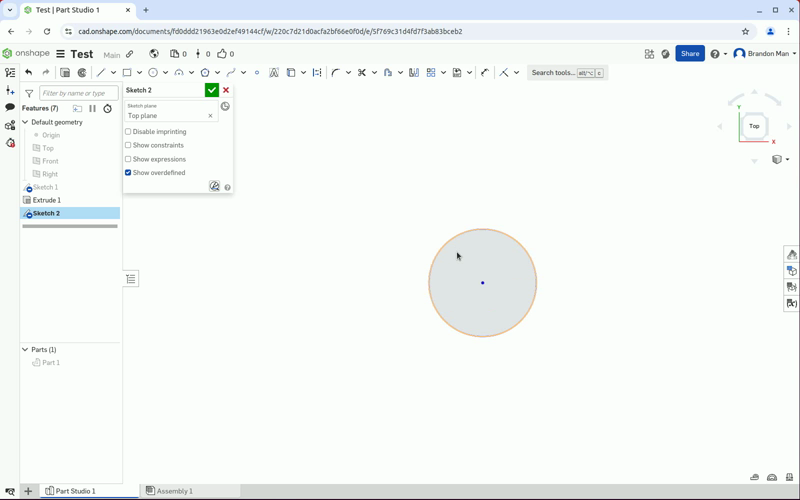
scroll(6)
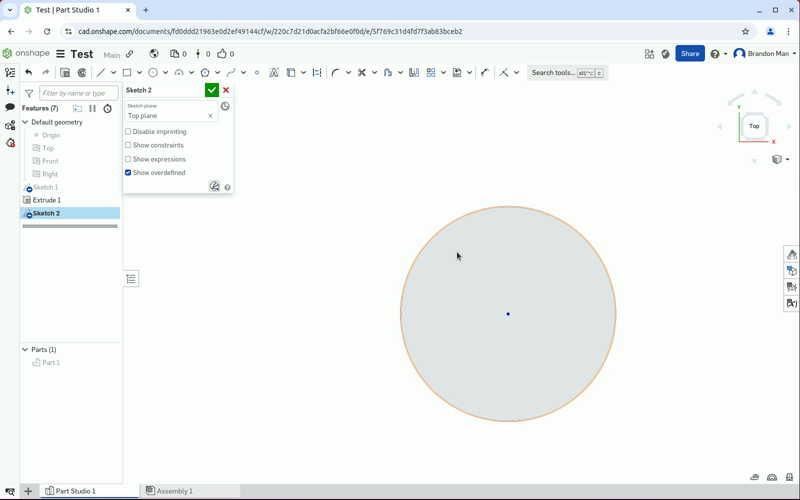
click(457, 251)
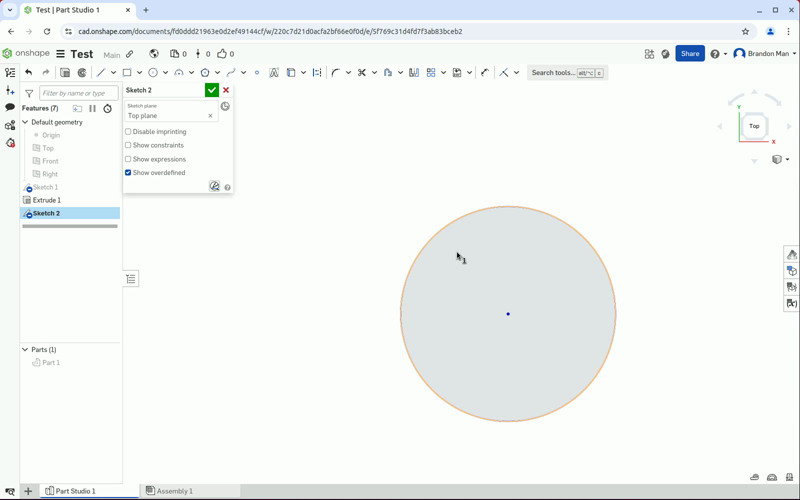
scroll(-6)
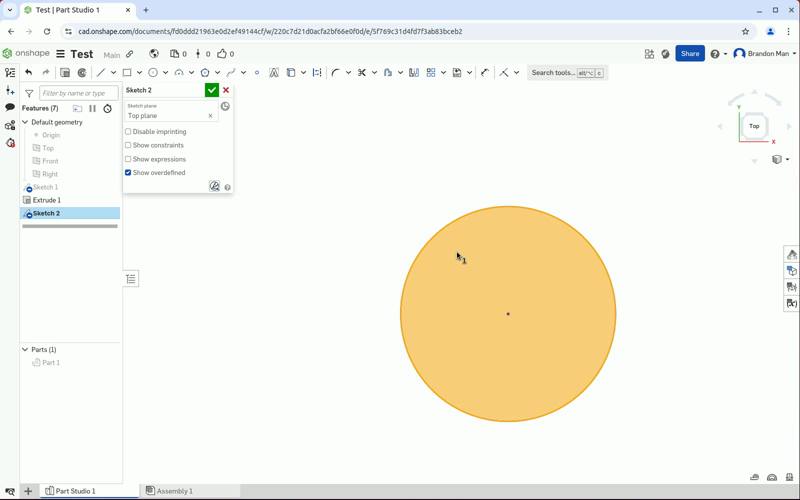
scroll(-6)
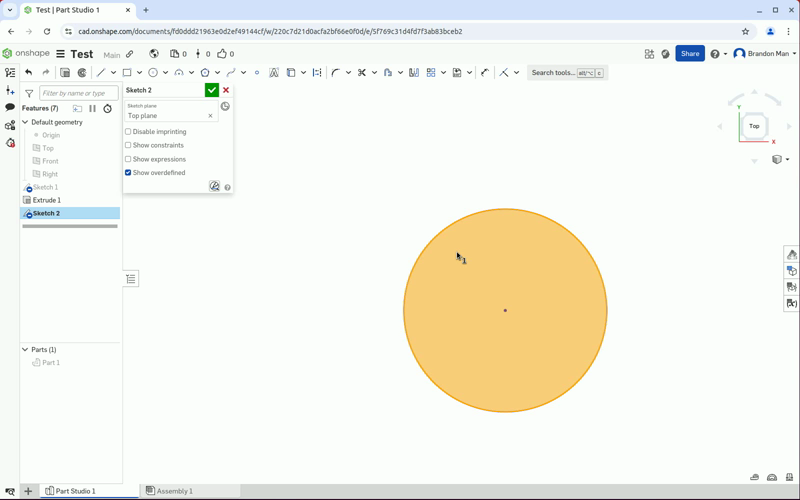
scroll(-6)
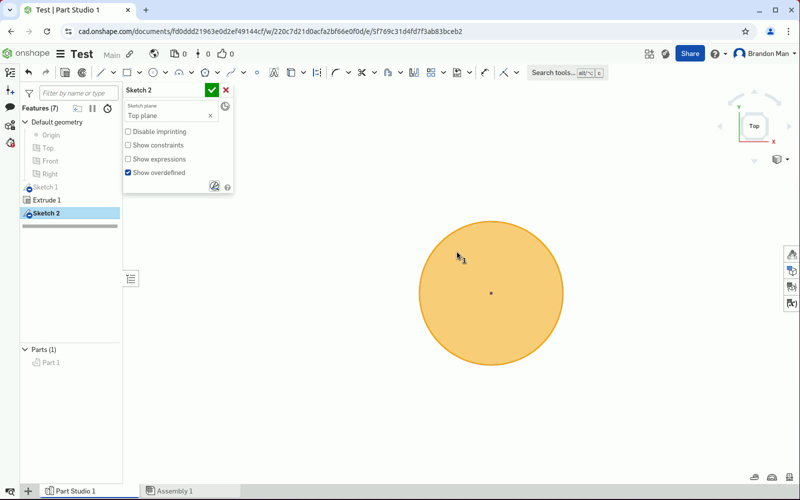
scroll(-6)
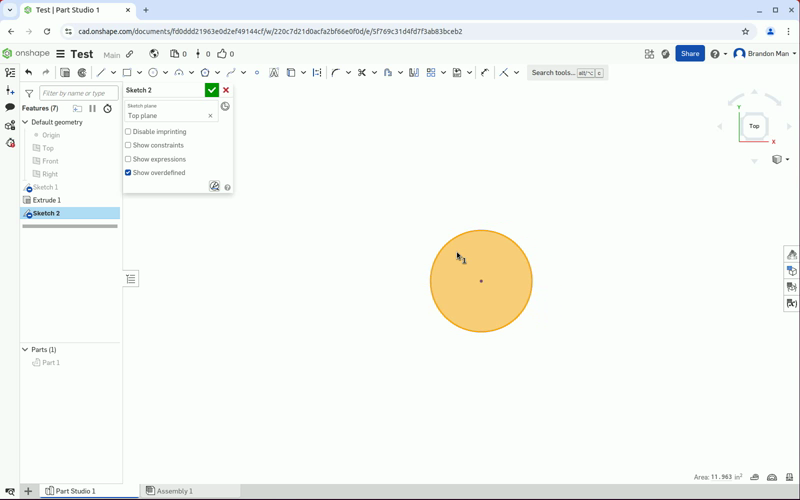
scroll(-6)
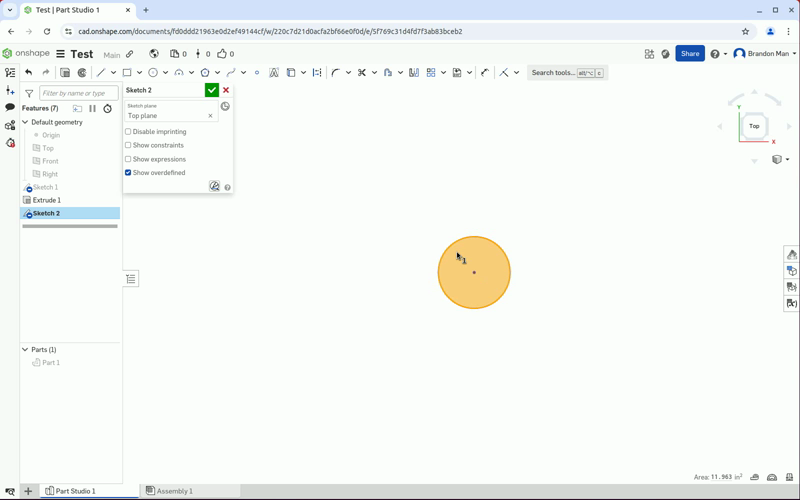
scroll(-6)
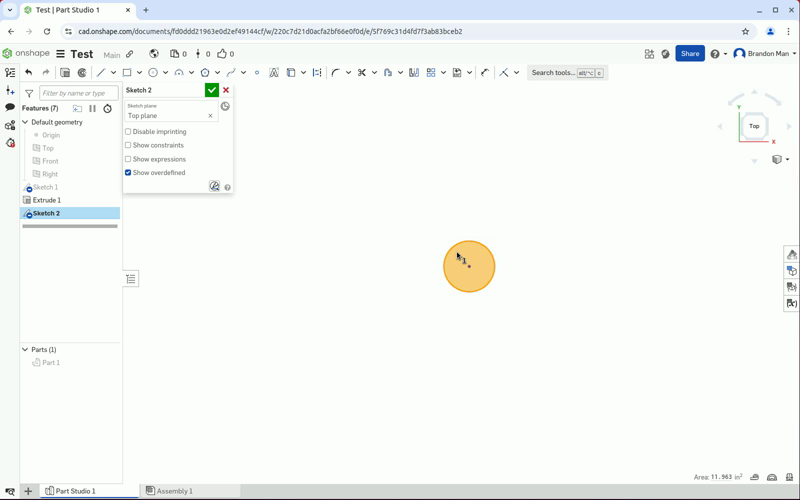
scroll(-6)
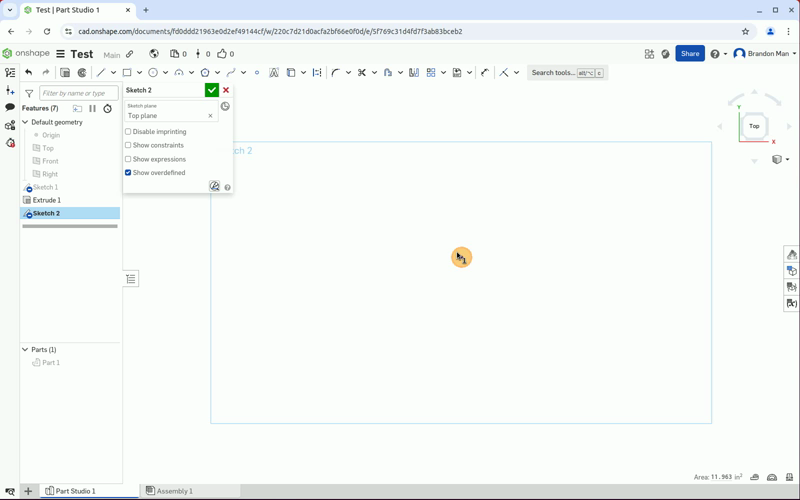
mouse_move(73, 352)
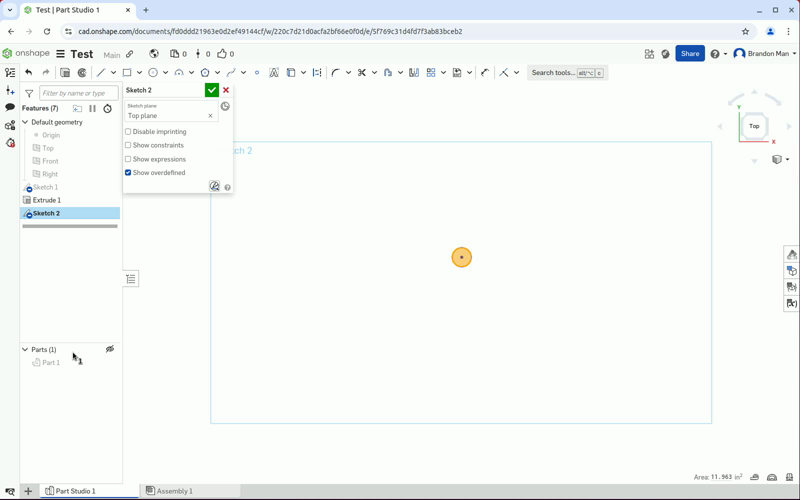
key(shift+y)
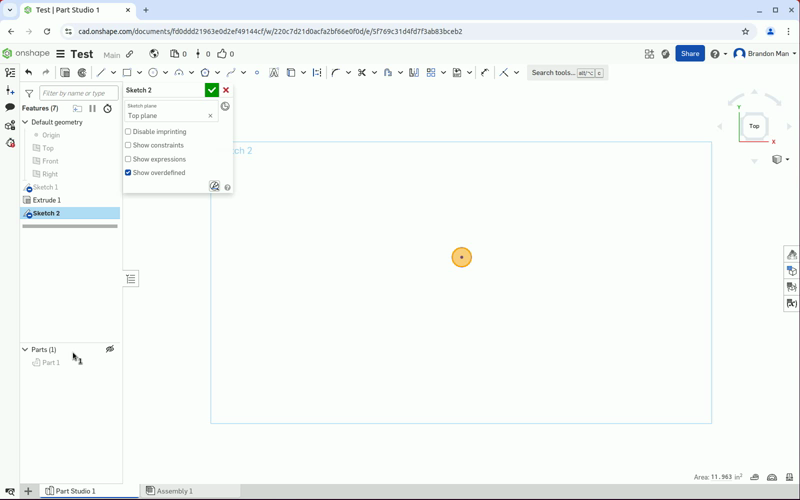
key(shift+e)
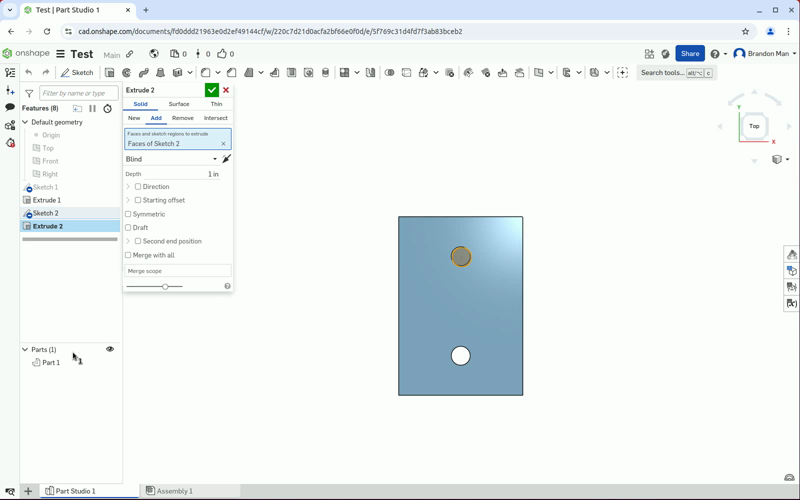
mouse_move(143, 106)
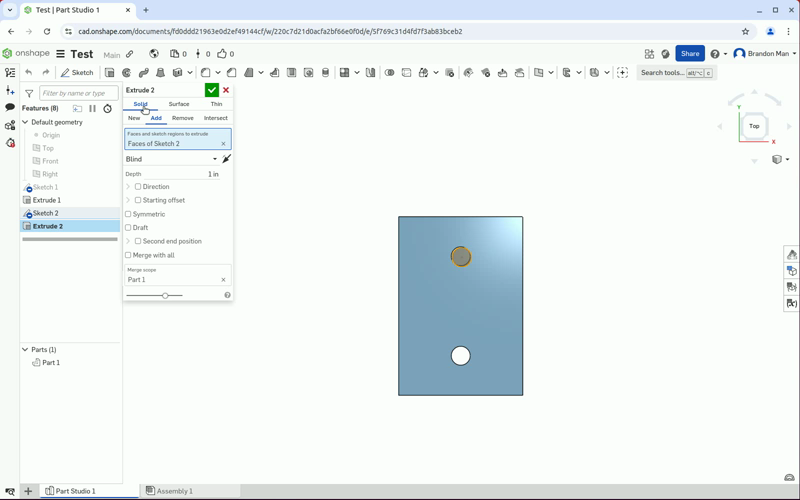
click(143, 106)
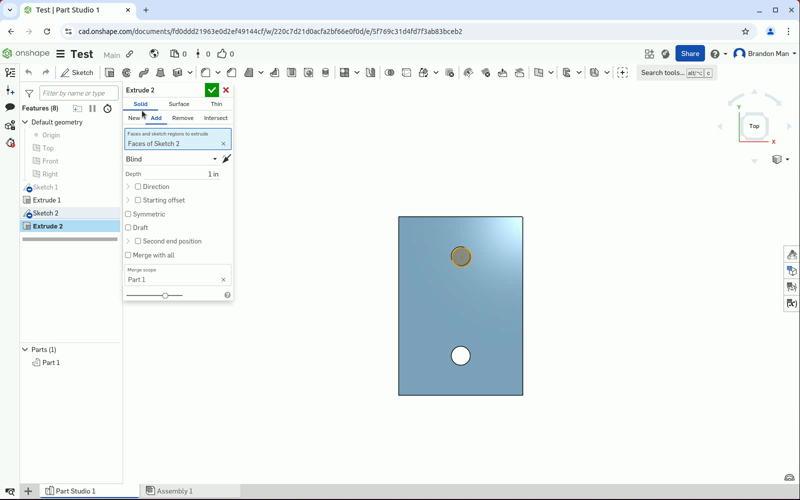
mouse_move(137, 120)
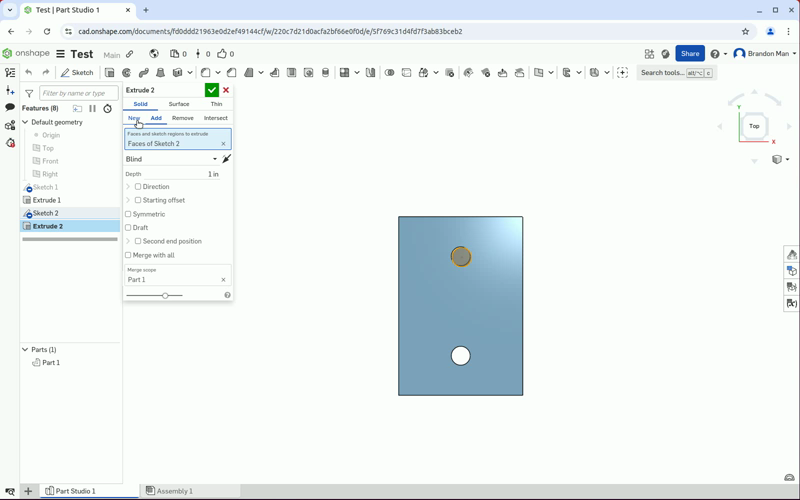
click(137, 120)
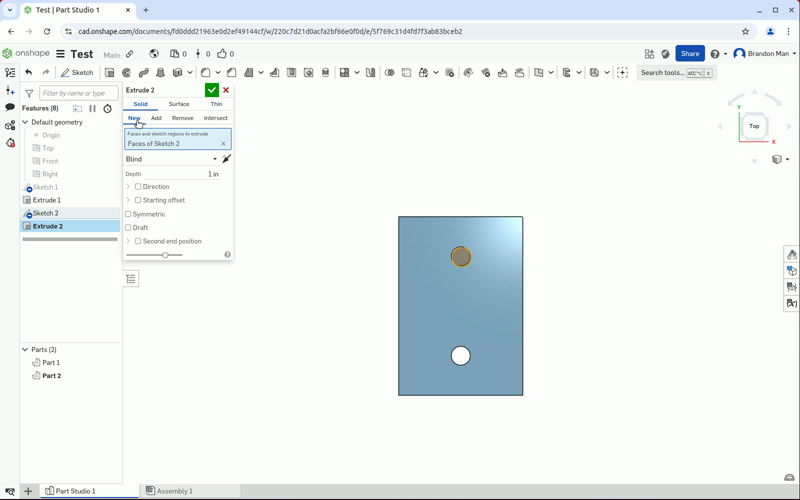
key(tab, 4)
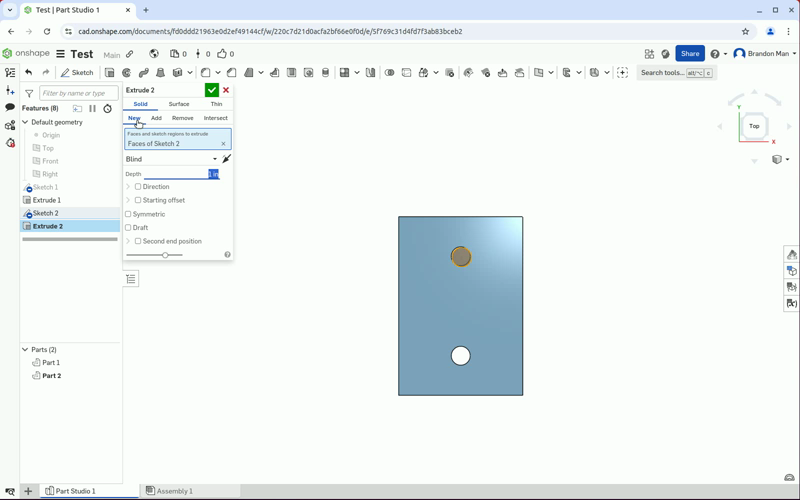
text(3.37)
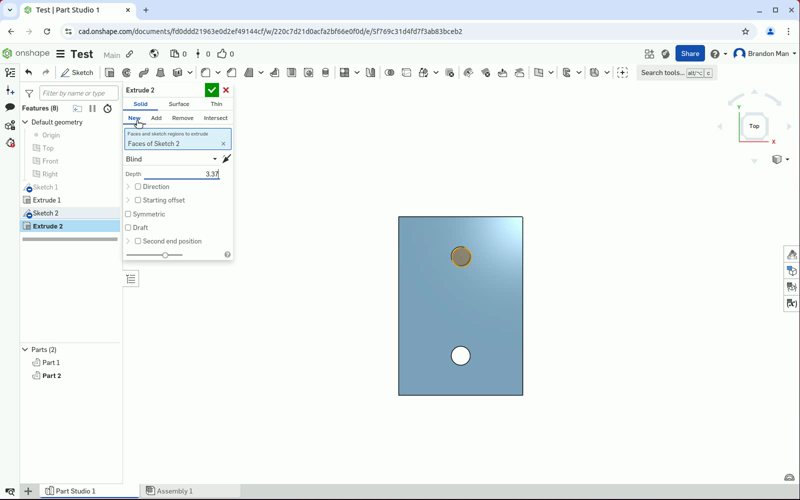
key(enter)
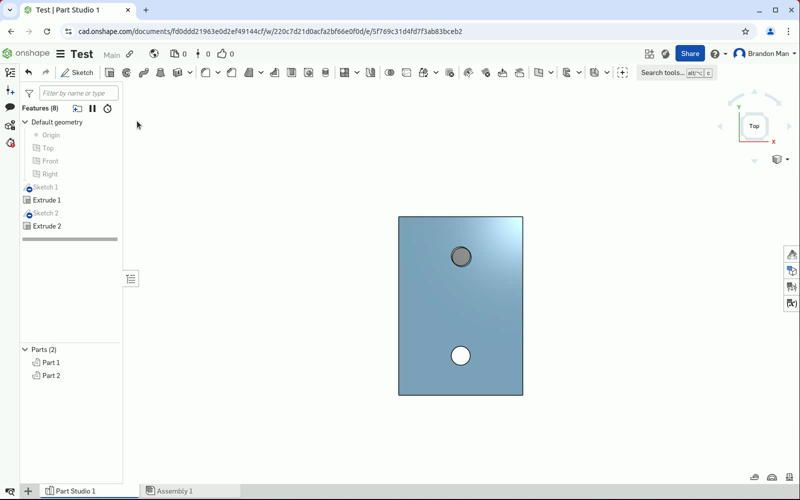
key(shift+h)
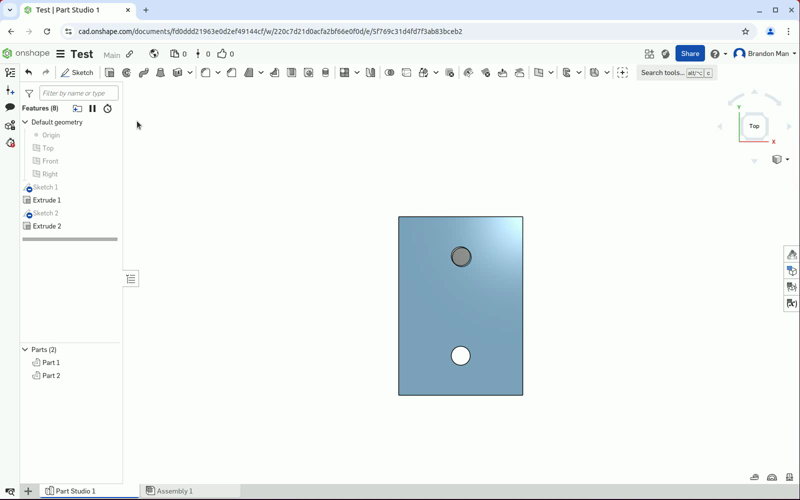
key(shift+h)
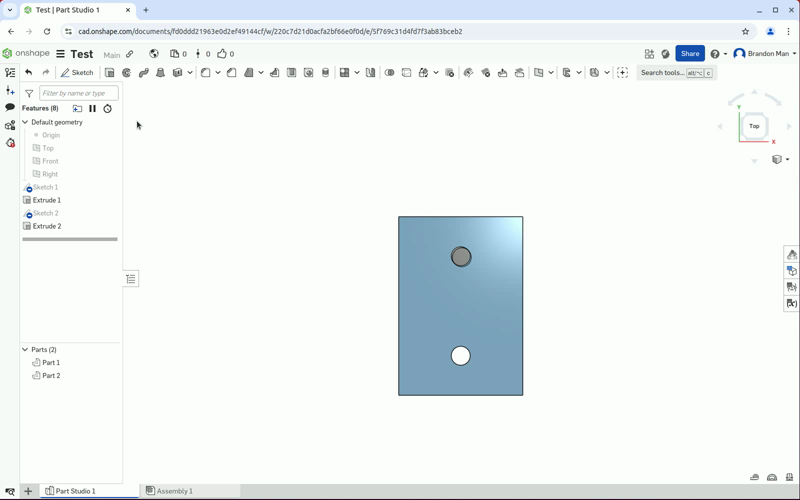
mouse_move(73, 189)
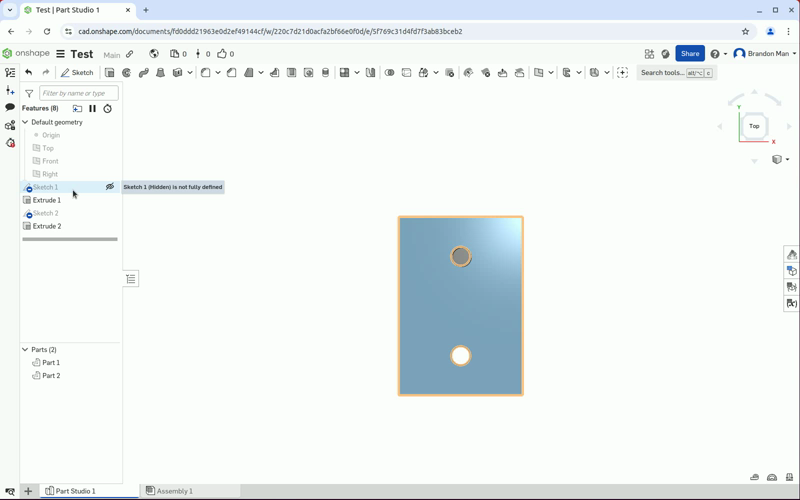
click(73, 189)
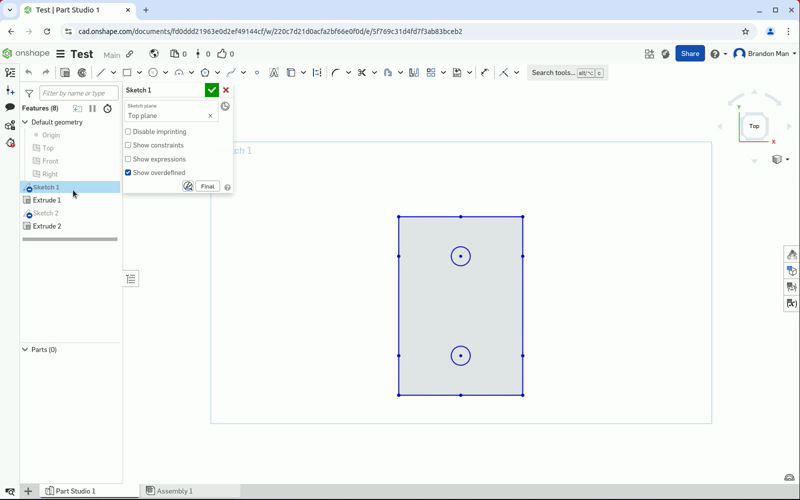
mouse_move(229, 92)
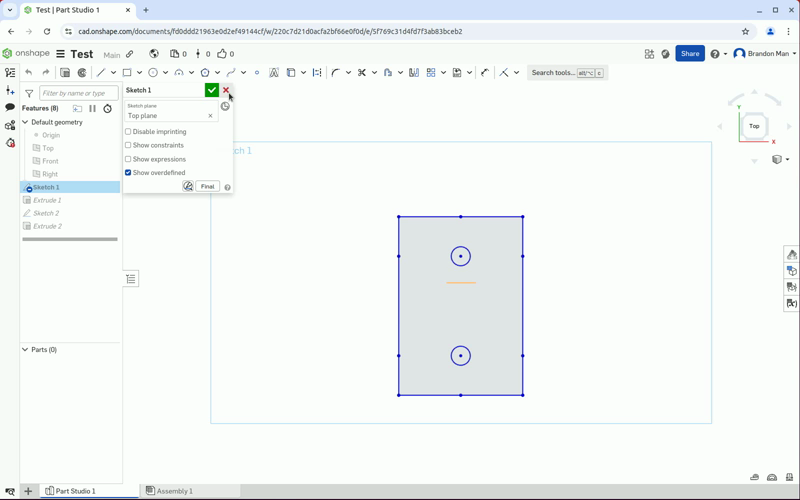
click(229, 92)
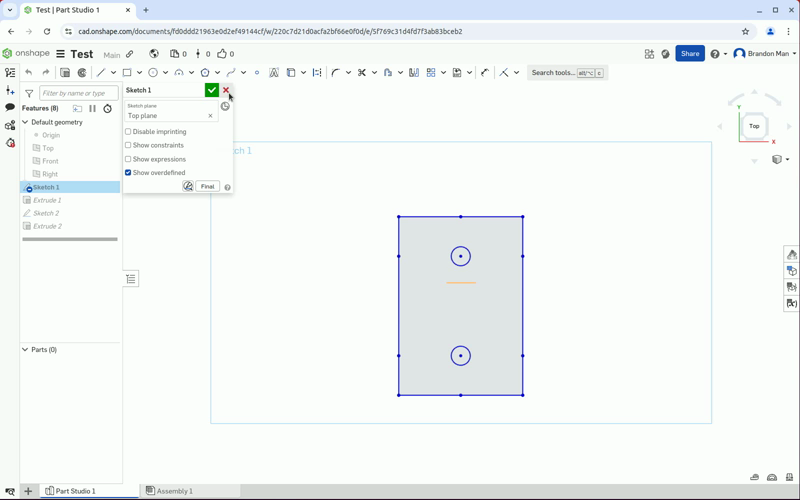
key(shift+s)
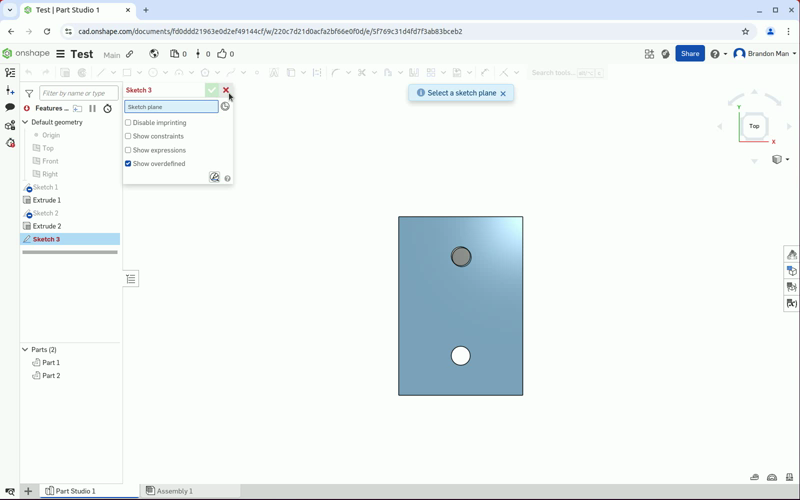
mouse_move(73, 150)
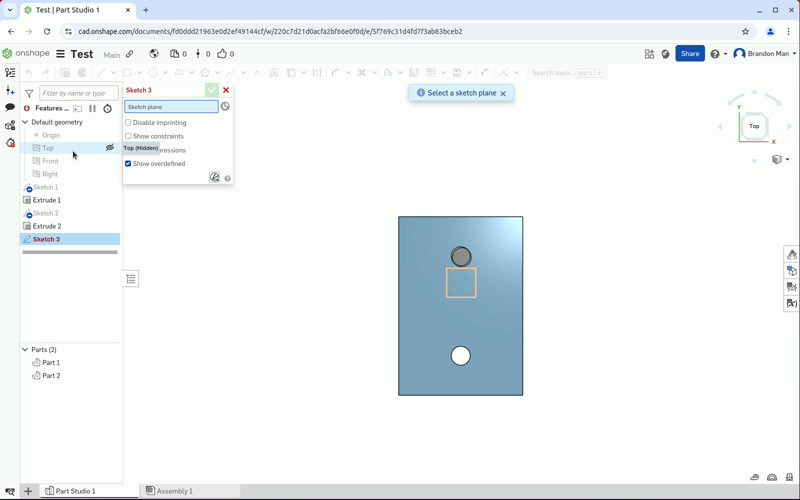
click(73, 150)
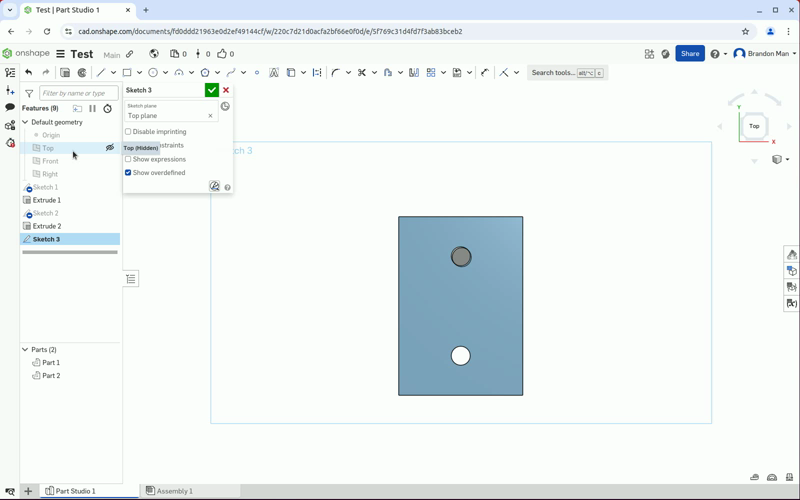
mouse_move(73, 352)
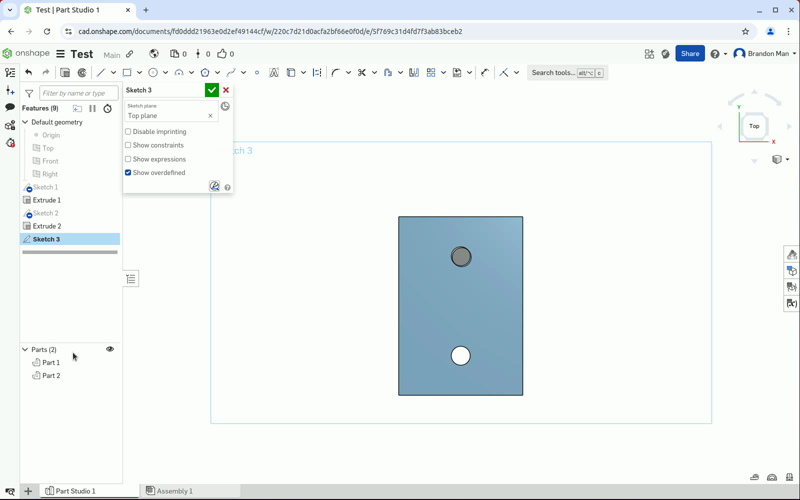
key(y)
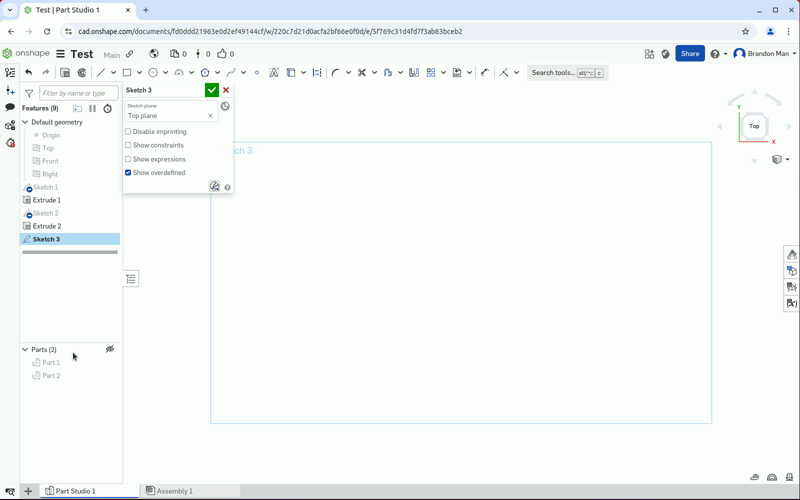
key(c)
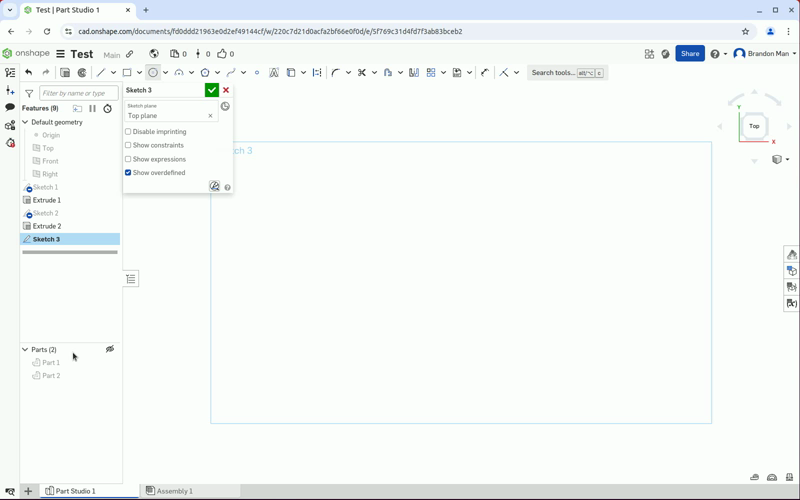
key_down(shift)
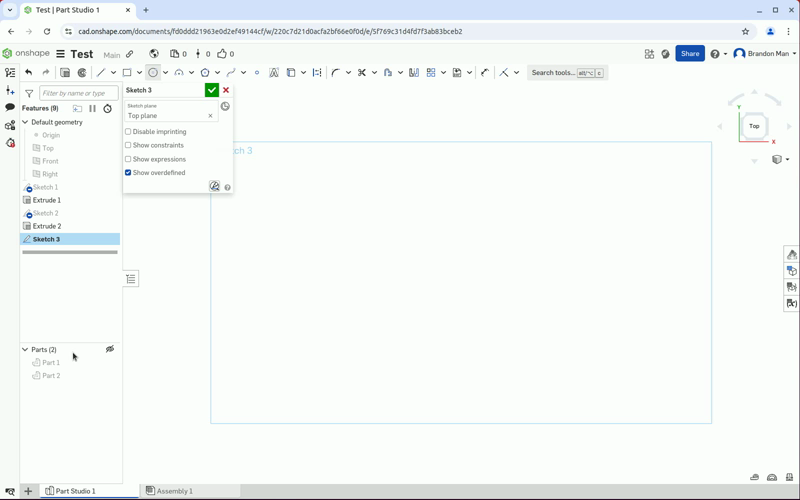
mouse_move(461, 355)
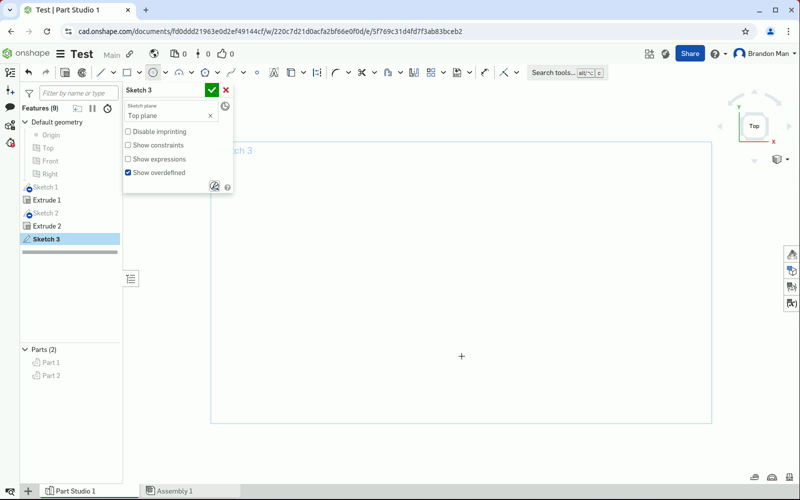
click(461, 355)
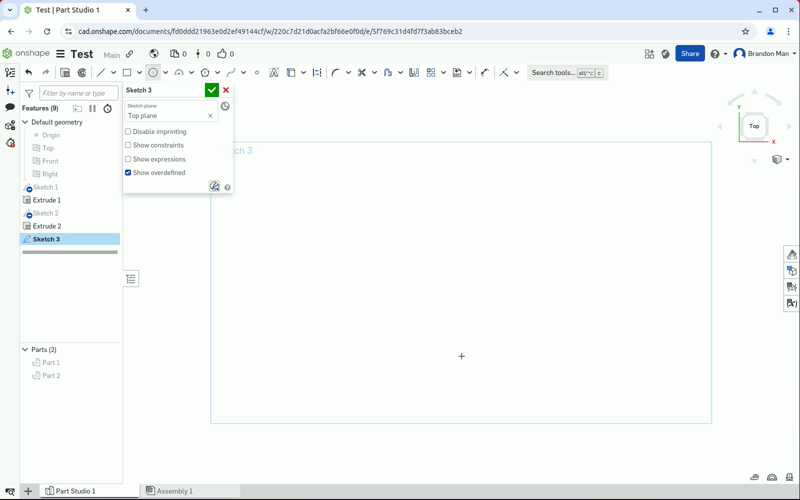
key_up(shift)
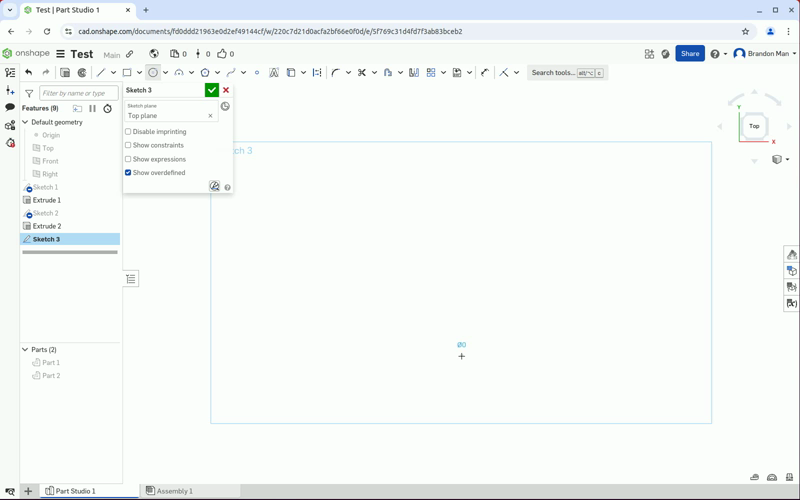
mouse_move(471, 355)
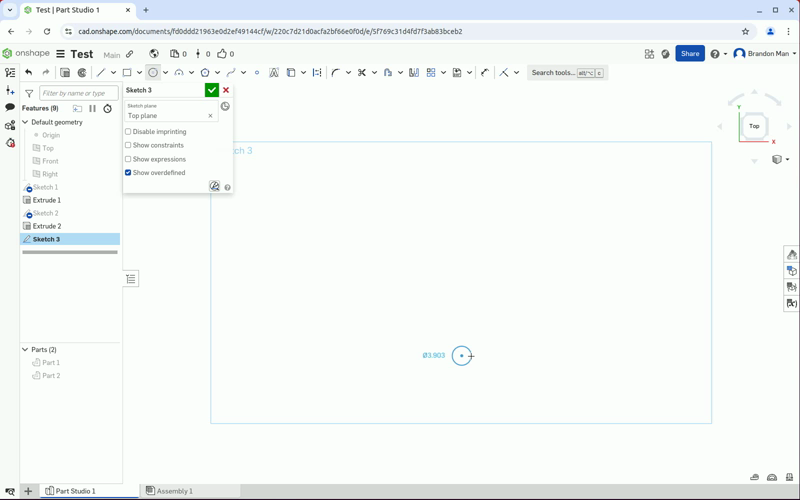
click(471, 355)
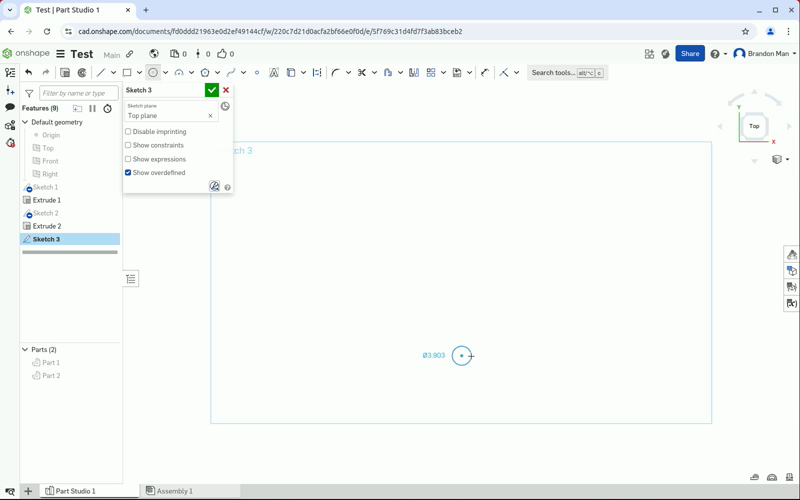
key(esc)
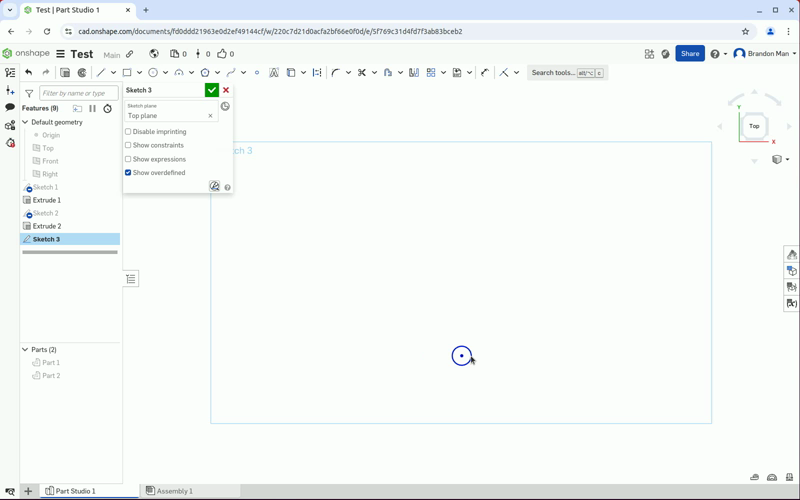
mouse_move(457, 357)
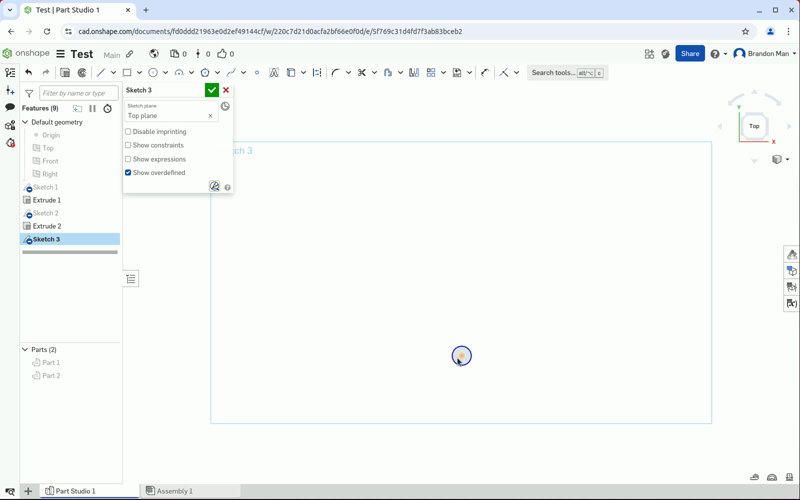
scroll(6)
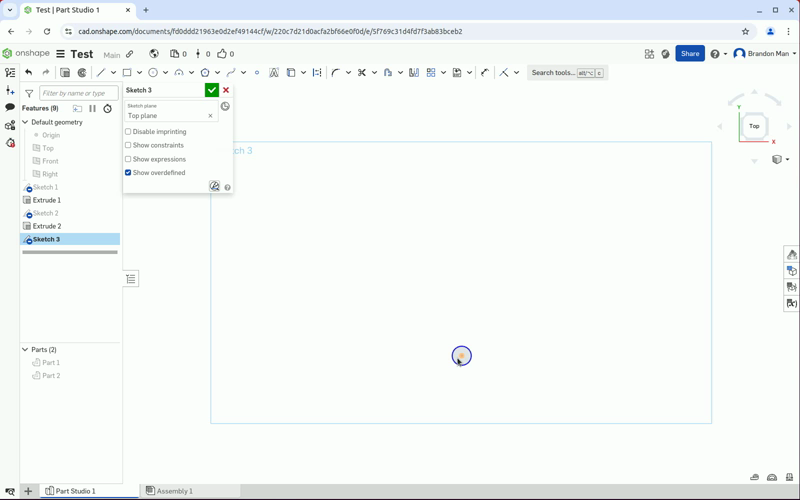
scroll(6)
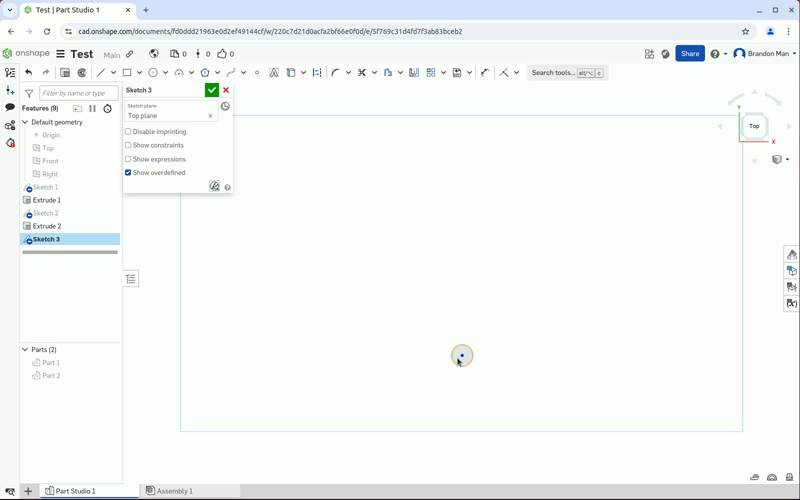
scroll(6)
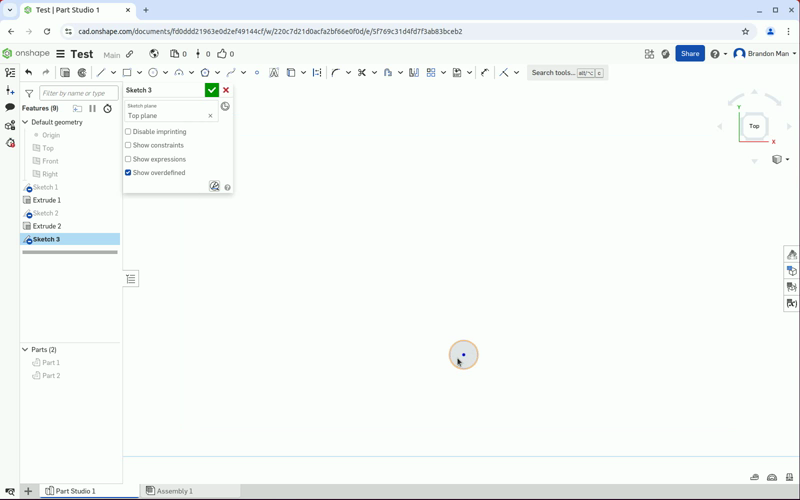
scroll(6)
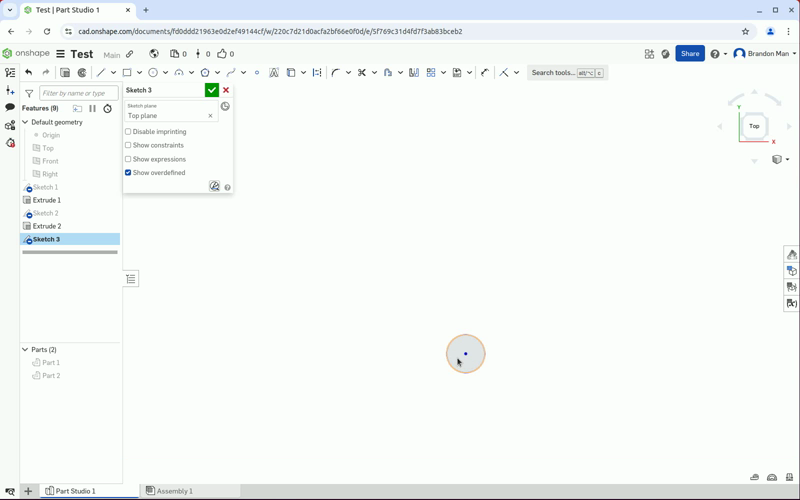
scroll(6)
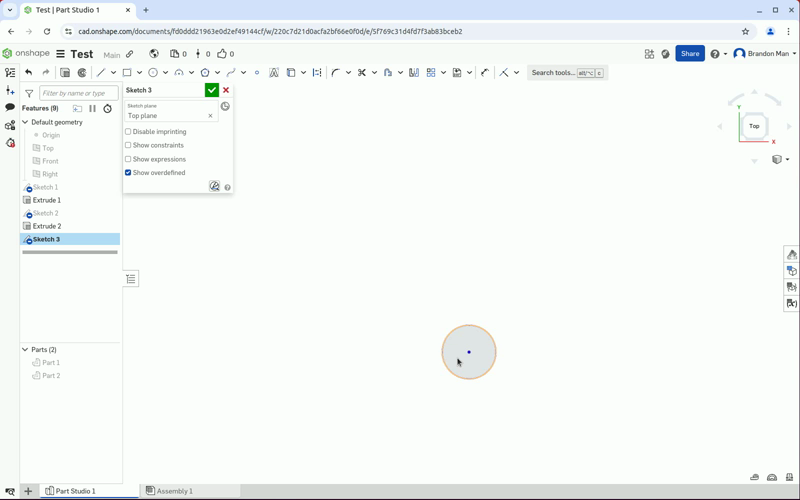
scroll(6)
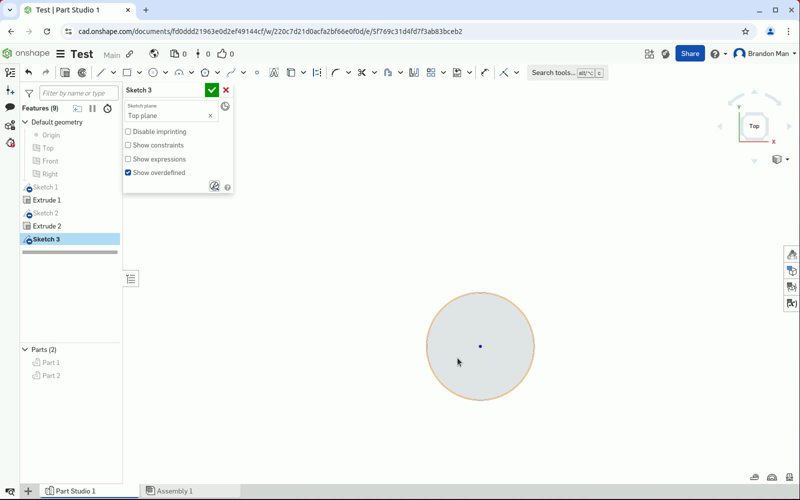
scroll(6)
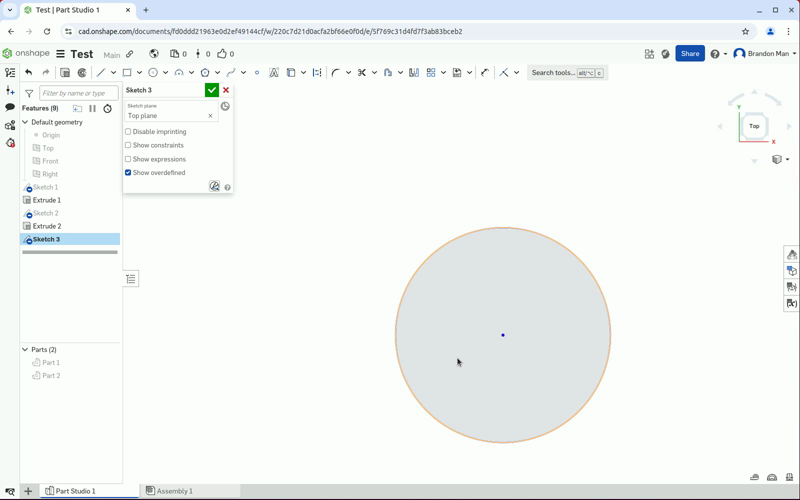
click(457, 357)
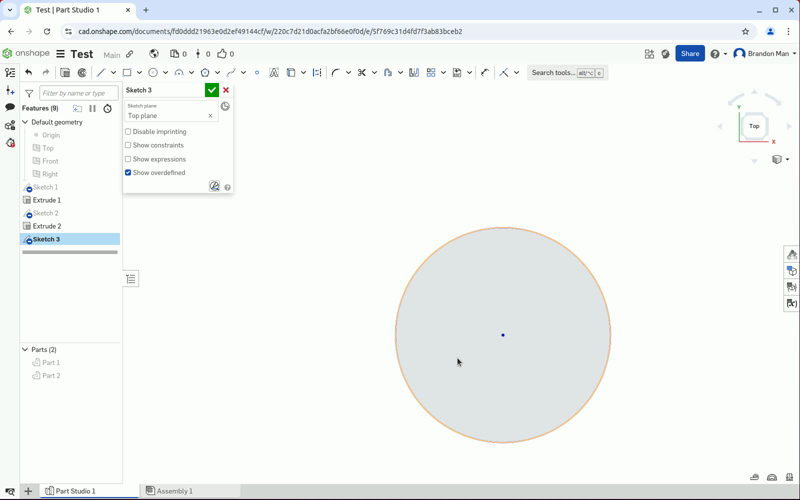
scroll(-6)
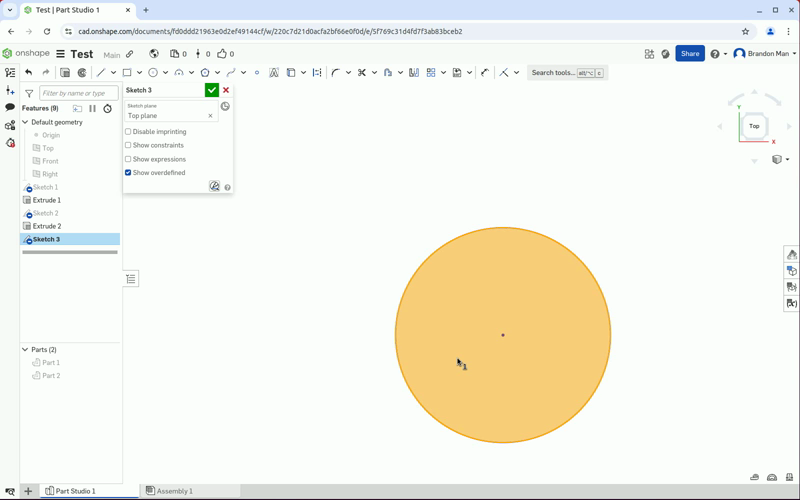
scroll(-6)
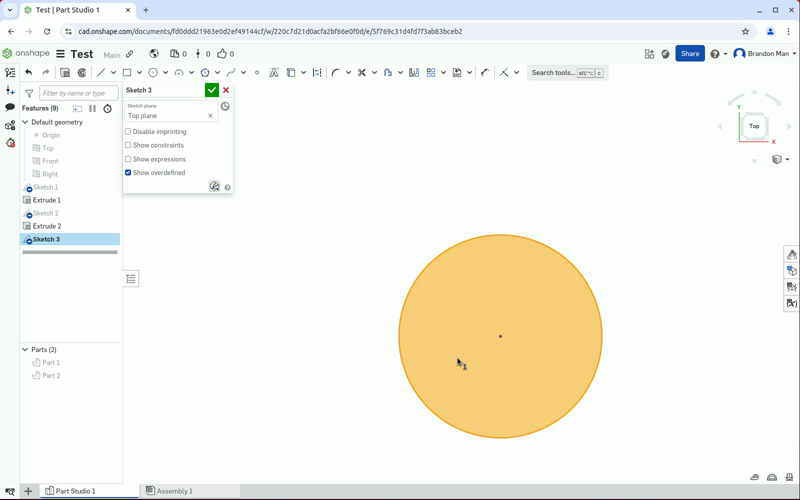
scroll(-6)
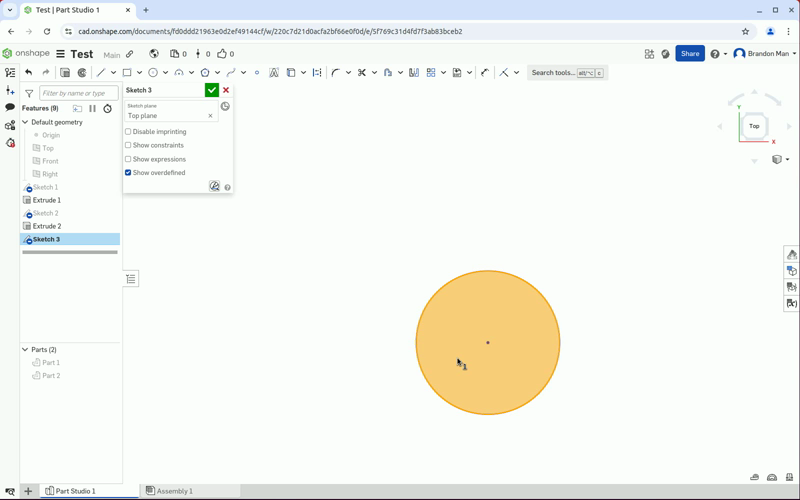
scroll(-6)
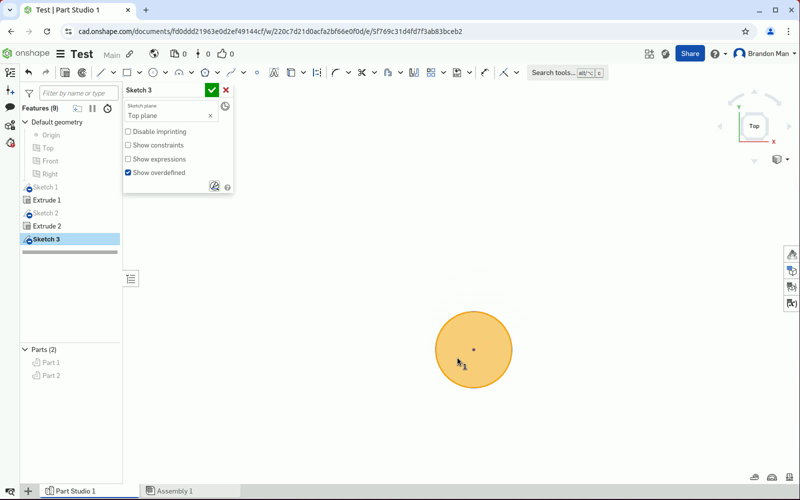
scroll(-6)
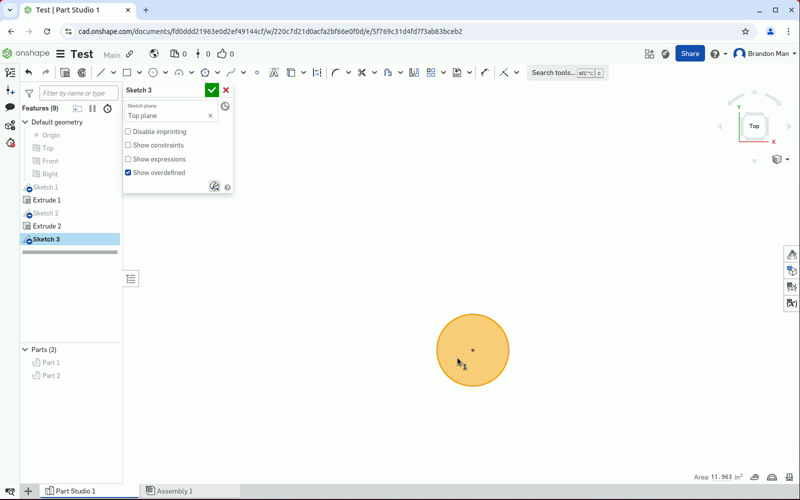
scroll(-6)
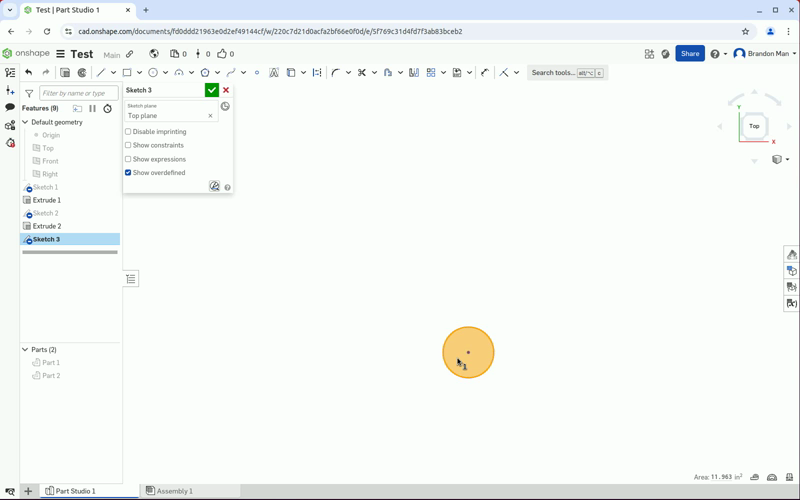
scroll(-6)
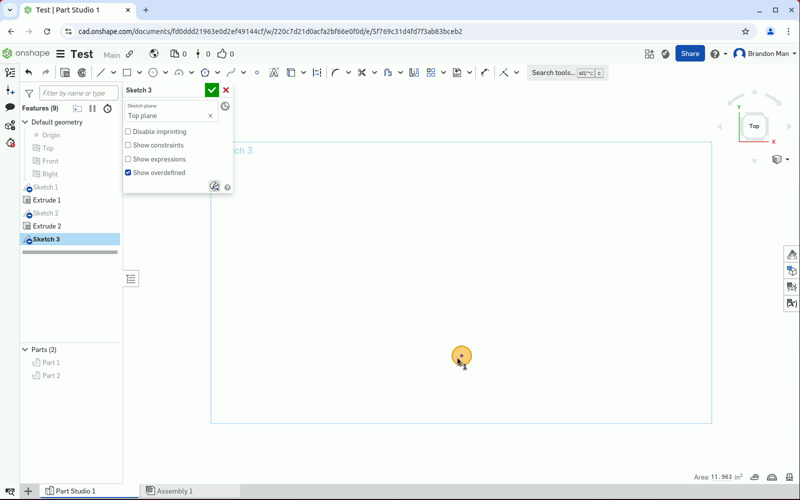
mouse_move(73, 352)
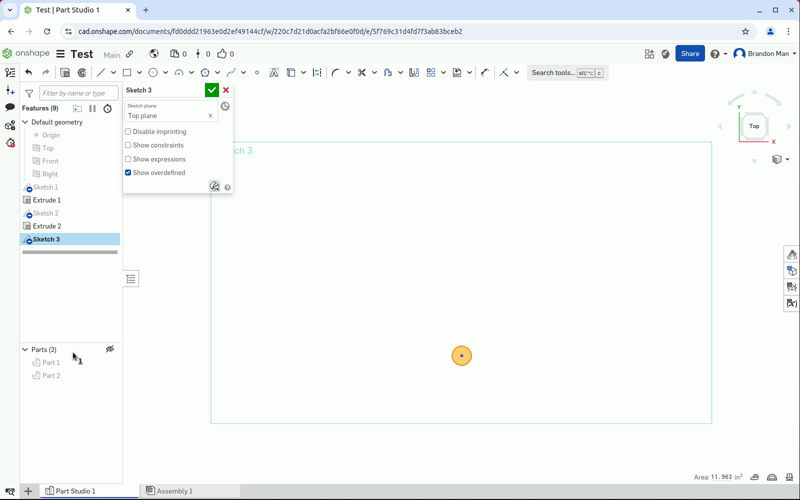
key(shift+y)
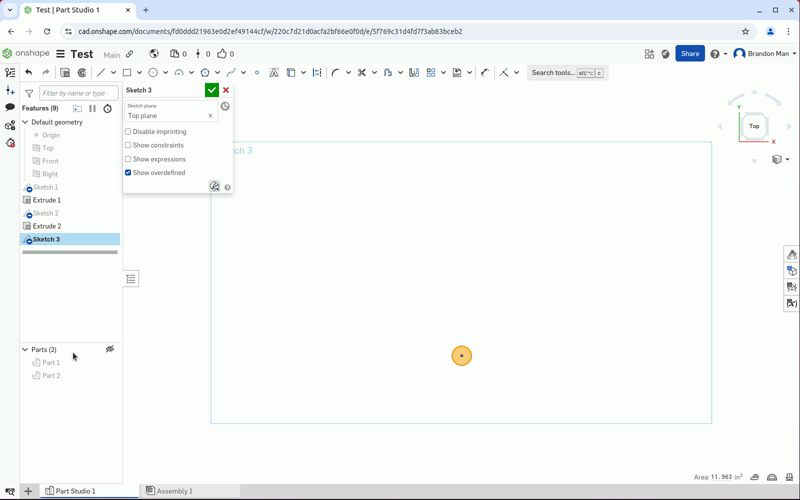
key(shift+e)
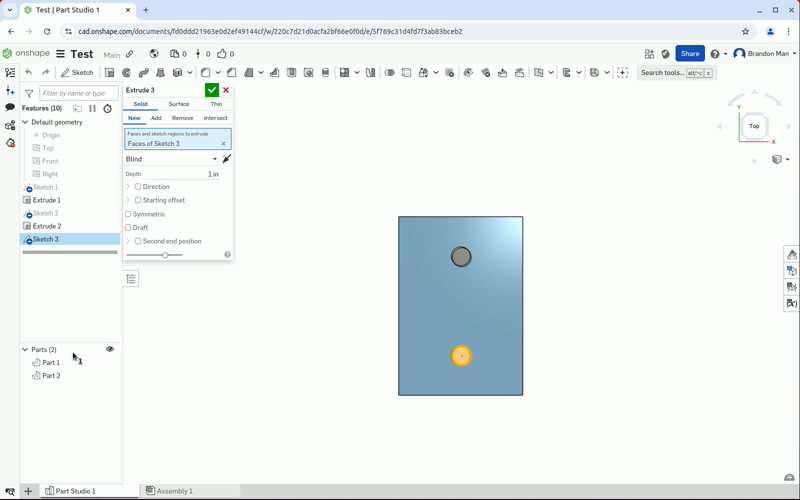
mouse_move(143, 106)
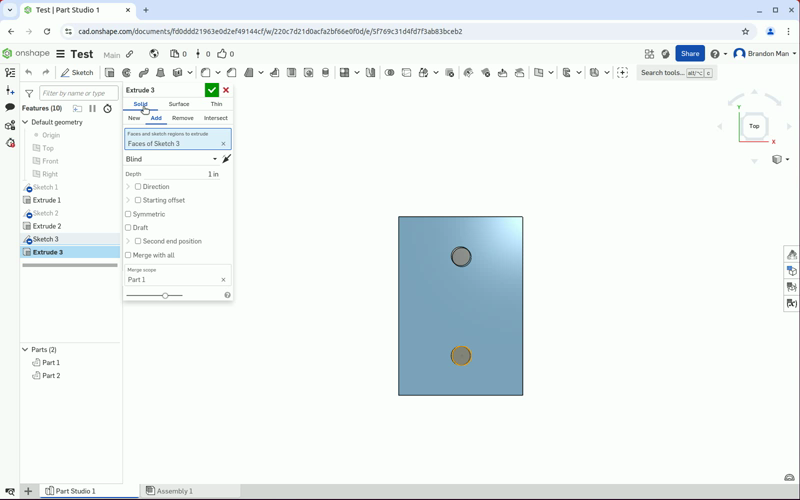
click(143, 106)
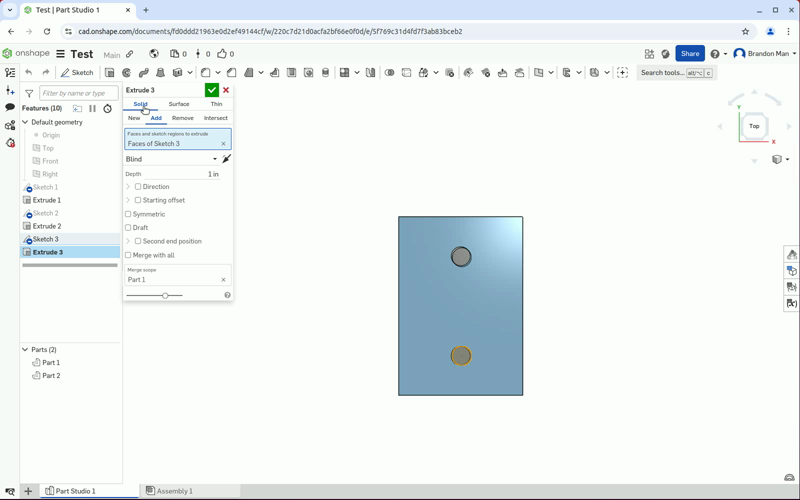
mouse_move(137, 120)
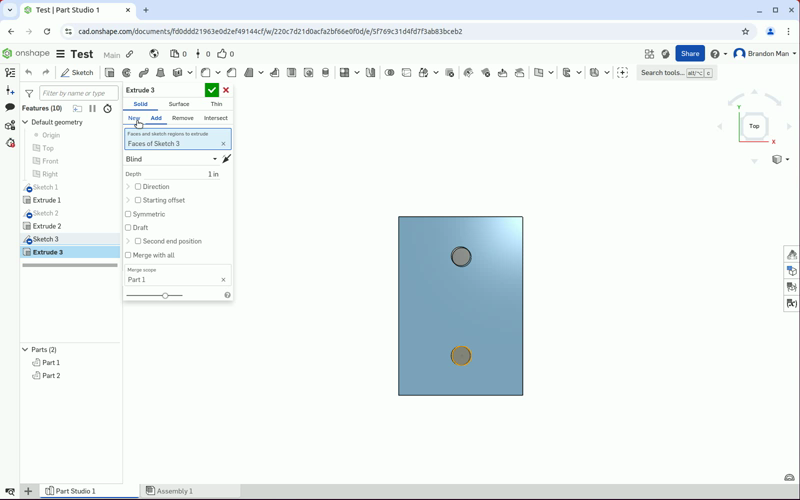
click(137, 120)
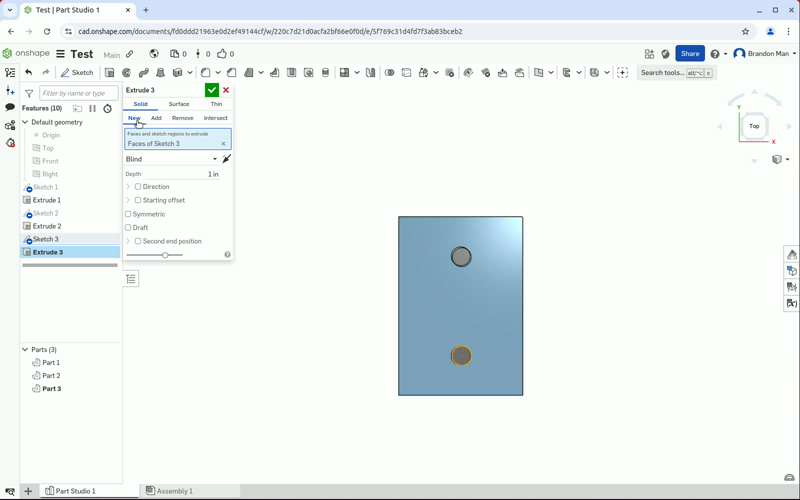
key(tab, 4)
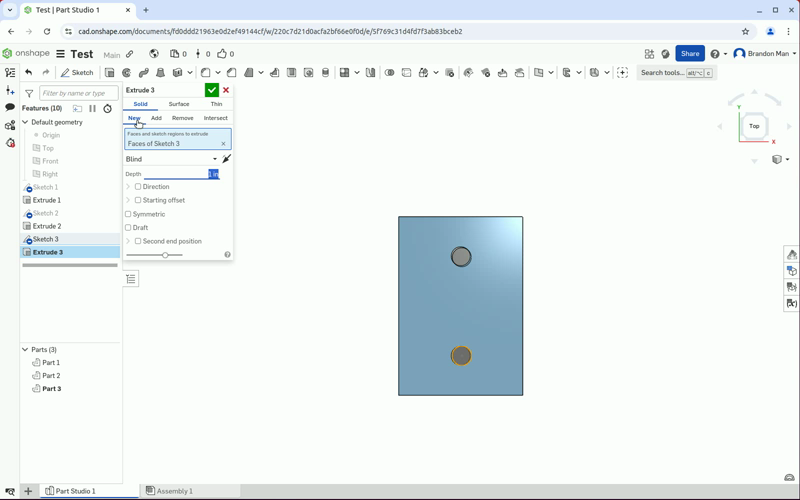
text(3.37)
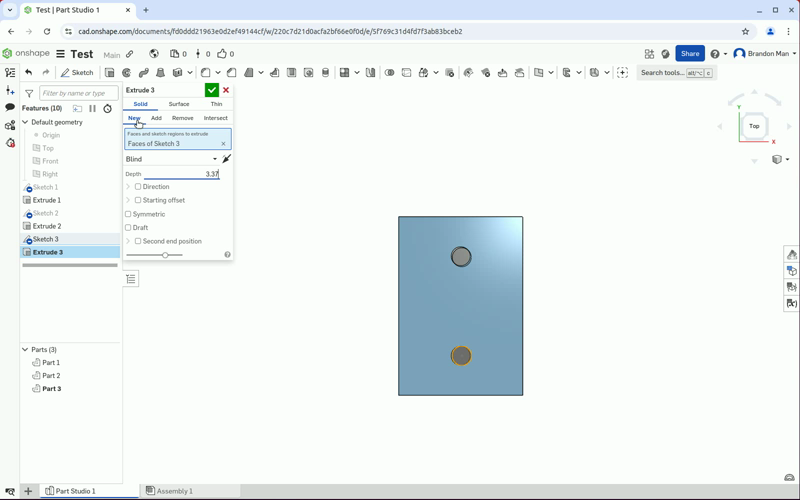
key(enter)
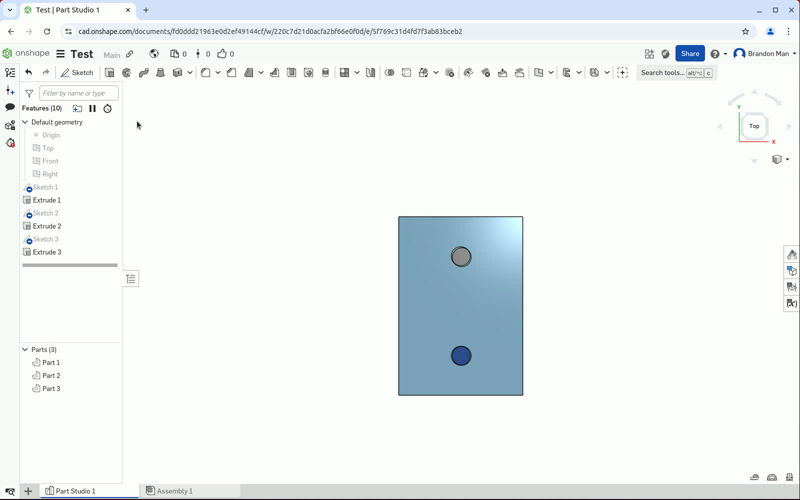
key(shift+h)
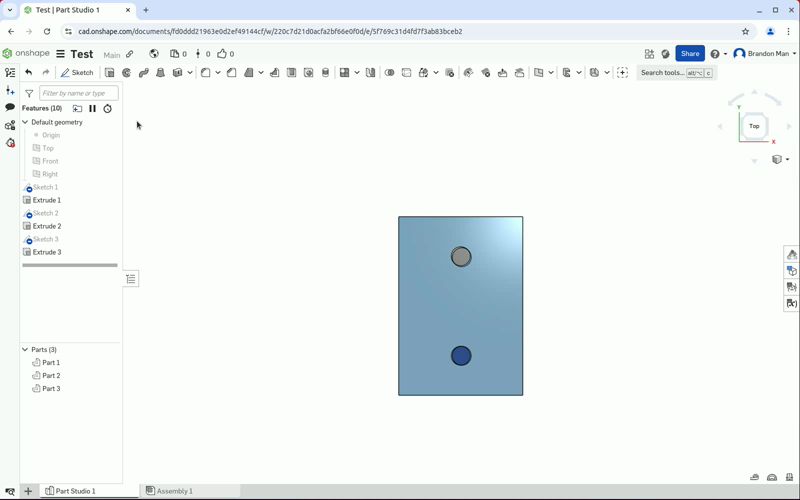
key(shift+h)
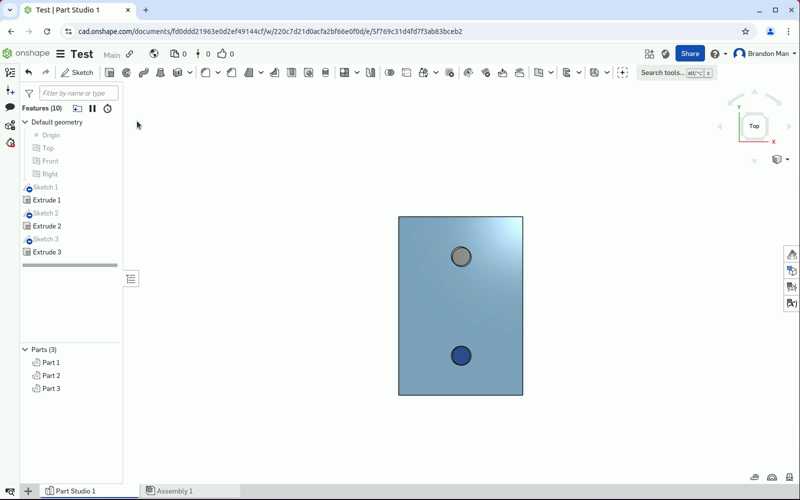
mouse_move(73, 189)
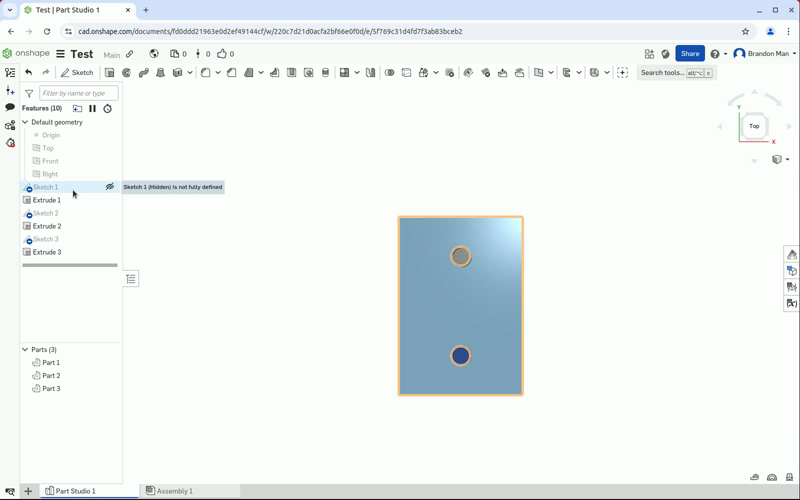
click(73, 189)
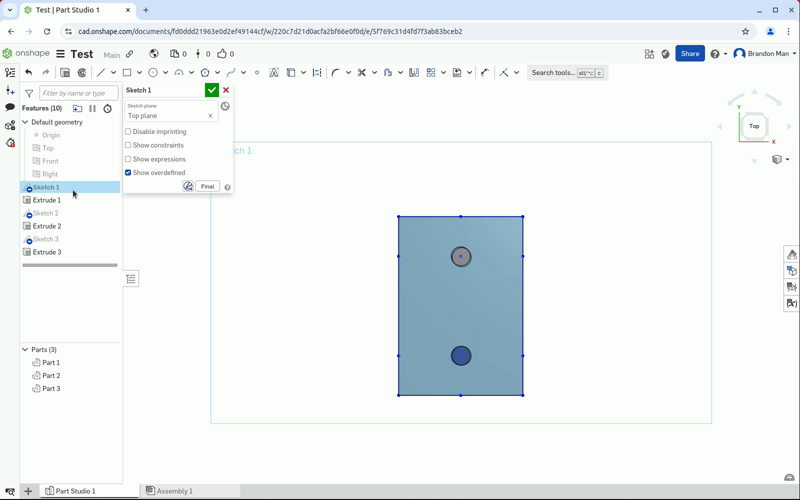
mouse_move(229, 92)
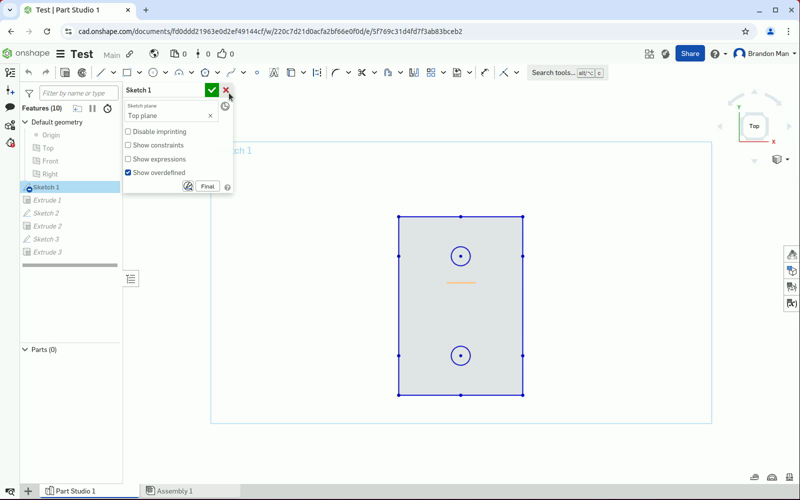
click(229, 92)
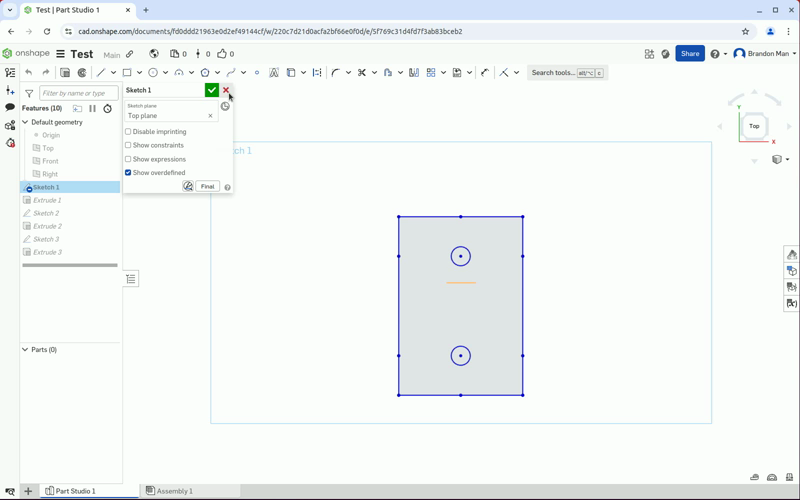
key(shift+s)
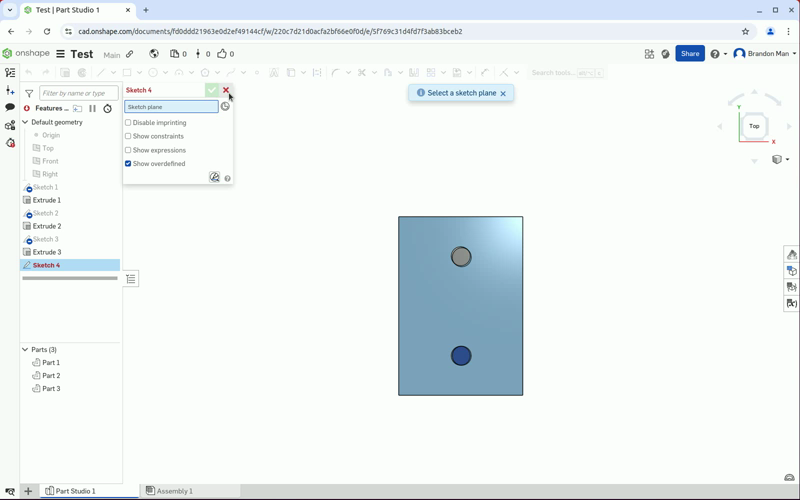
mouse_move(73, 150)
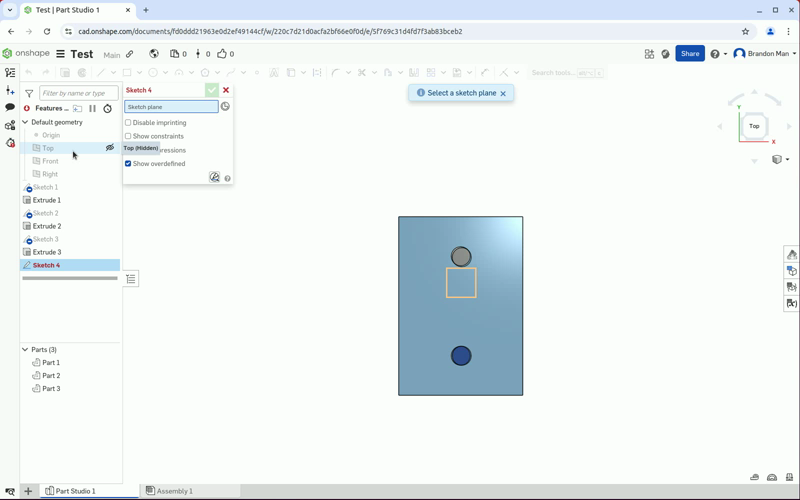
click(73, 150)
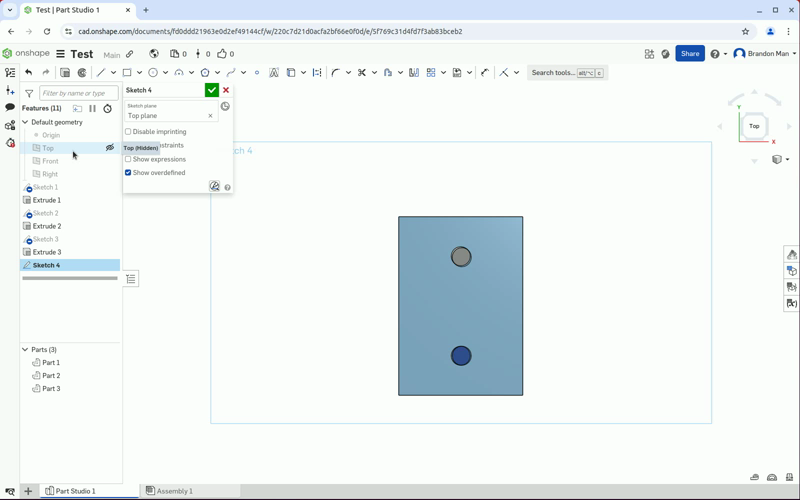
mouse_move(73, 352)
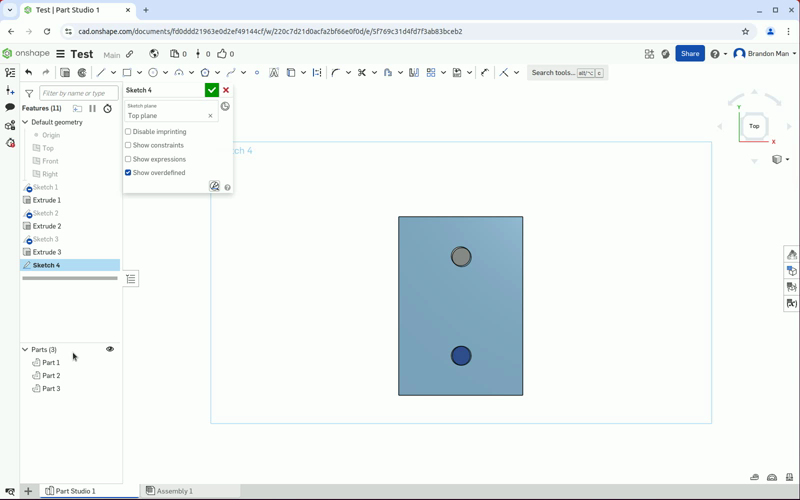
key(y)
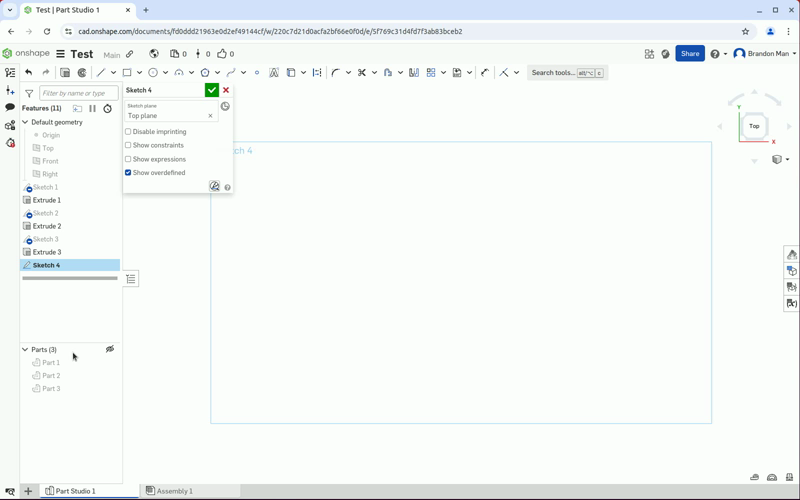
key(c)
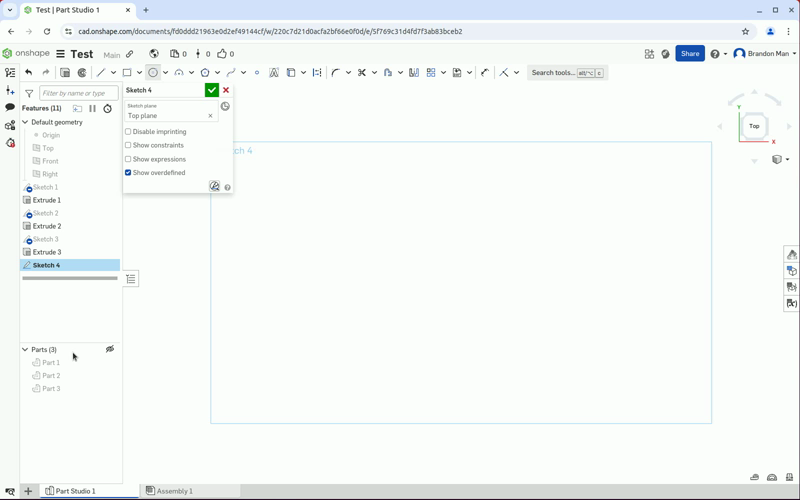
key_down(shift)
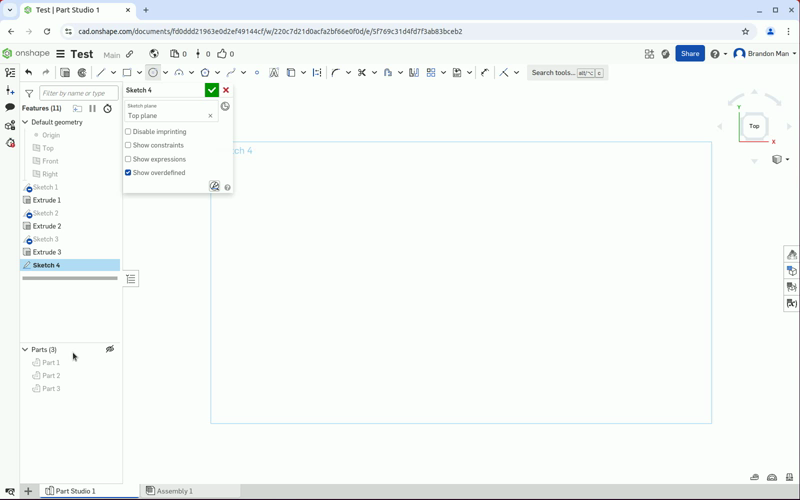
mouse_move(461, 257)
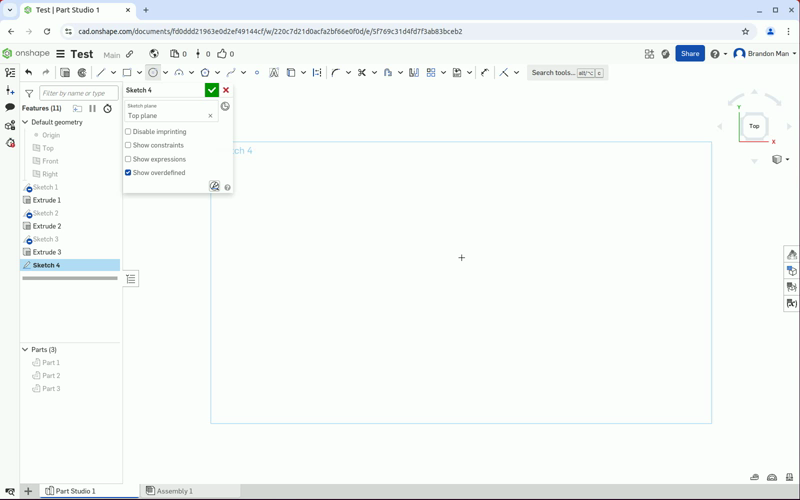
click(461, 257)
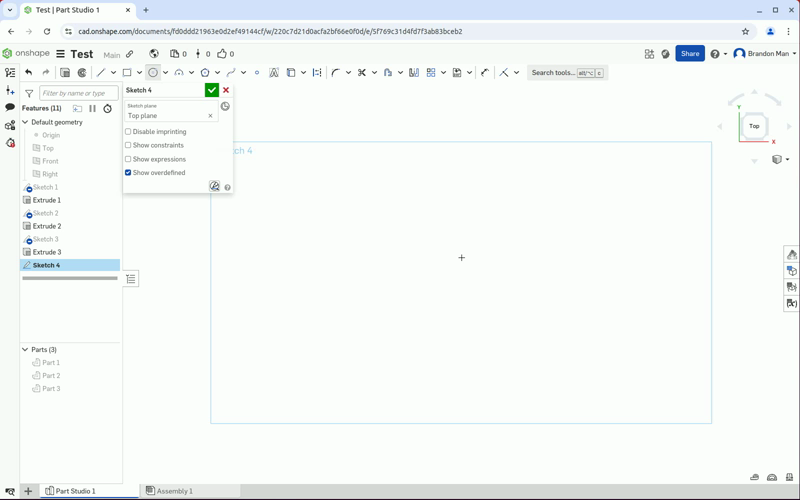
key_up(shift)
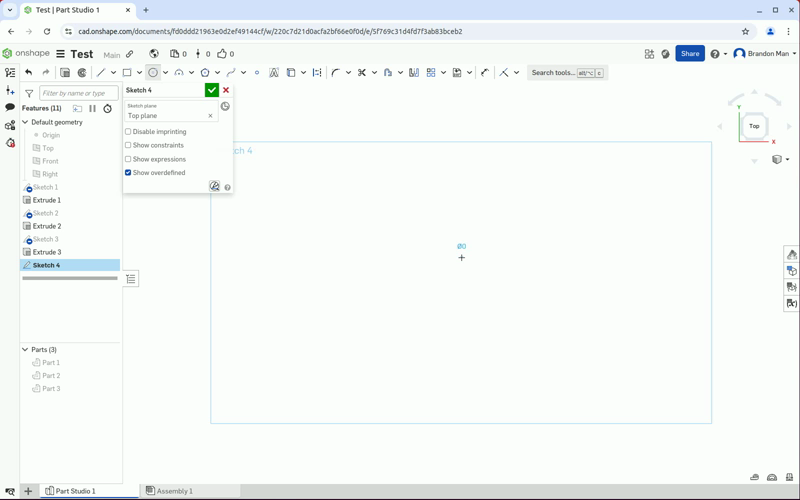
mouse_move(471, 257)
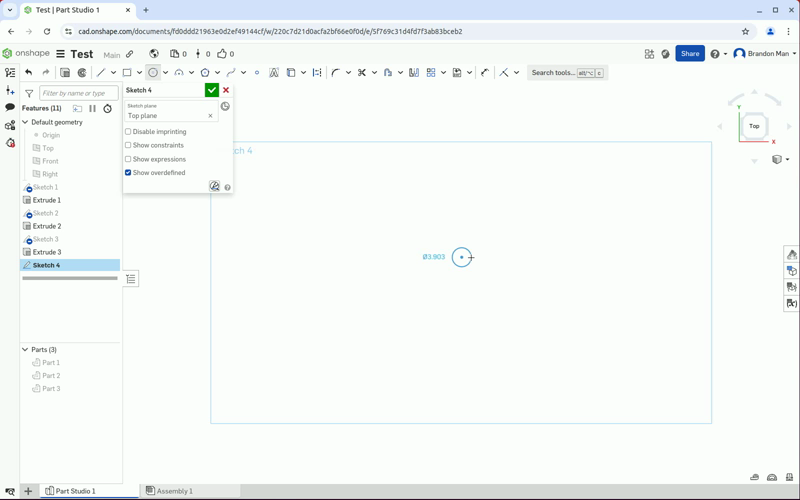
click(471, 257)
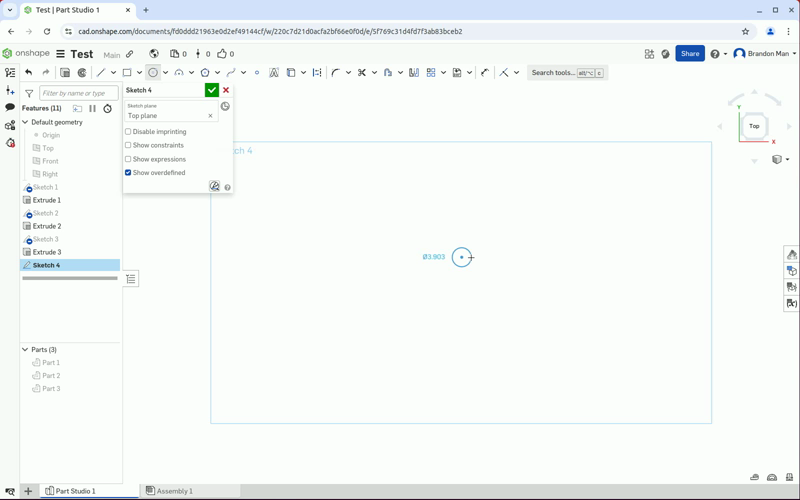
key(esc)
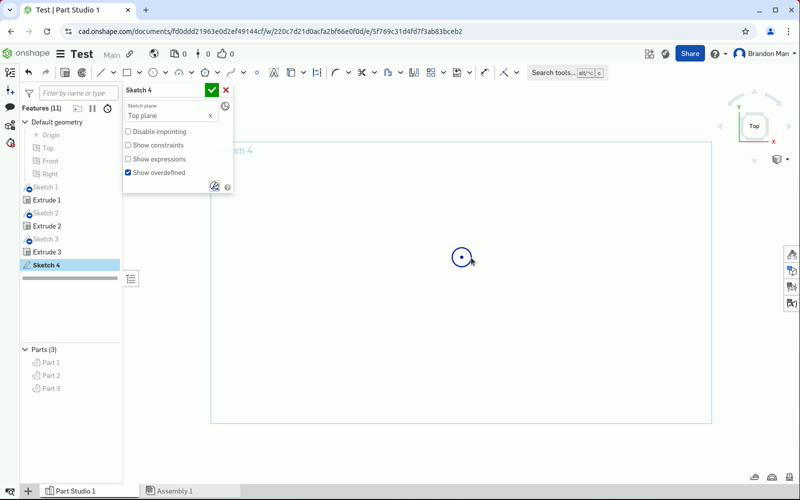
mouse_move(462, 248)
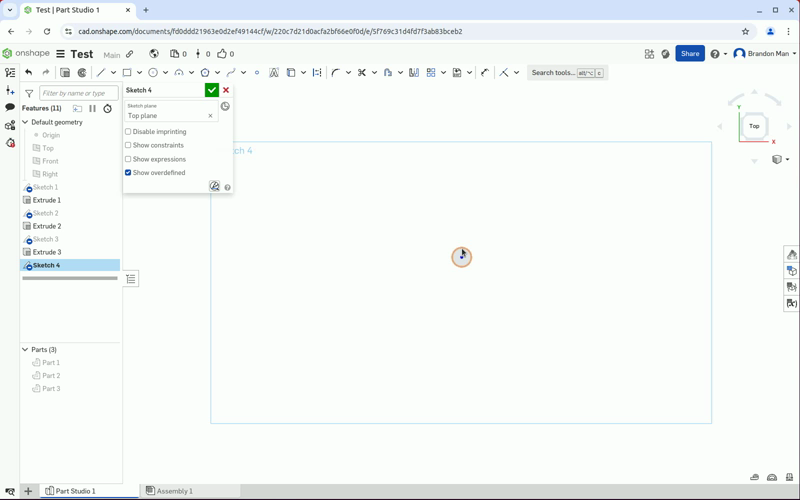
scroll(6)
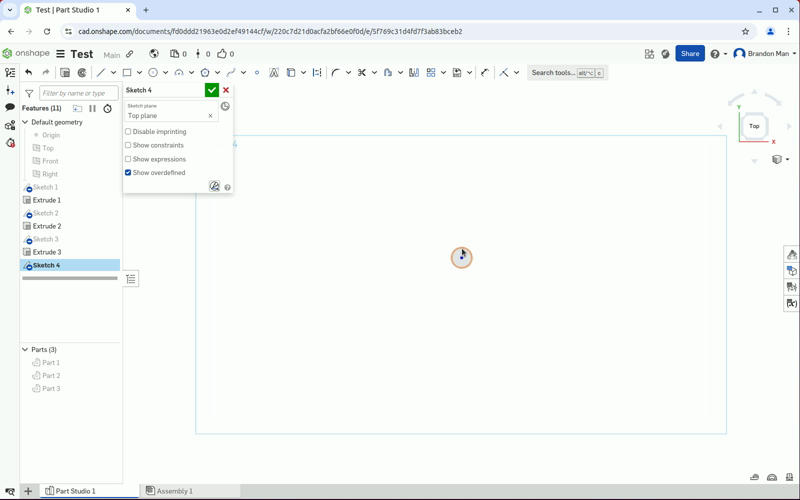
scroll(6)
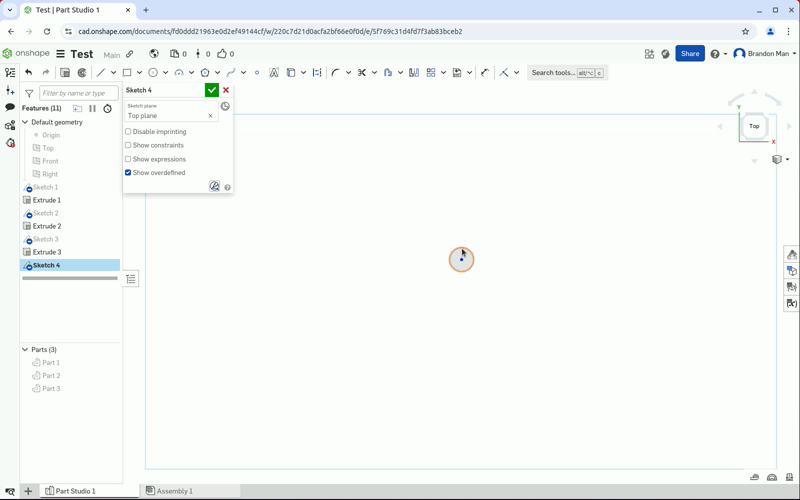
scroll(6)
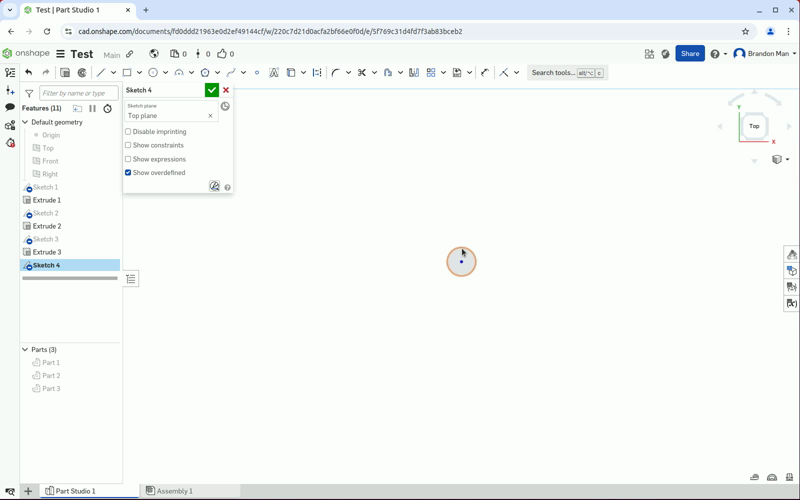
scroll(6)
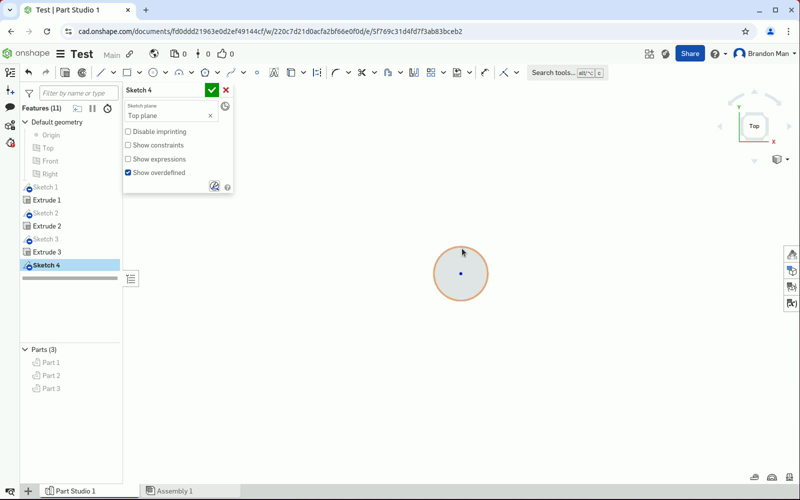
scroll(6)
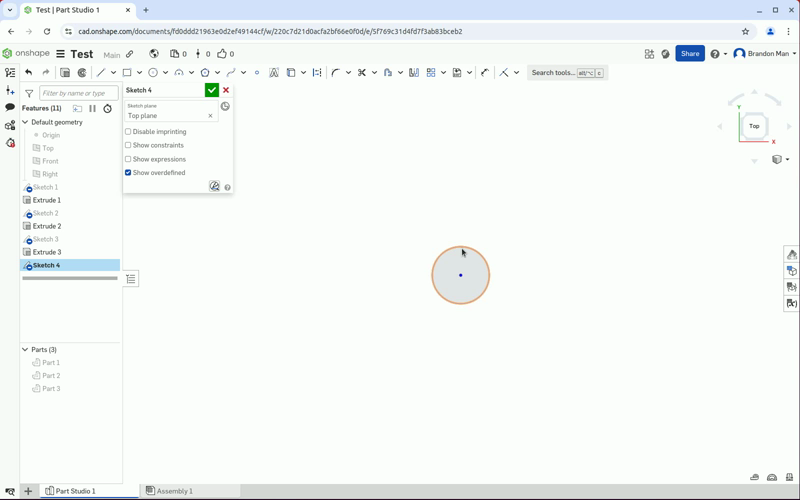
scroll(6)
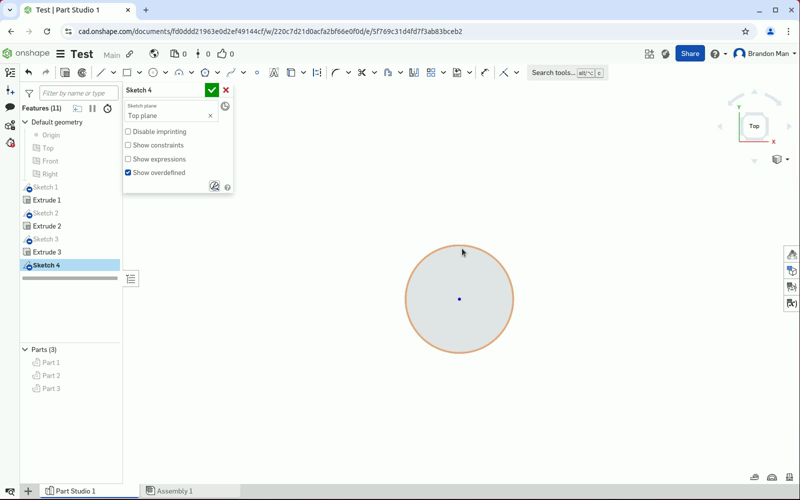
scroll(6)
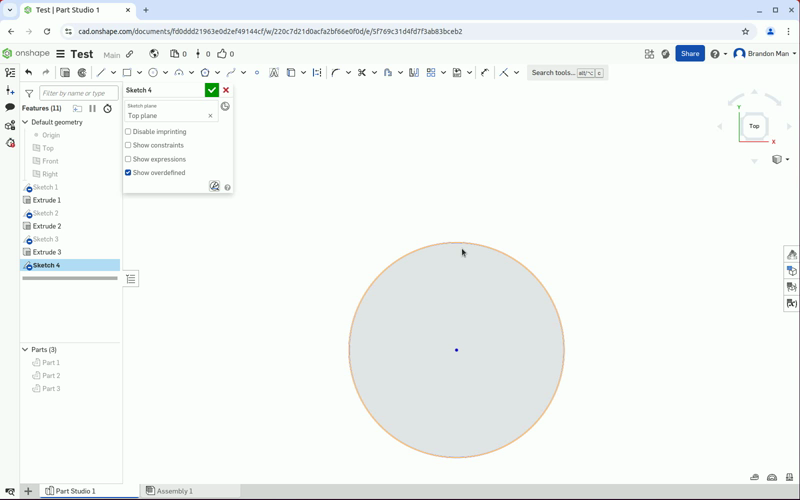
click(462, 248)
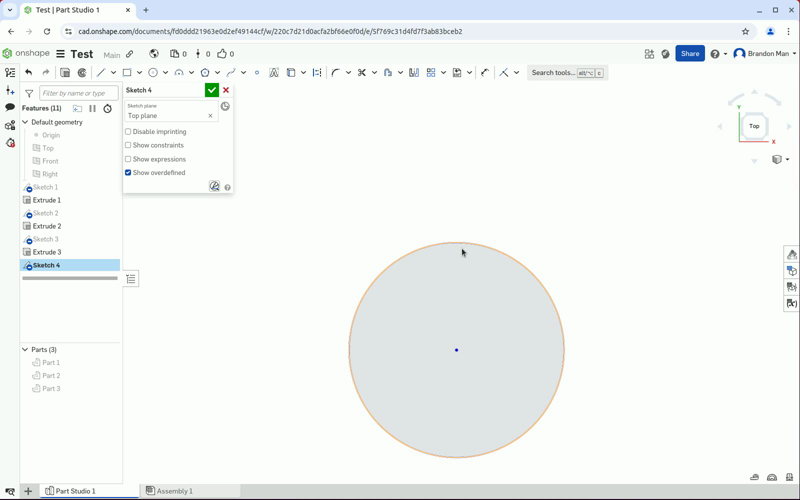
scroll(-6)
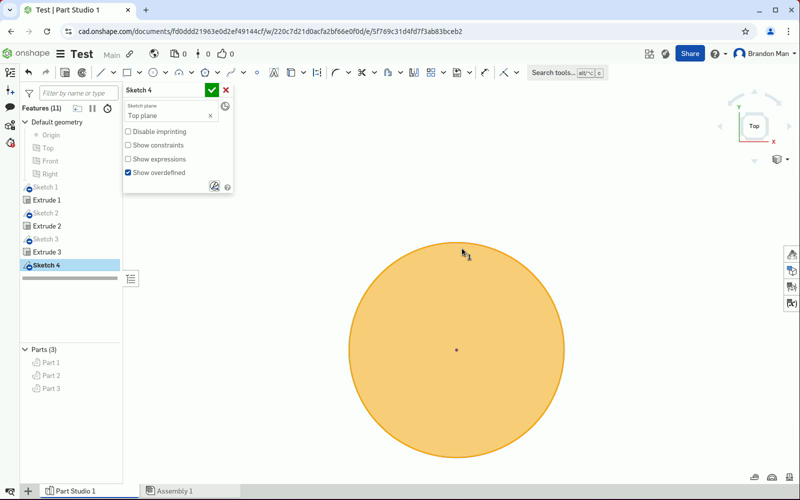
scroll(-6)
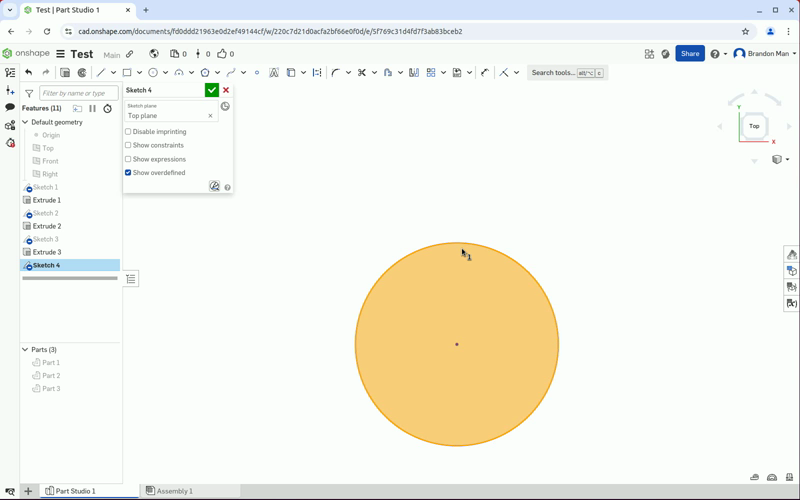
scroll(-6)
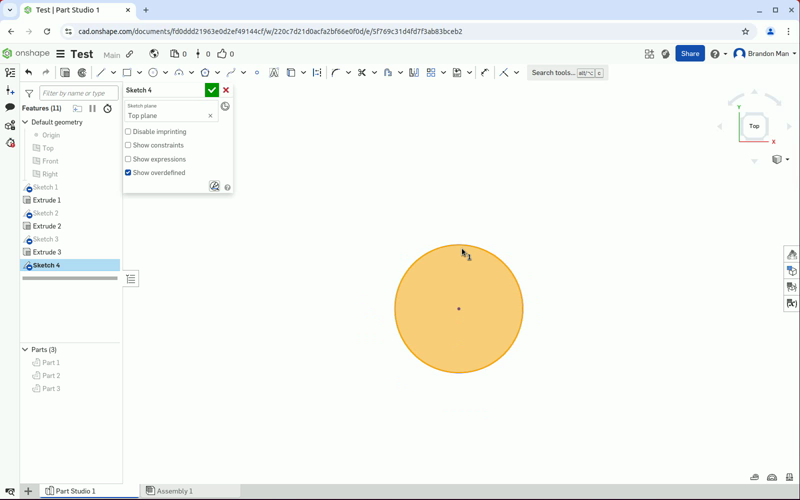
scroll(-6)
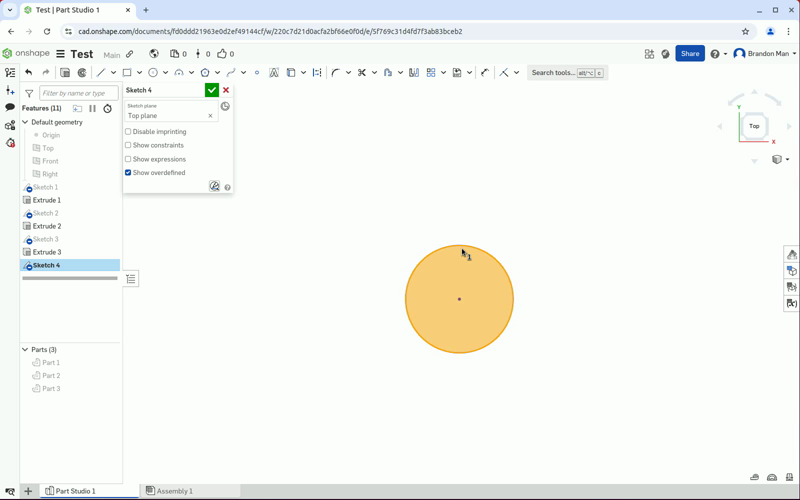
scroll(-6)
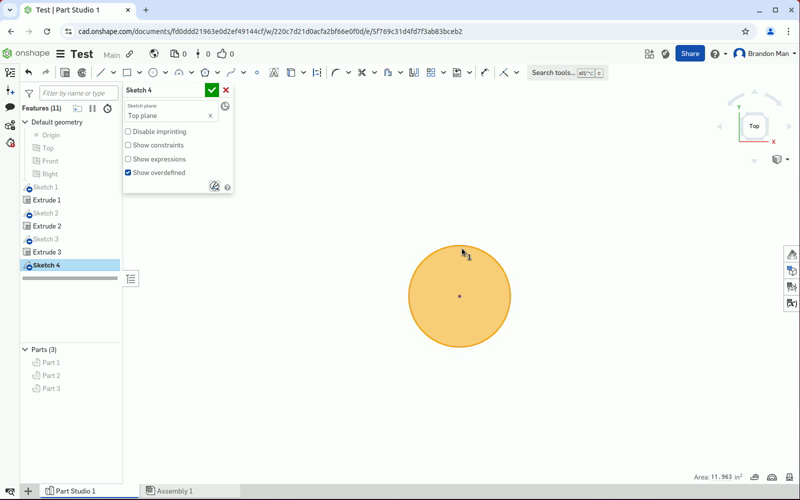
scroll(-6)
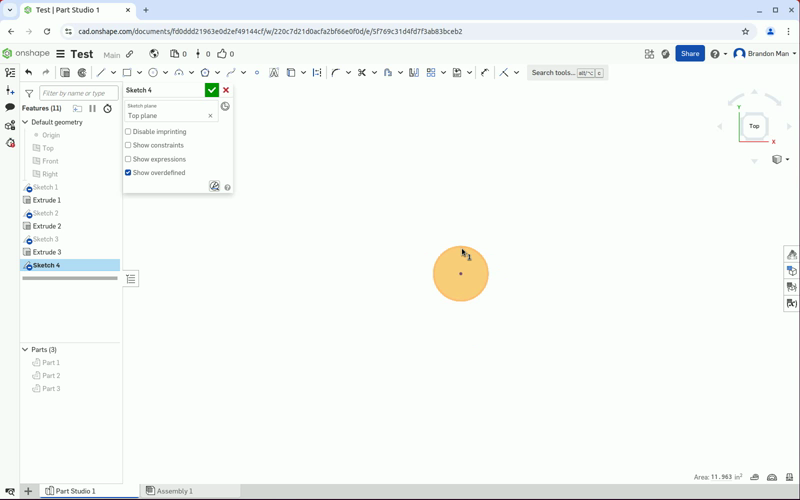
scroll(-6)
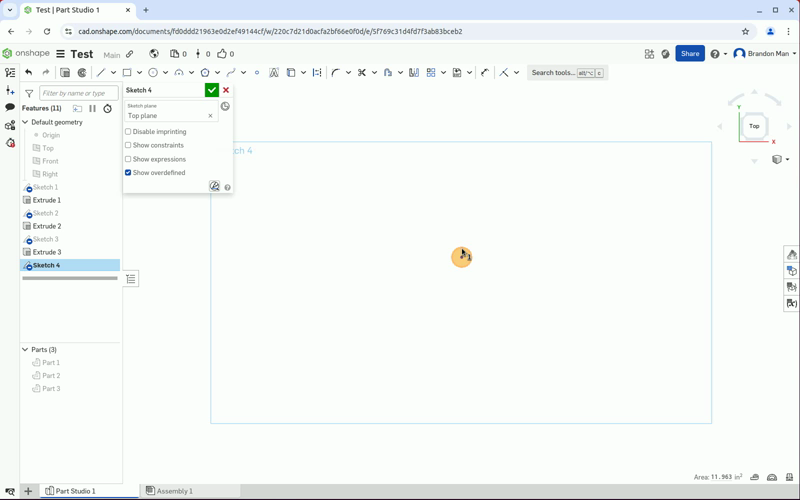
mouse_move(73, 352)
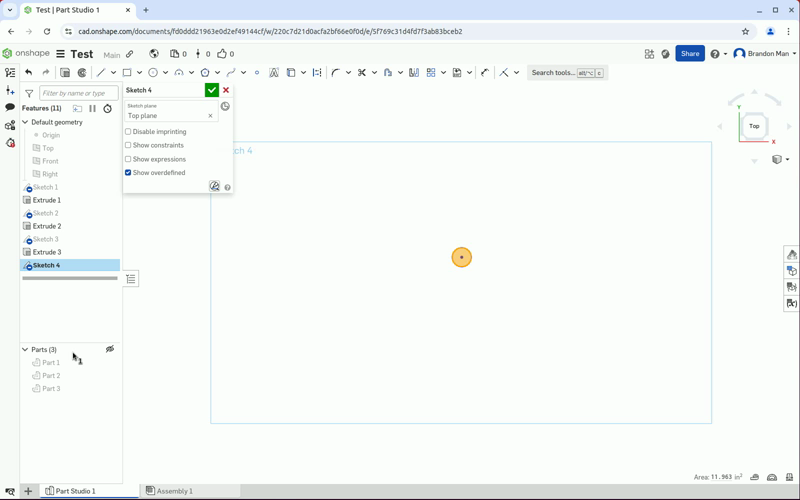
key(shift+y)
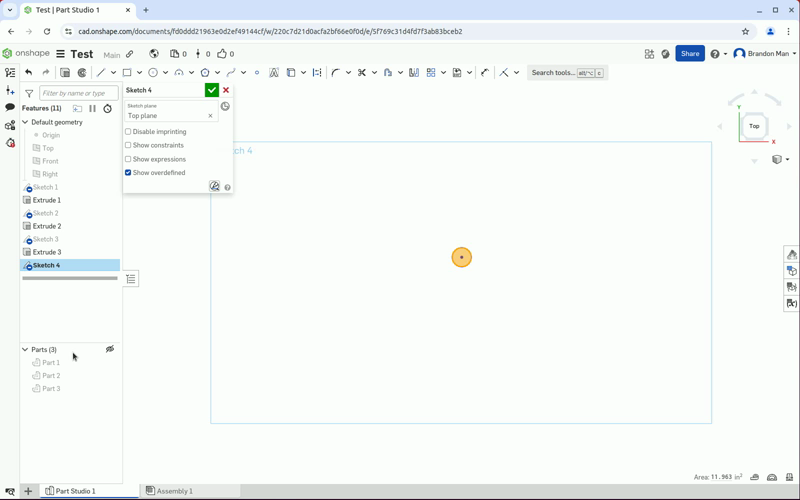
key(shift+e)
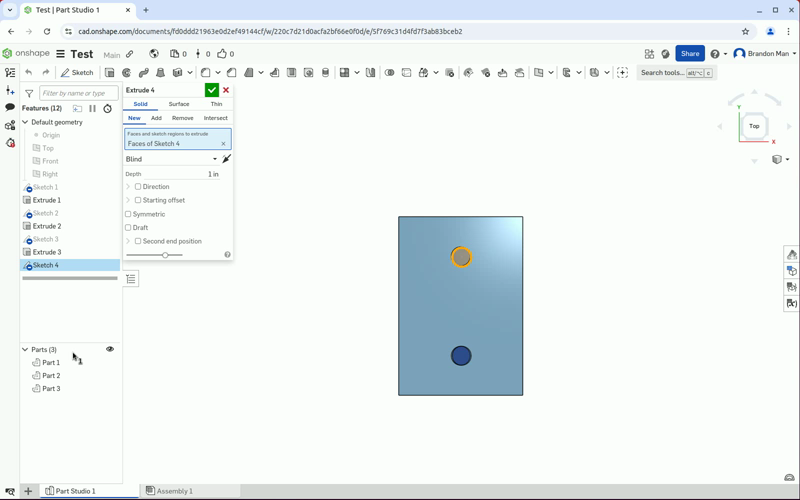
mouse_move(143, 106)
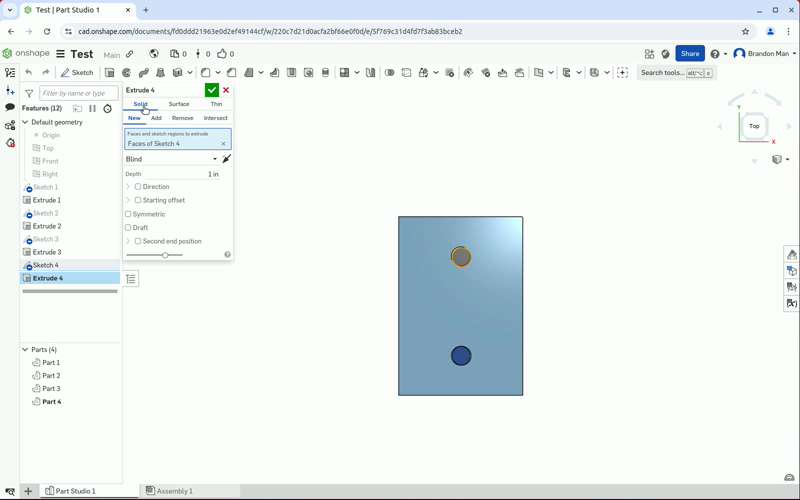
click(143, 106)
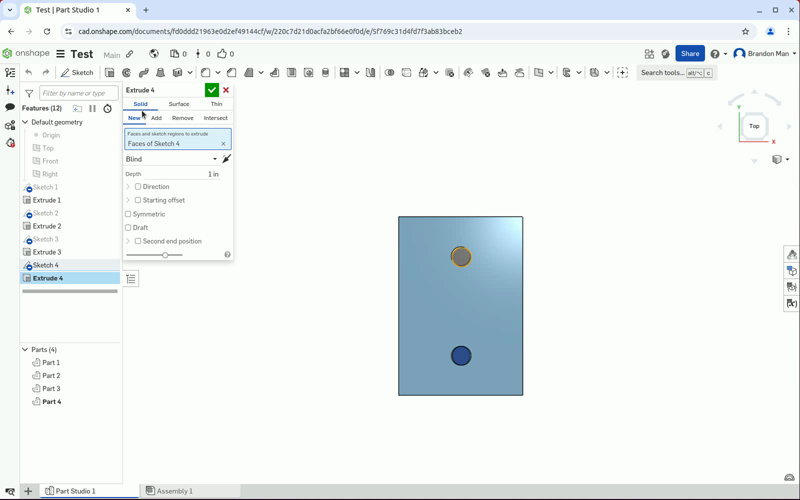
mouse_move(137, 120)
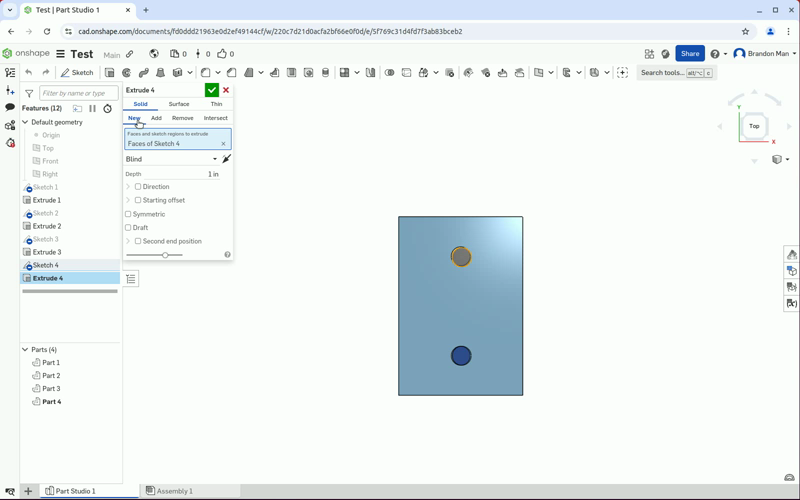
click(137, 120)
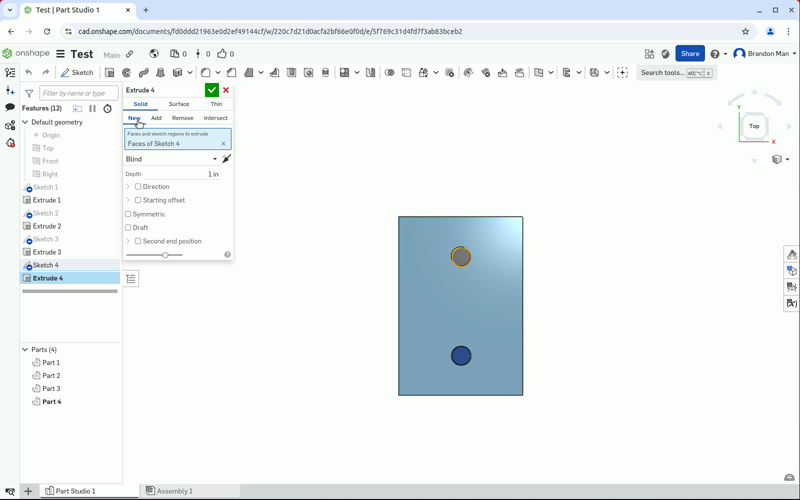
key(tab, 4)
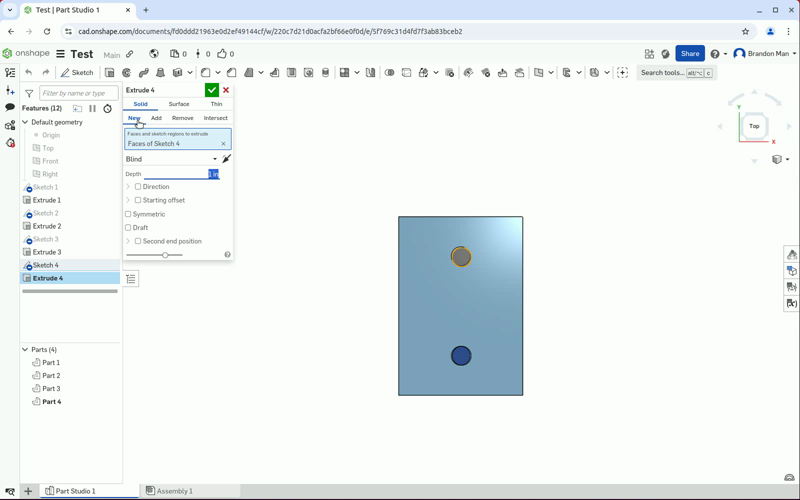
text(6.981)
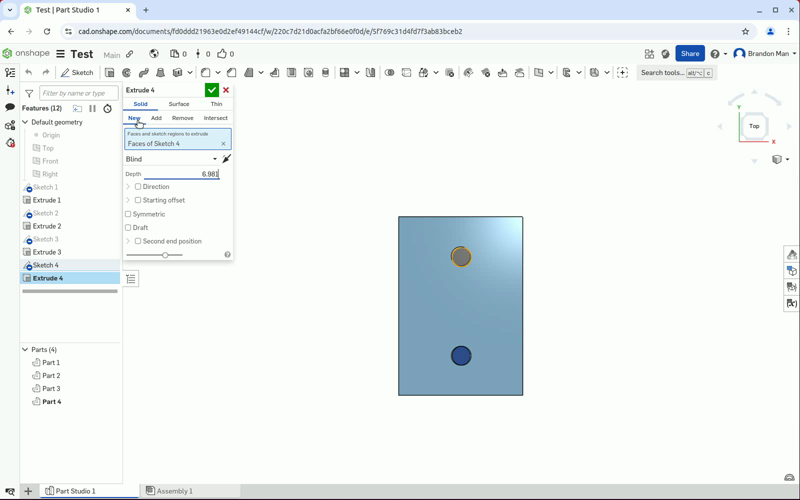
key(enter)
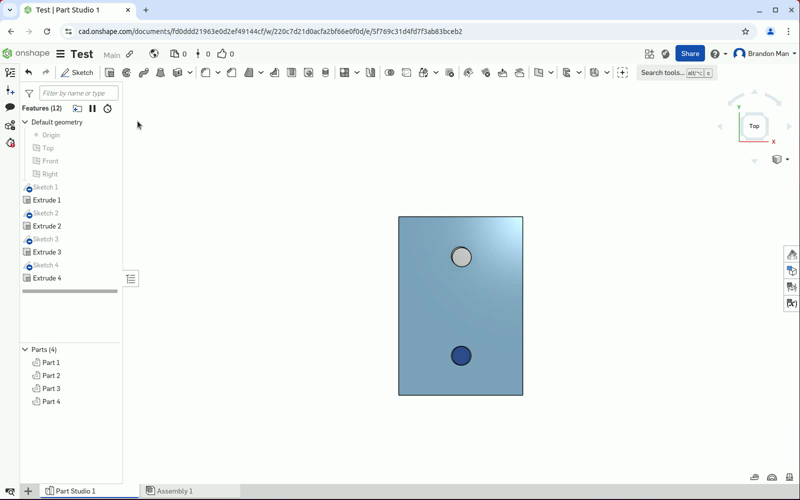
key(shift+h)
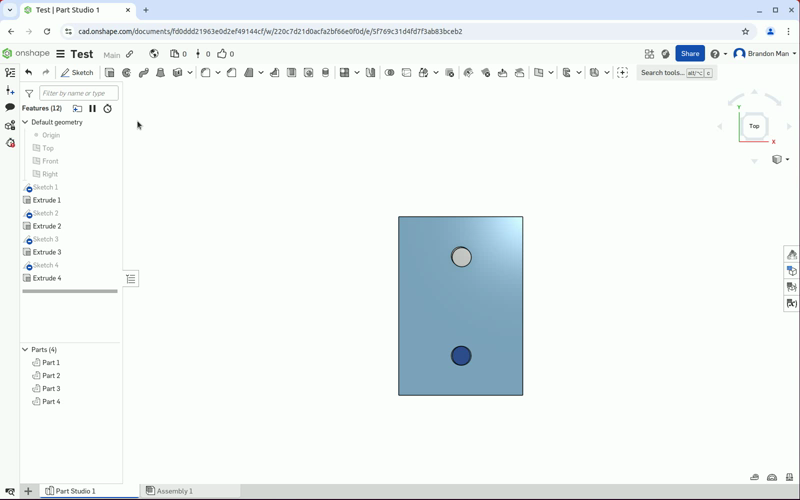
key(shift+h)
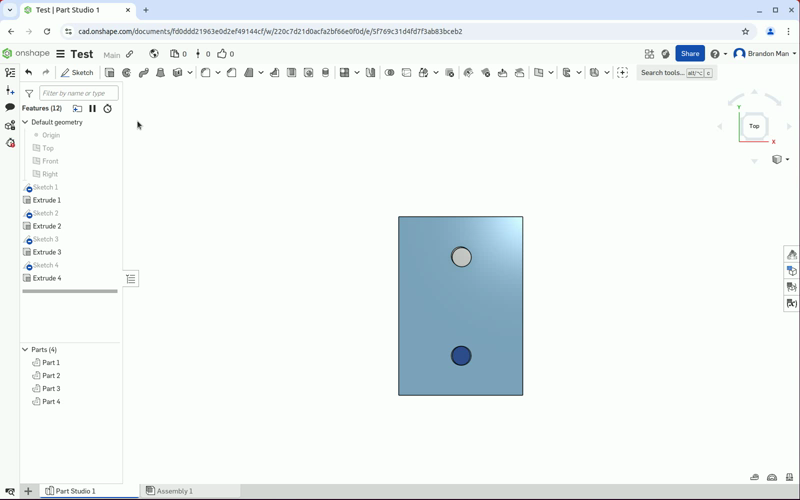
mouse_move(73, 189)
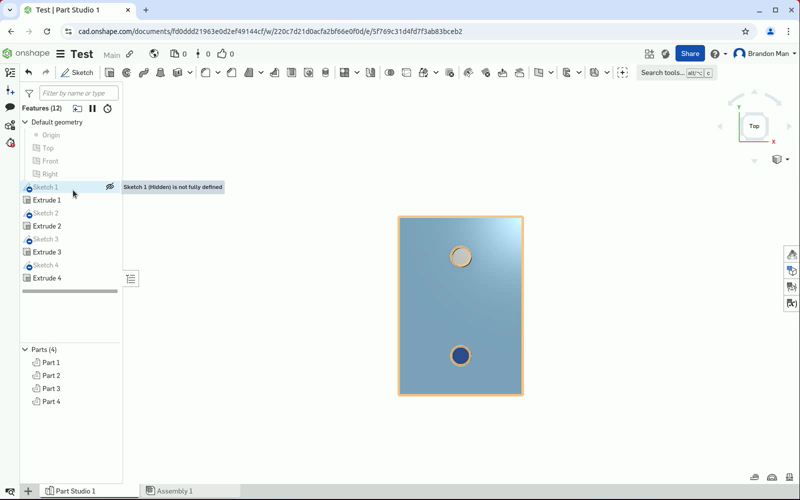
click(73, 189)
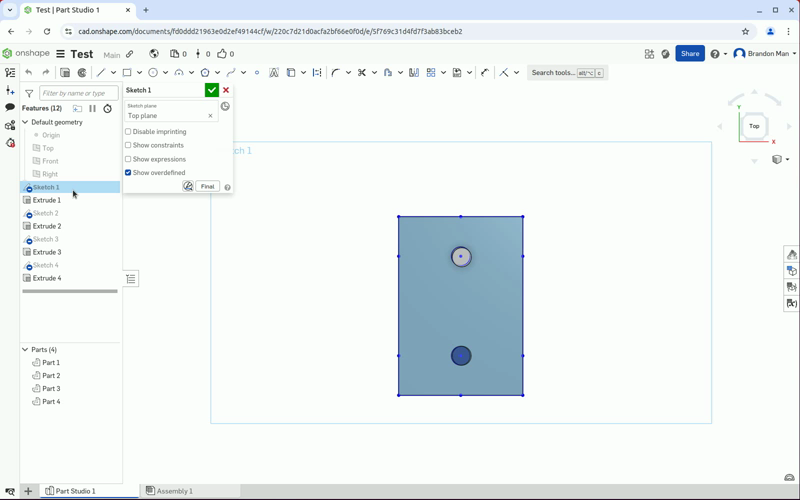
mouse_move(229, 92)
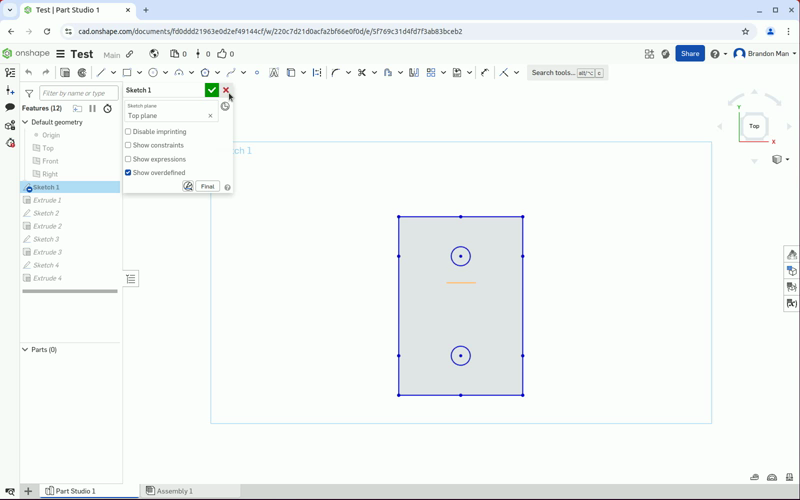
click(229, 92)
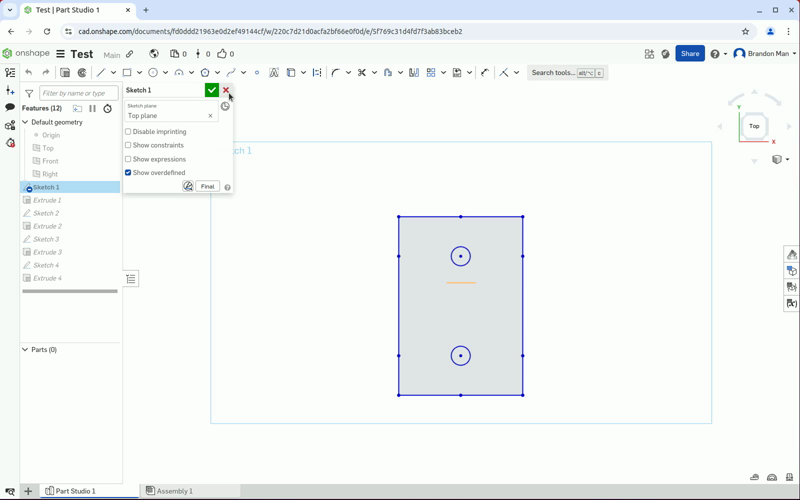
key(shift+s)
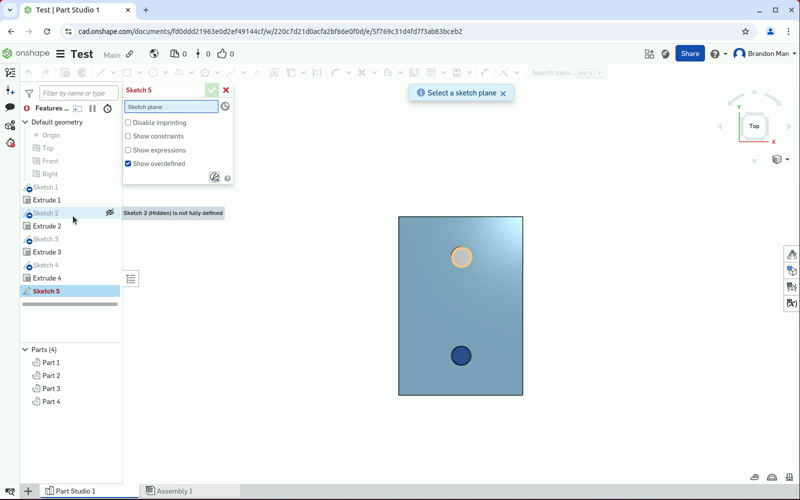
scroll(3)
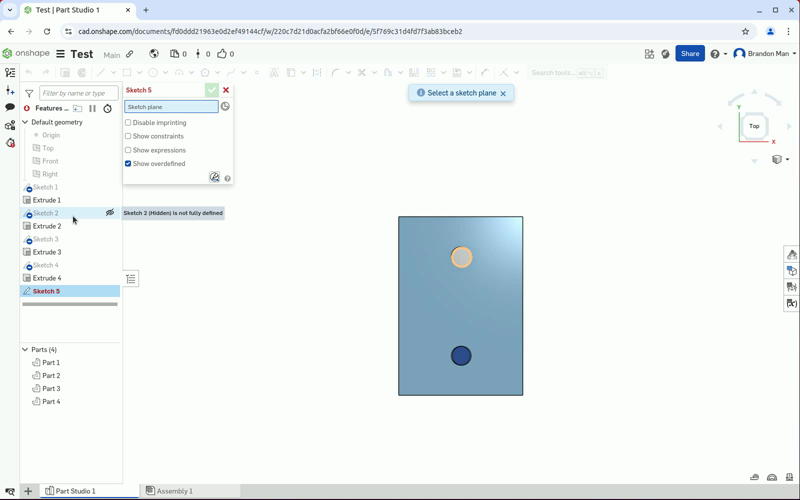
mouse_move(73, 150)
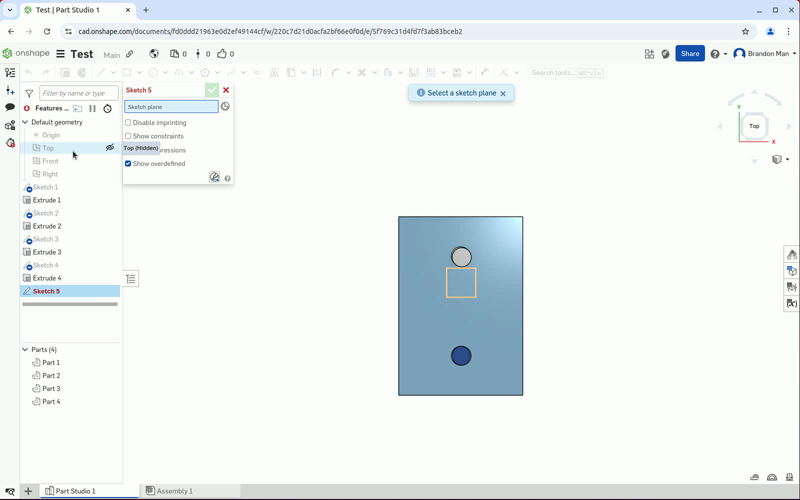
click(73, 150)
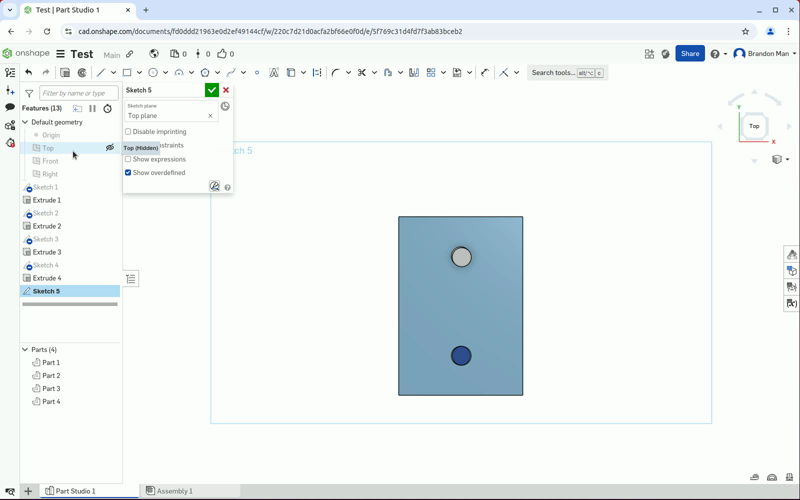
mouse_move(73, 352)
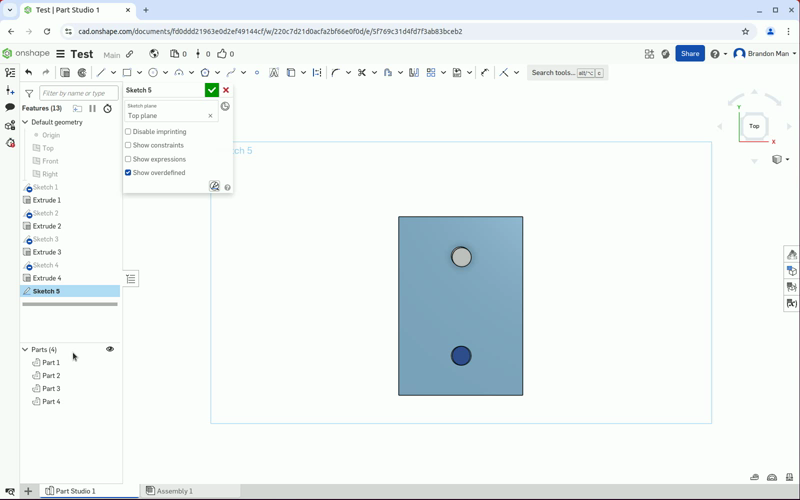
key(y)
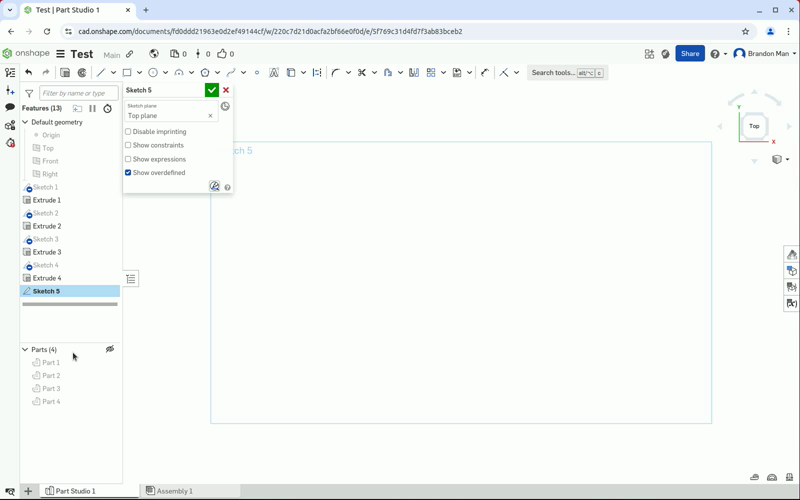
key(c)
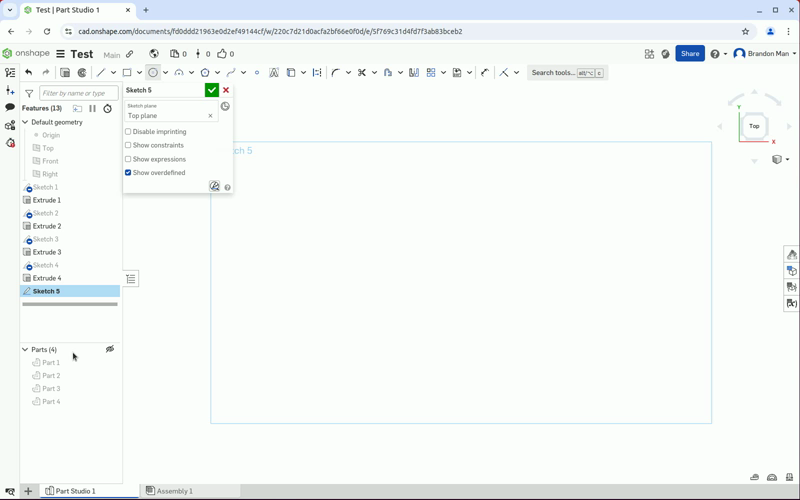
key_down(shift)
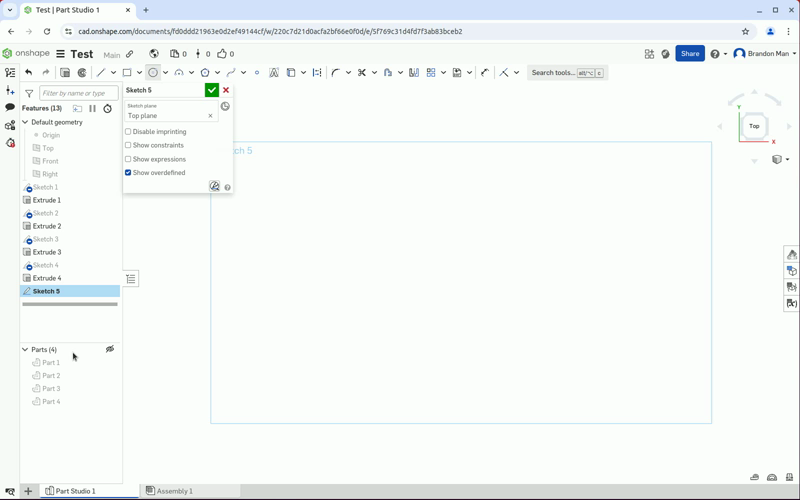
mouse_move(461, 355)
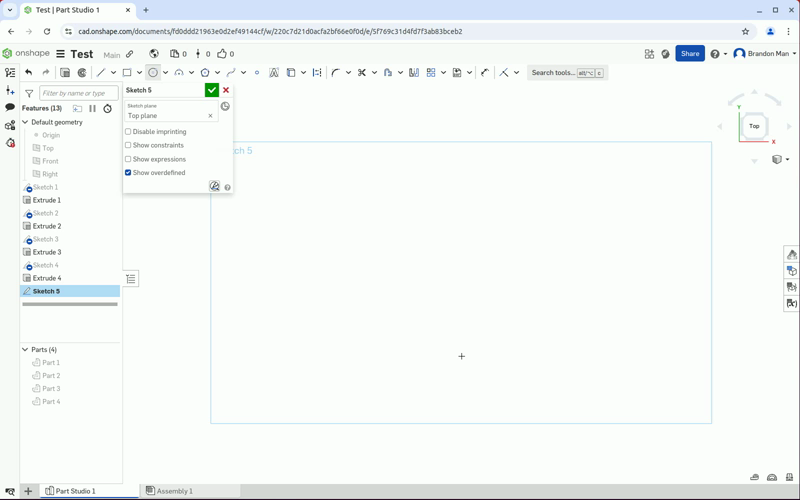
click(461, 355)
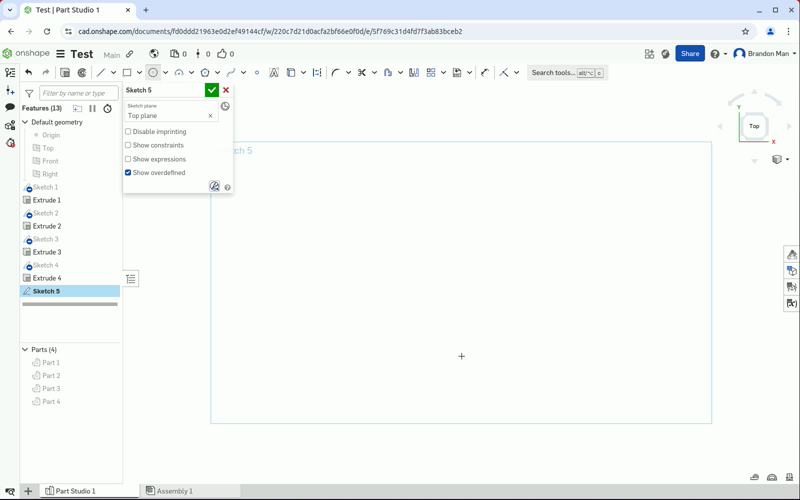
key_up(shift)
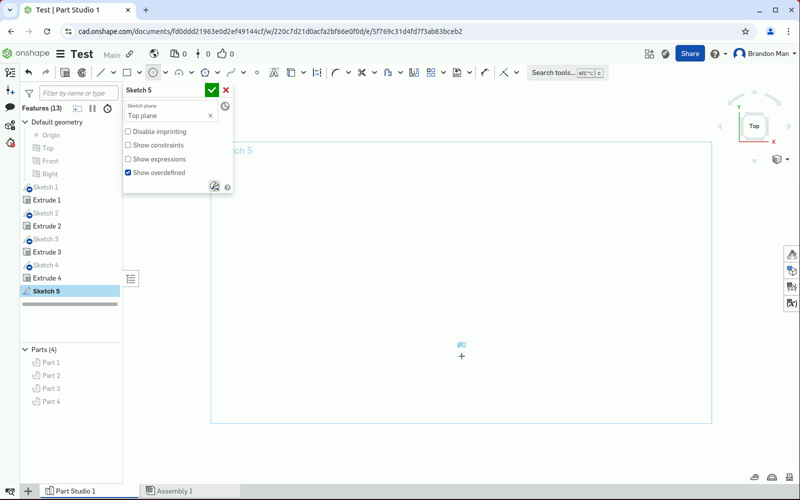
mouse_move(471, 355)
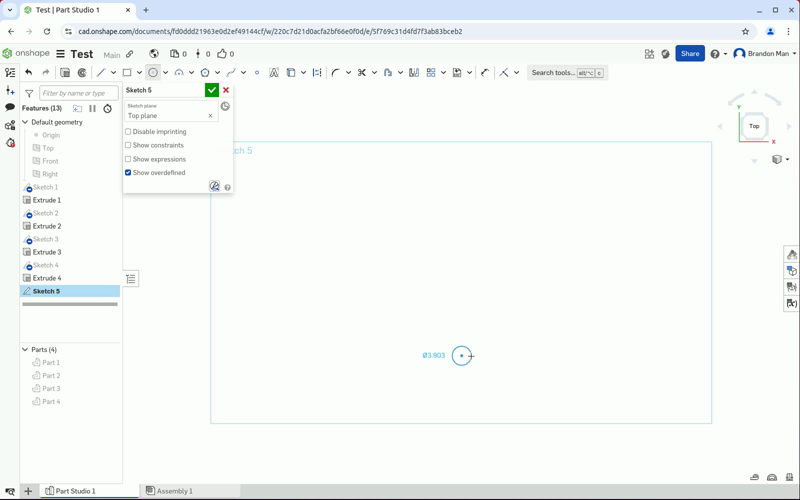
click(471, 355)
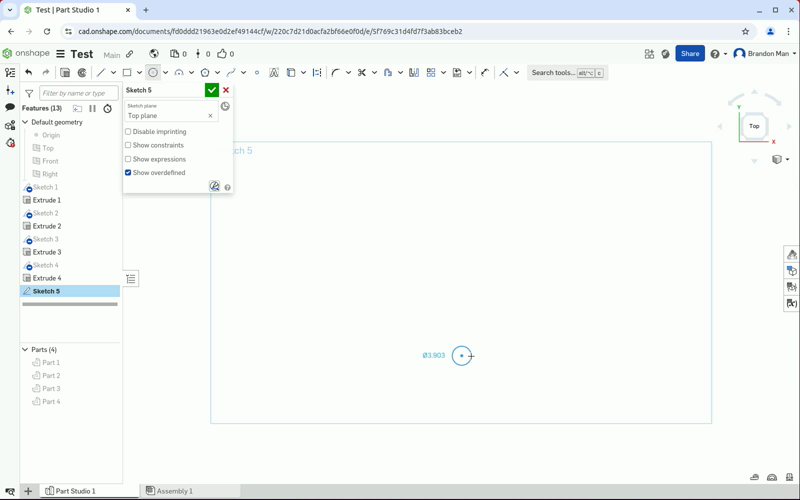
key(esc)
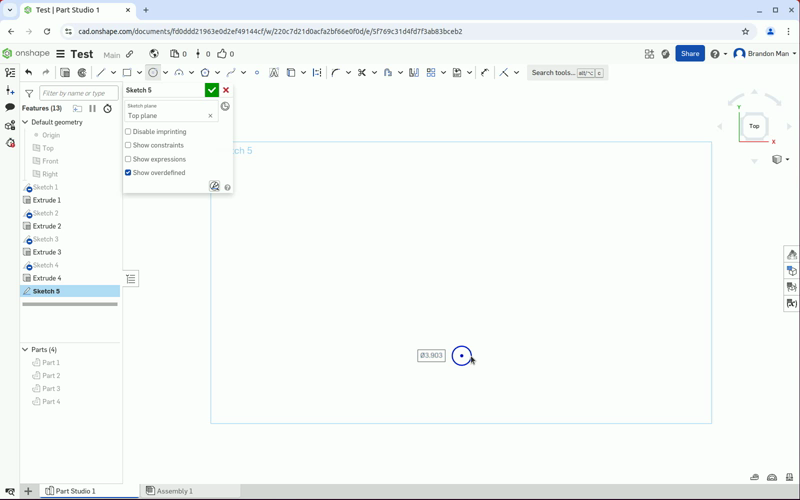
mouse_move(456, 359)
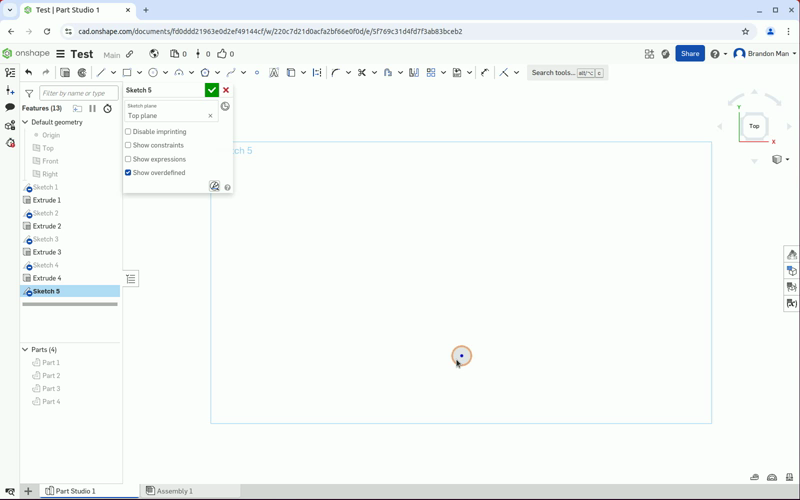
scroll(6)
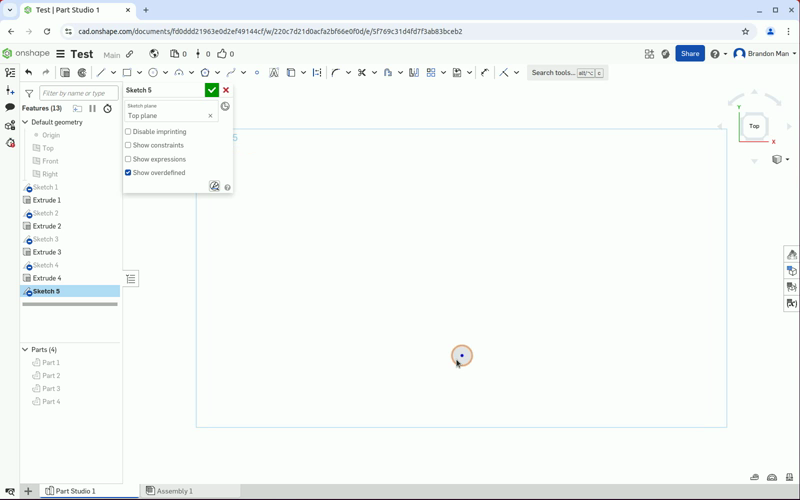
scroll(6)
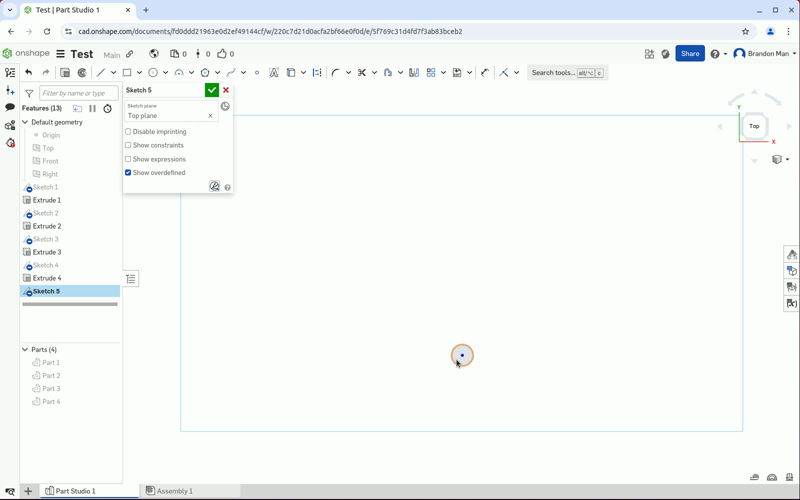
scroll(6)
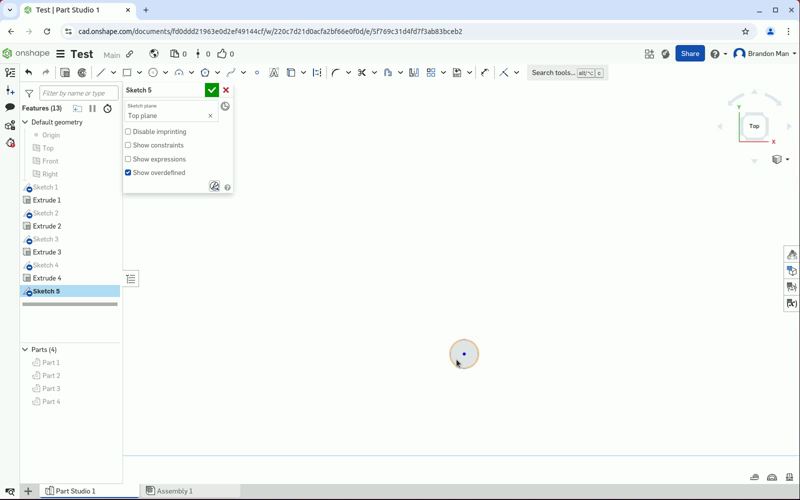
scroll(6)
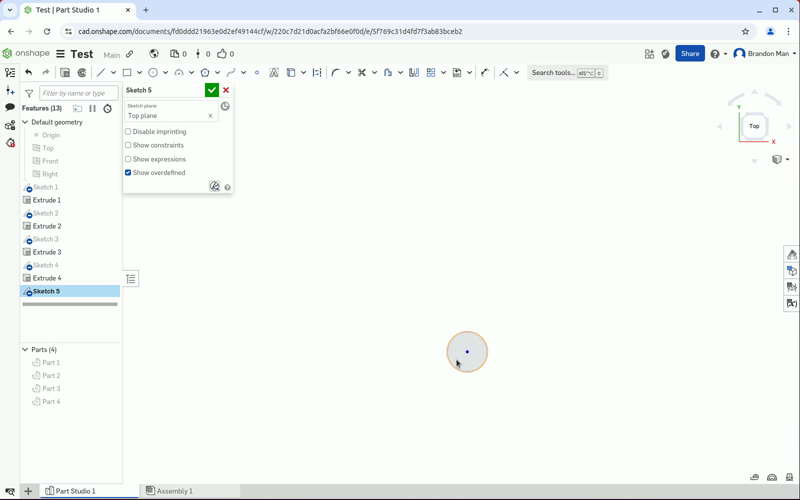
scroll(6)
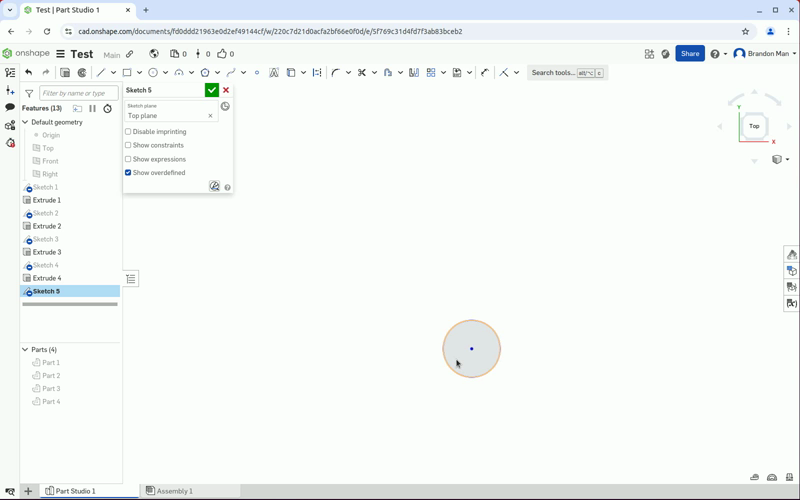
scroll(6)
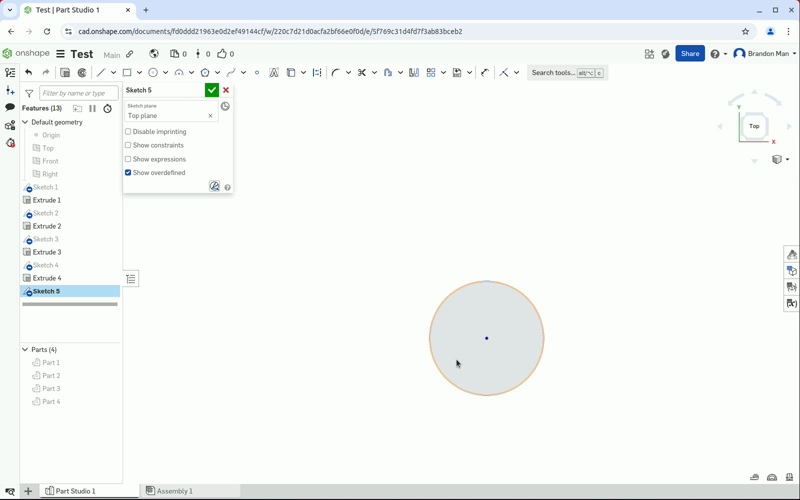
scroll(6)
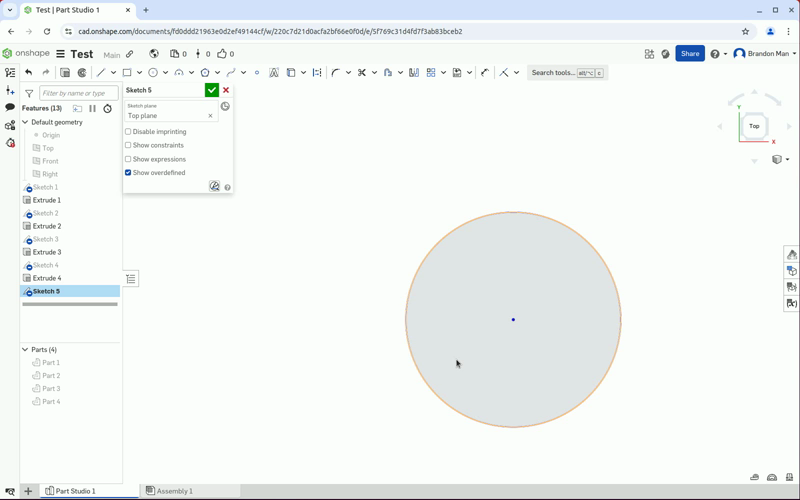
click(456, 359)
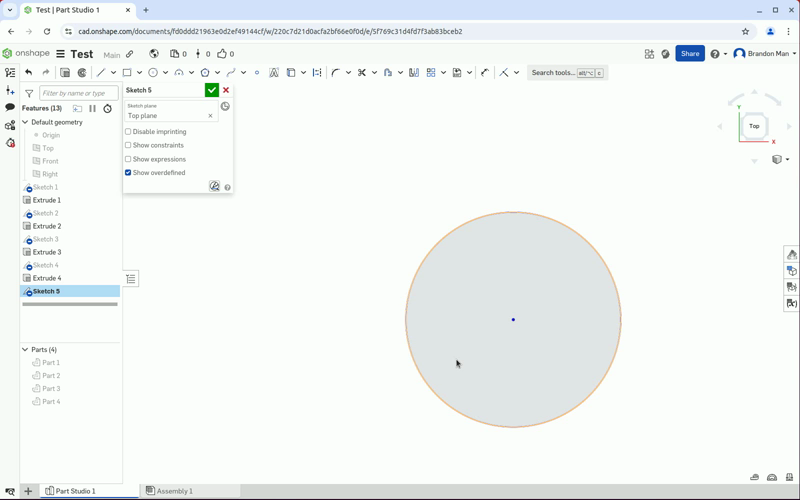
scroll(-6)
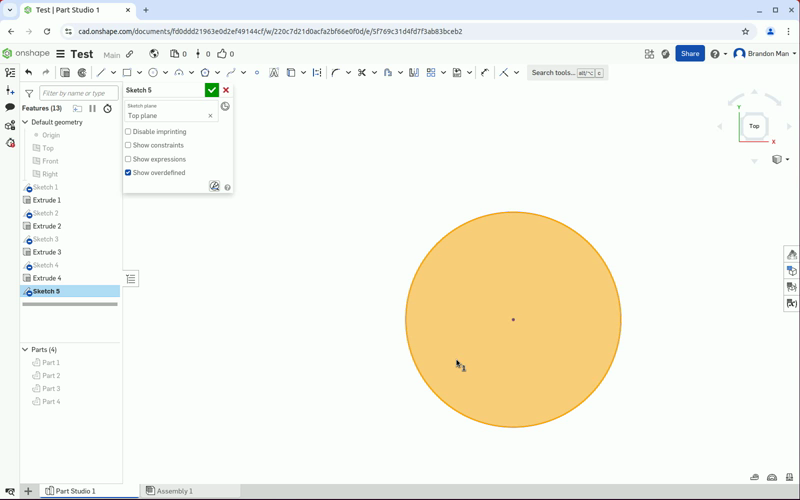
scroll(-6)
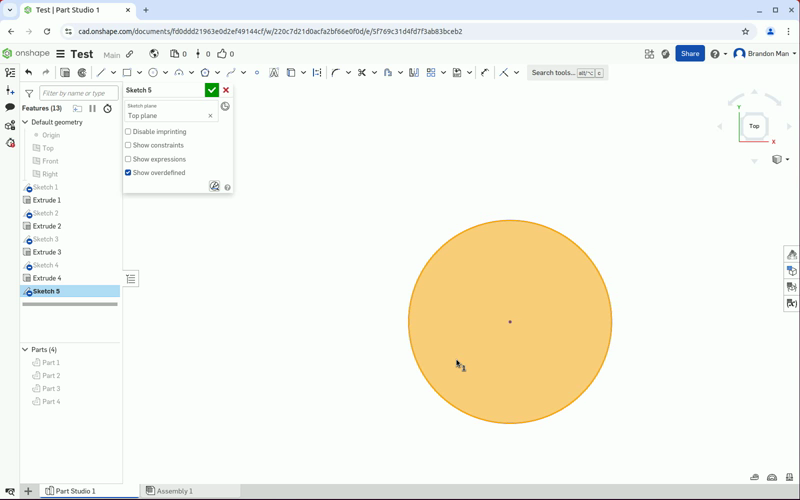
scroll(-6)
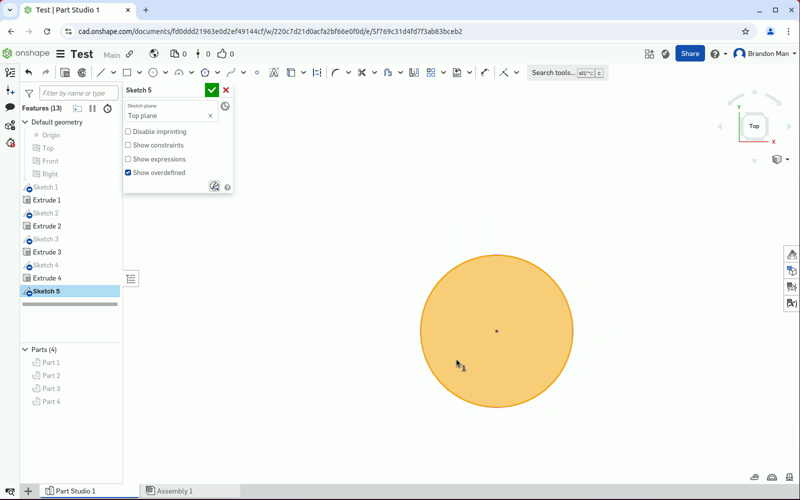
scroll(-6)
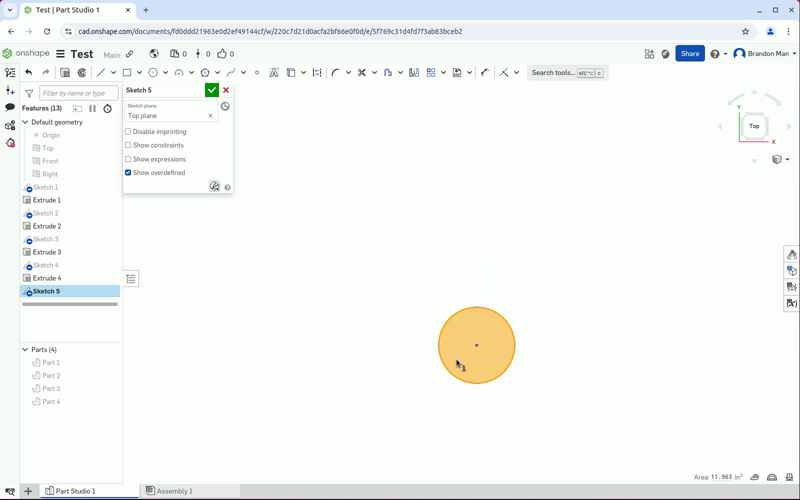
scroll(-6)
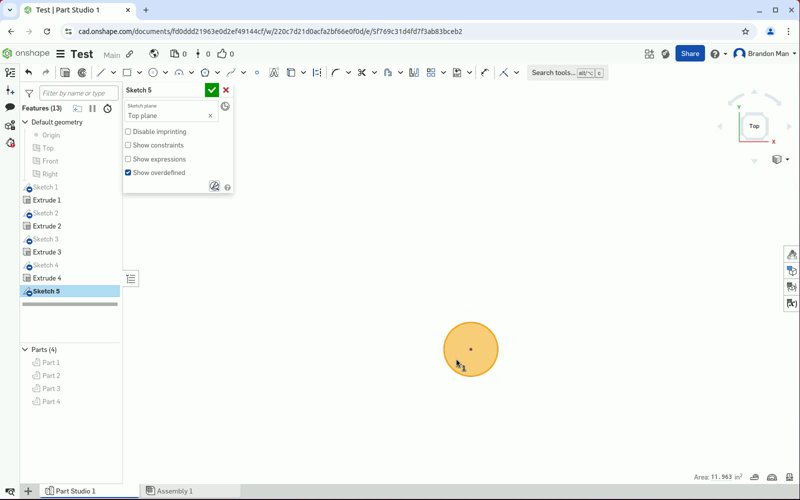
scroll(-6)
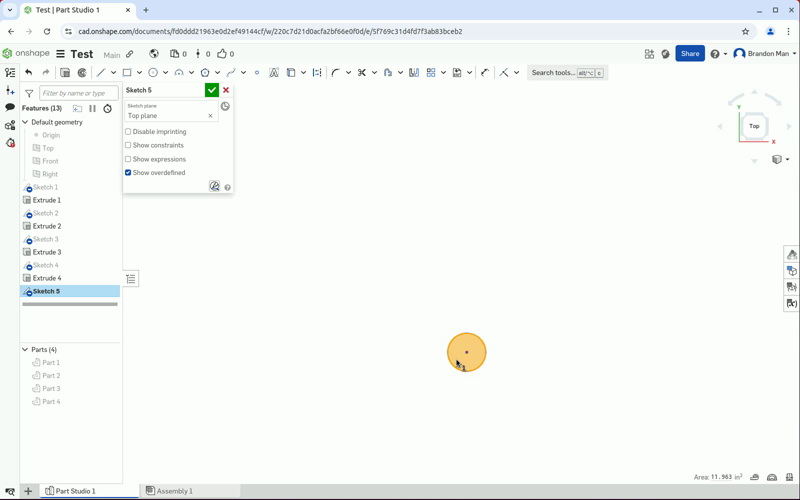
scroll(-6)
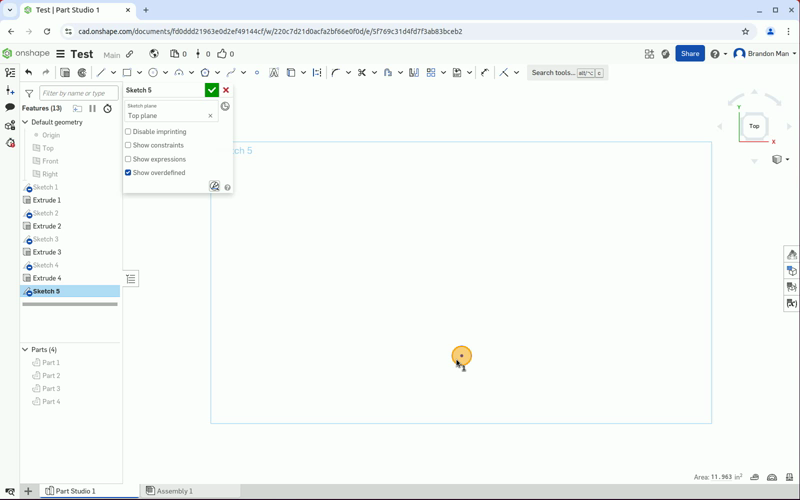
mouse_move(73, 352)
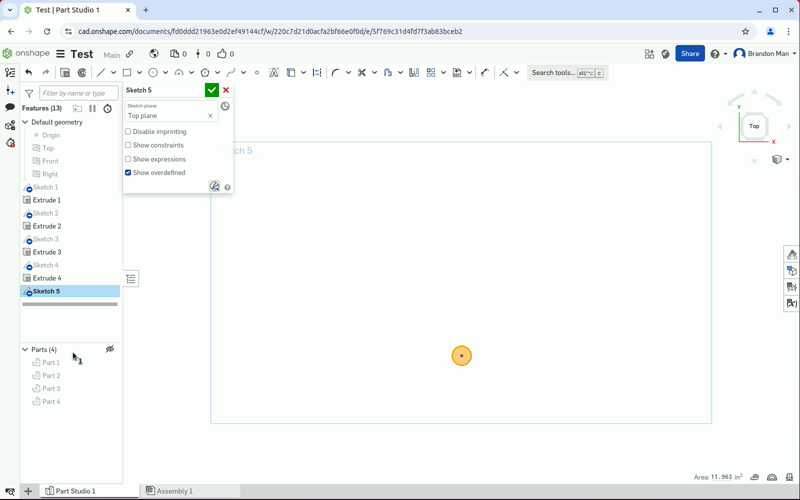
key(shift+y)
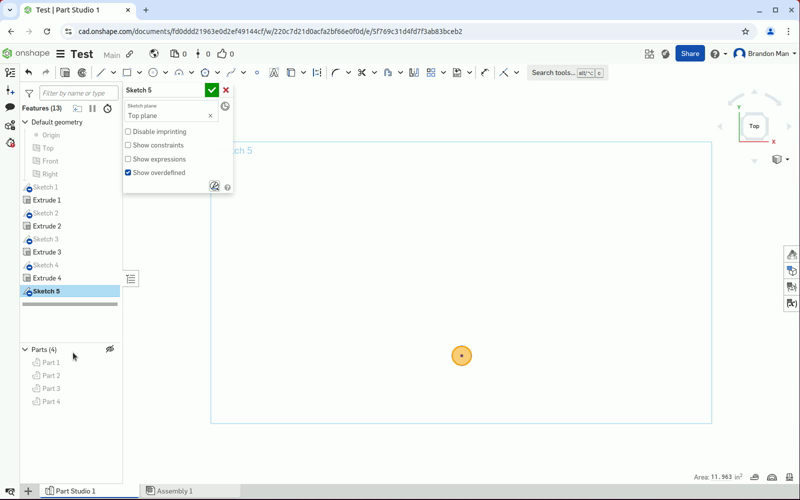
key(shift+e)
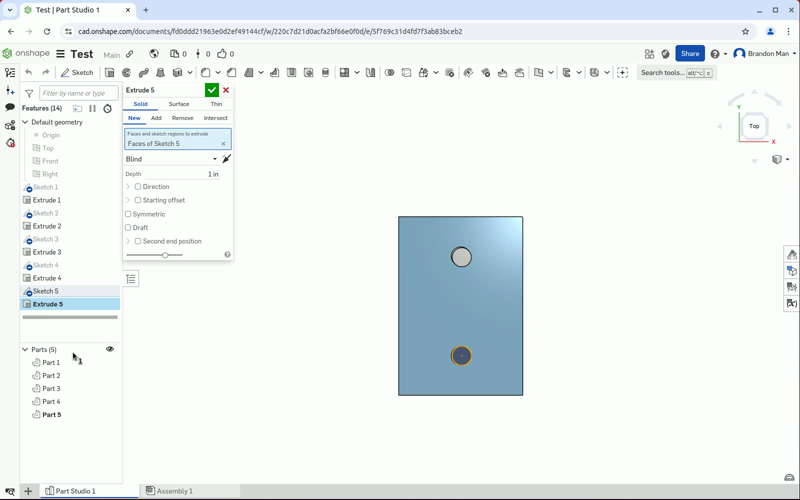
mouse_move(143, 106)
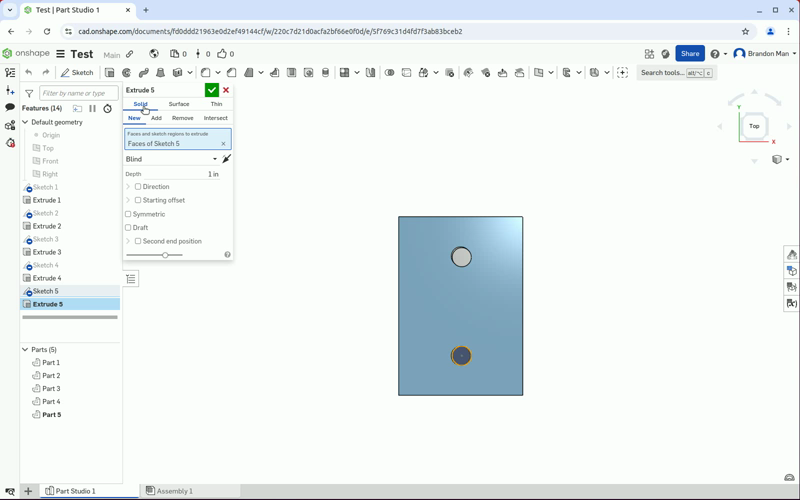
click(143, 106)
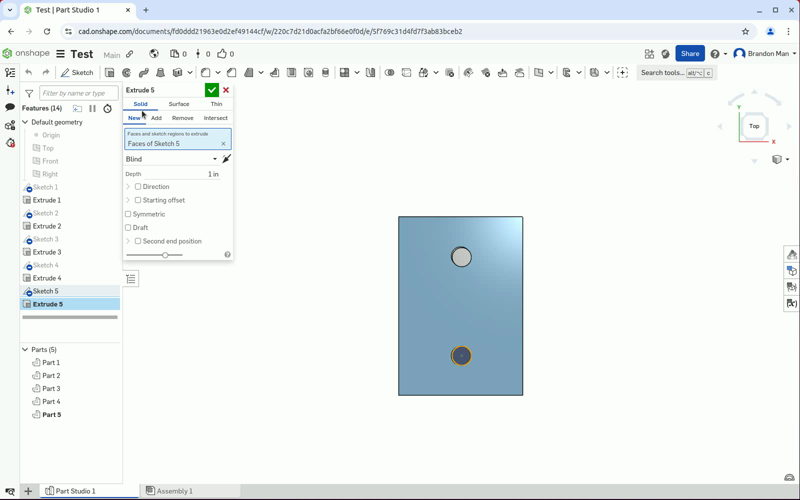
mouse_move(137, 120)
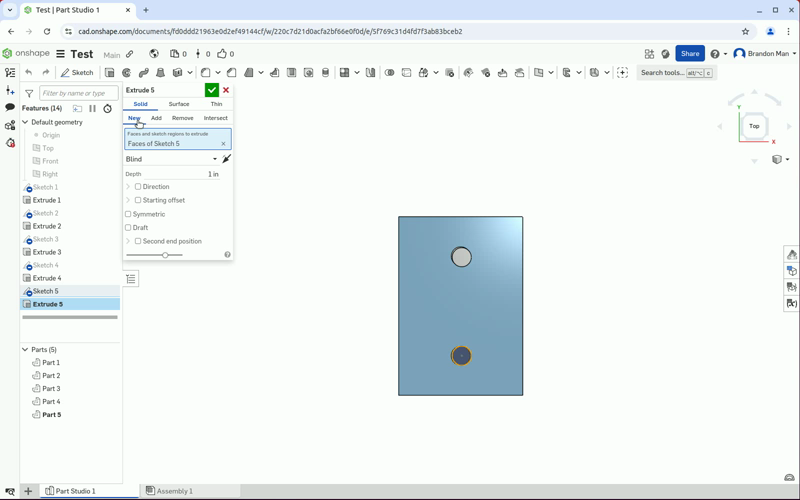
click(137, 120)
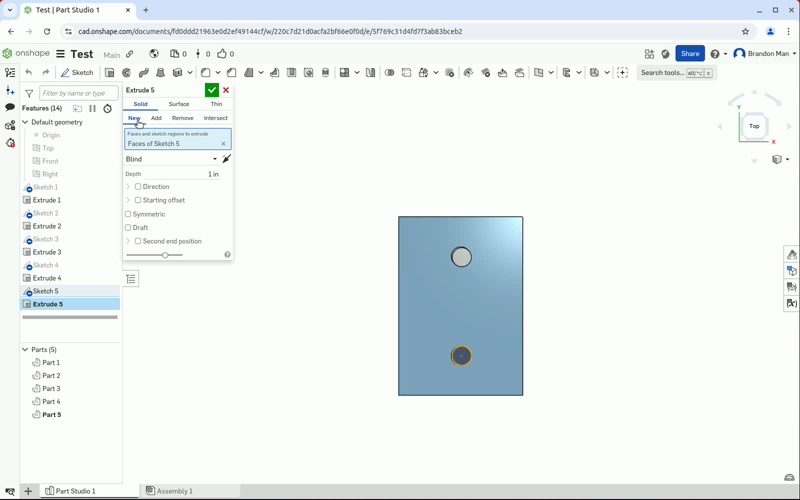
key(tab, 4)
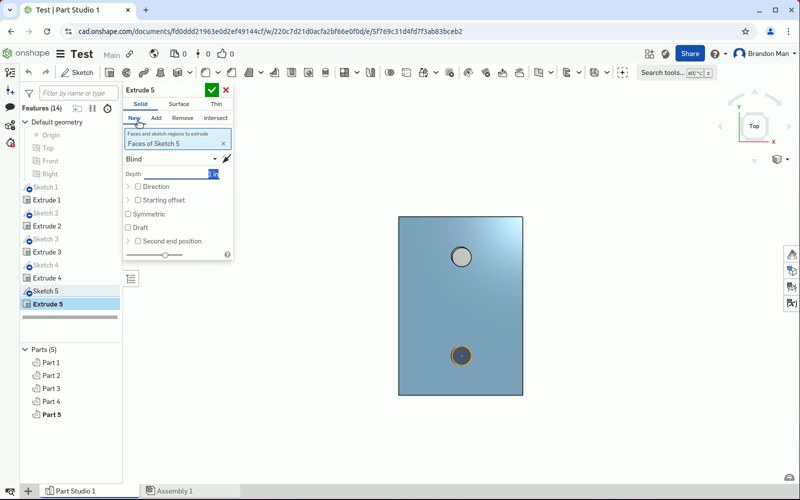
text(6.981)
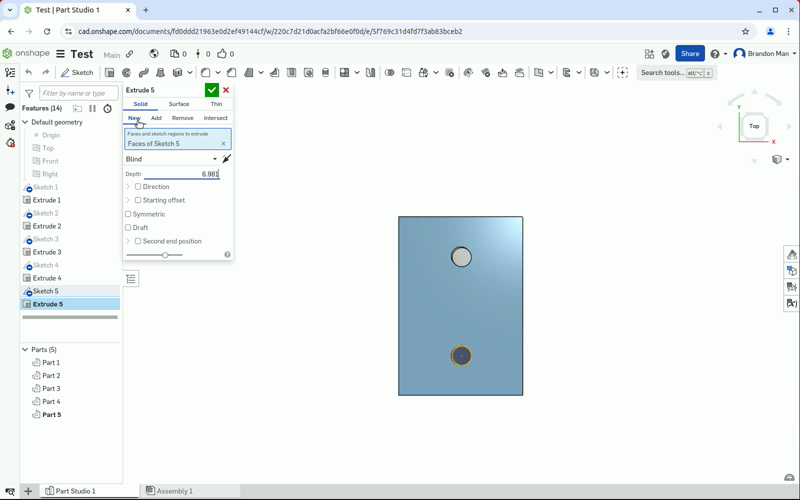
key(enter)
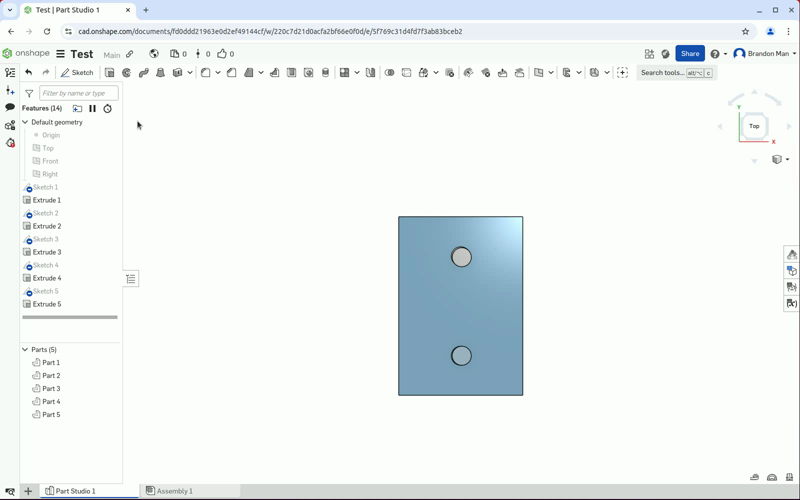
key(shift+h)
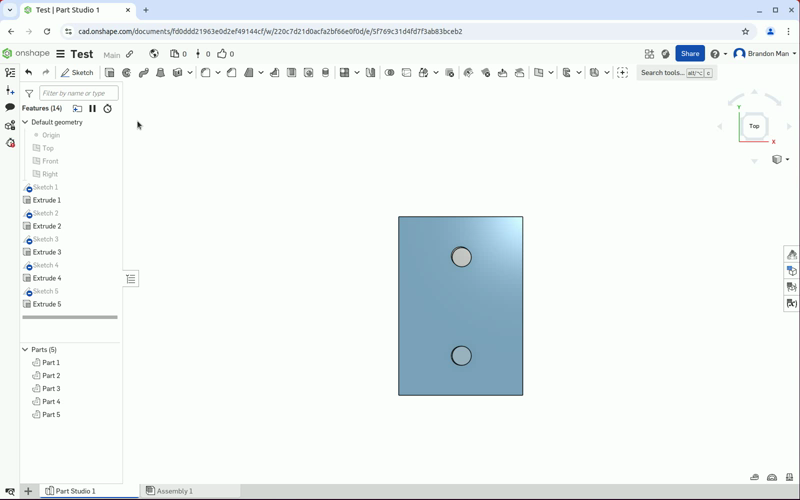
key(shift+h)
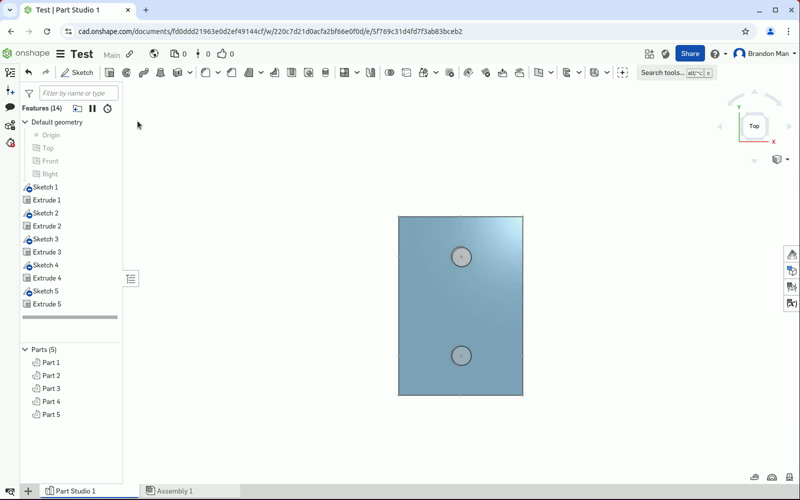
key(shift+7)
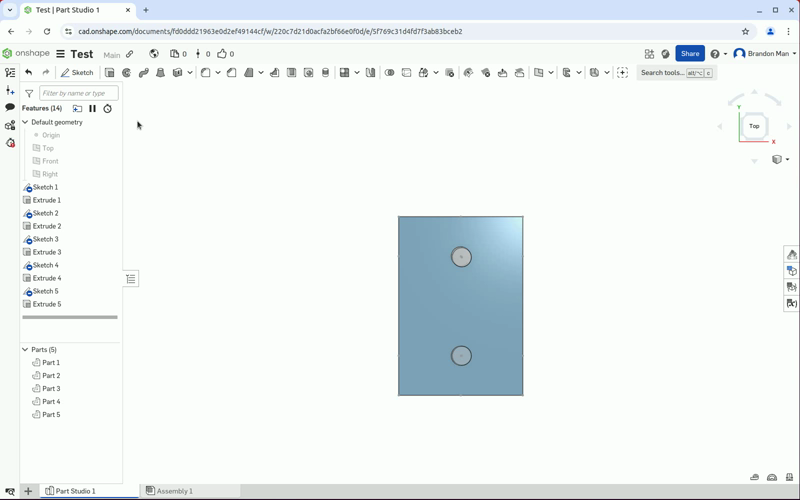
key(up, 3)
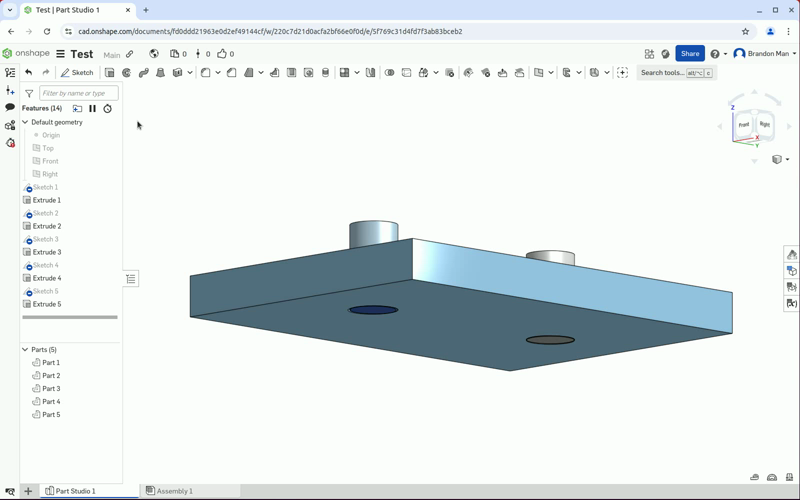
key(left, 3)
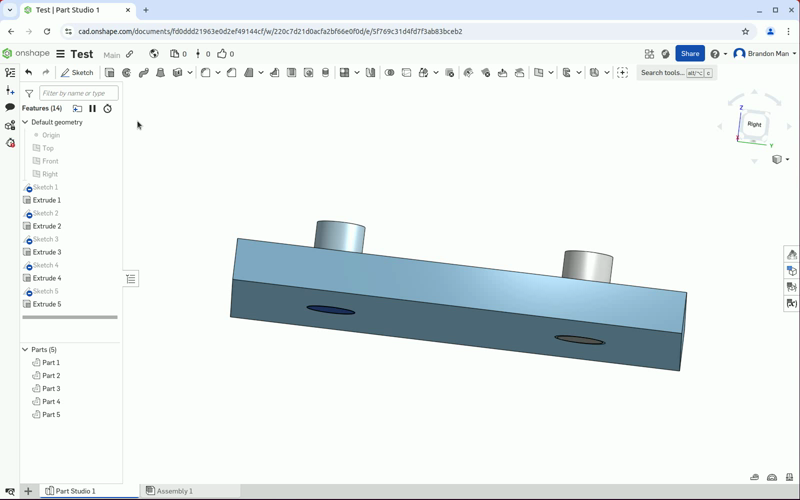
key(right, 3)
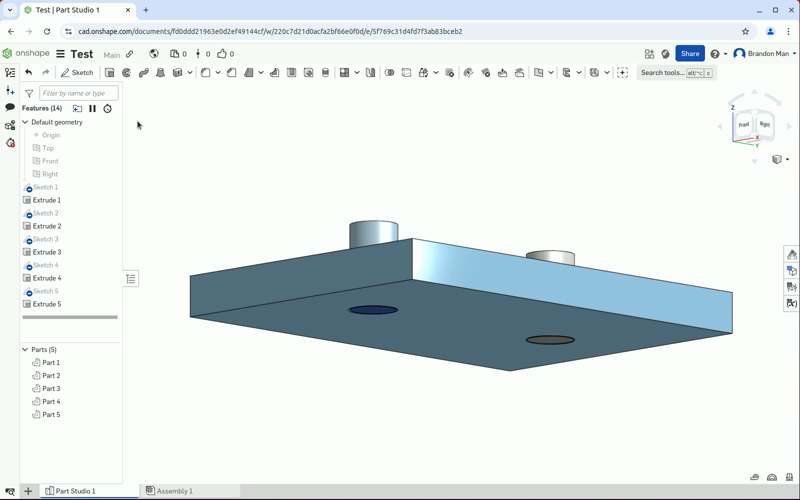
key(down, 3)
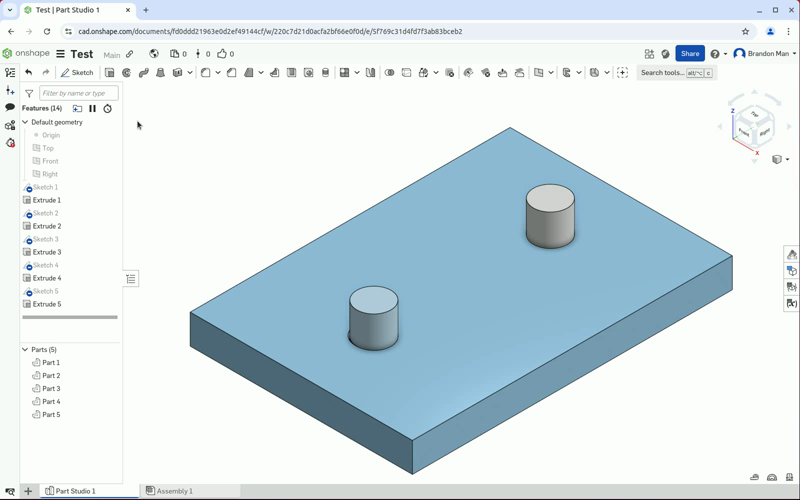
mouse_move(73, 189)
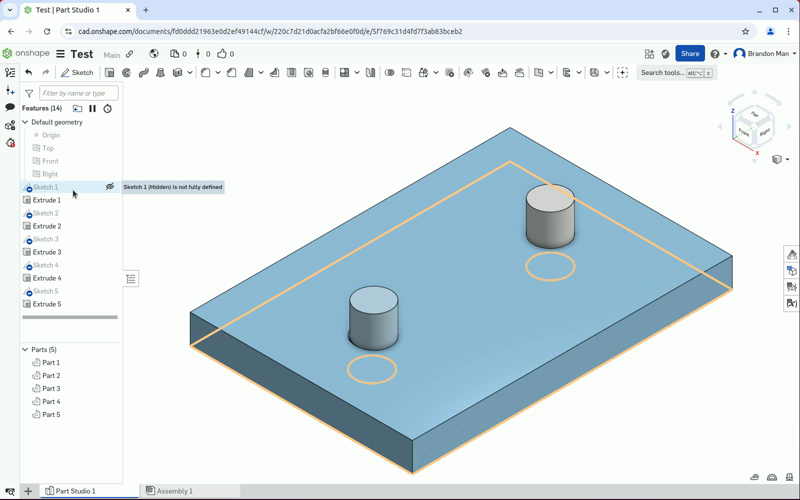
click(73, 189)